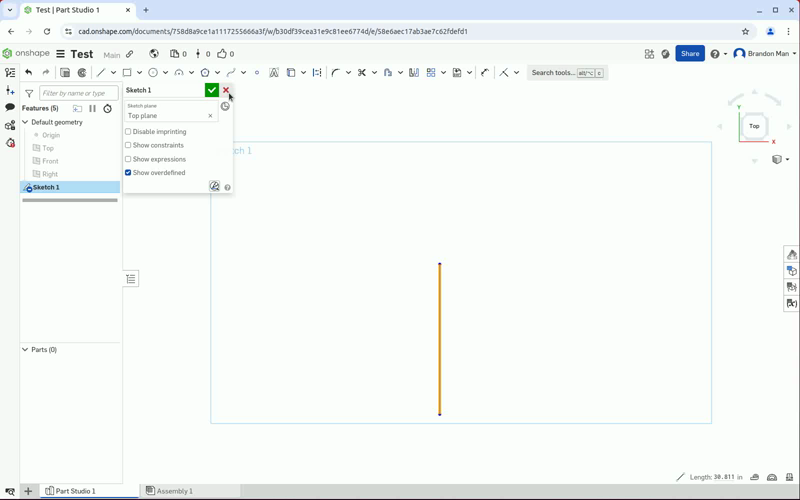
key(shift+h)
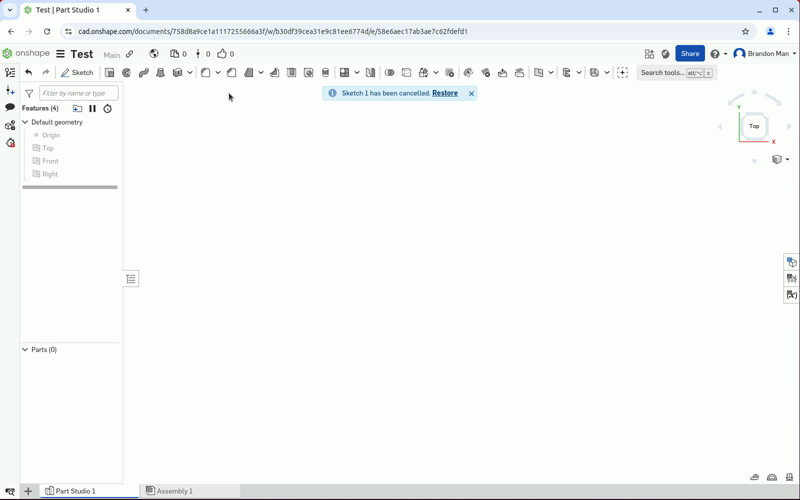
mouse_move(73, 352)
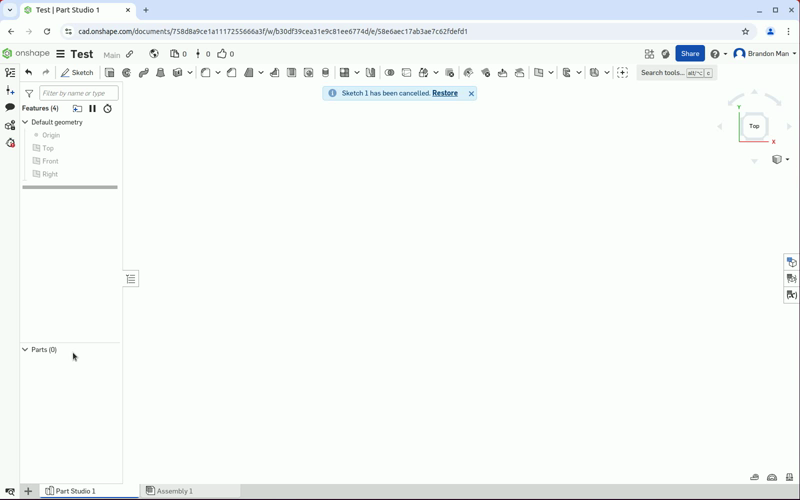
key(y)
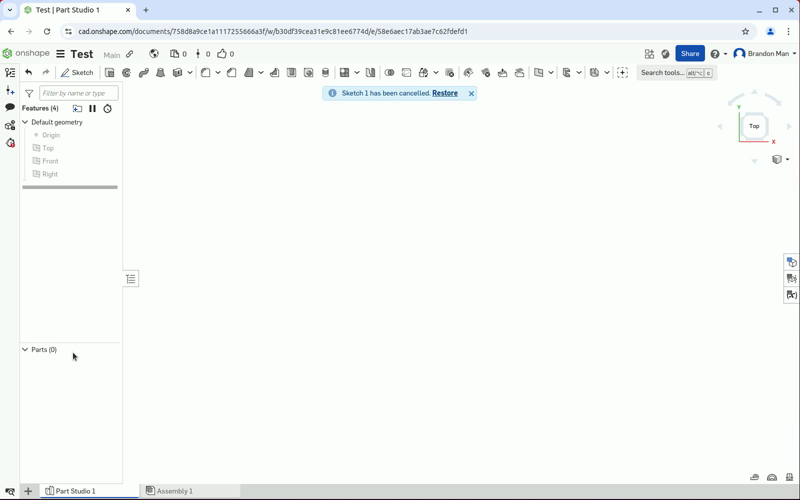
key(shift+p)
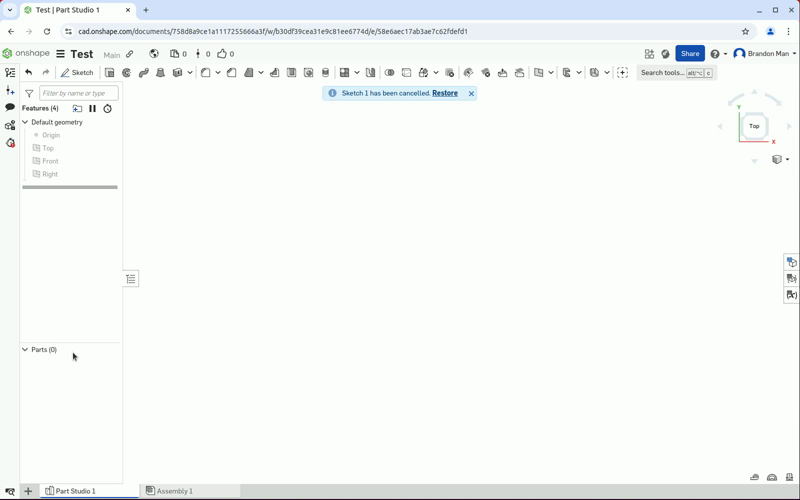
key(space)
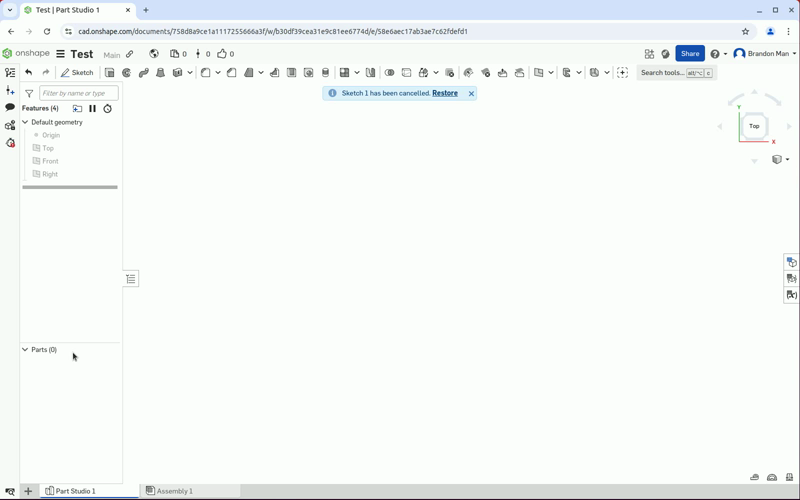
key_down(shift)
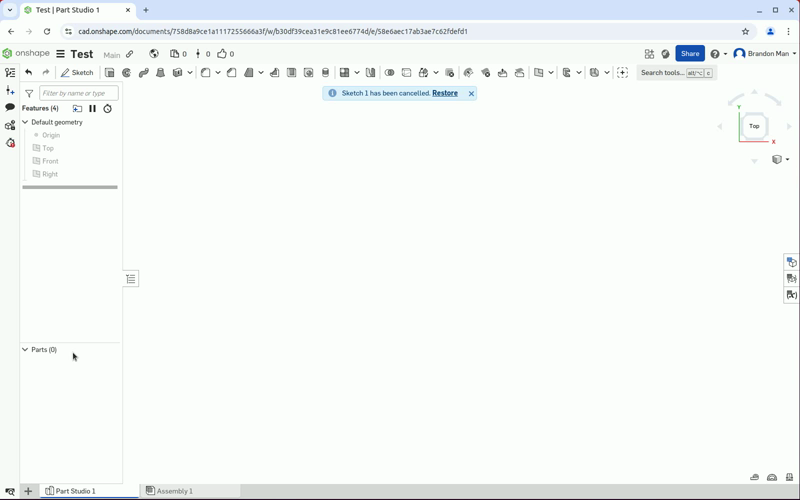
key(up)
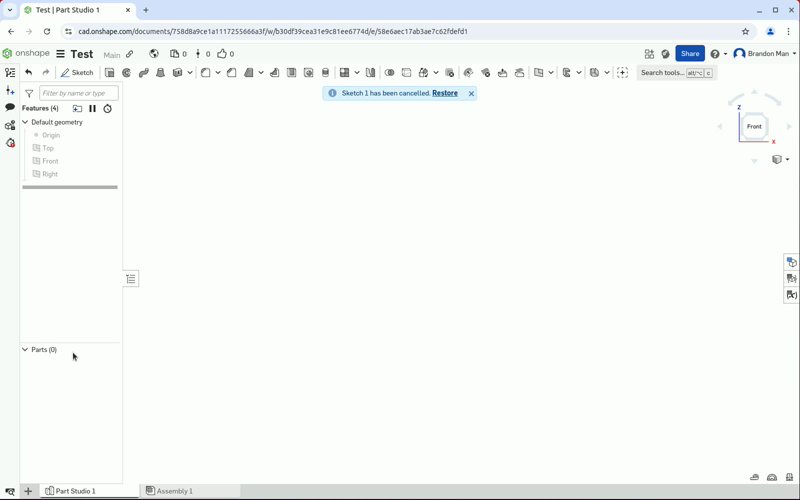
key_up(shift)
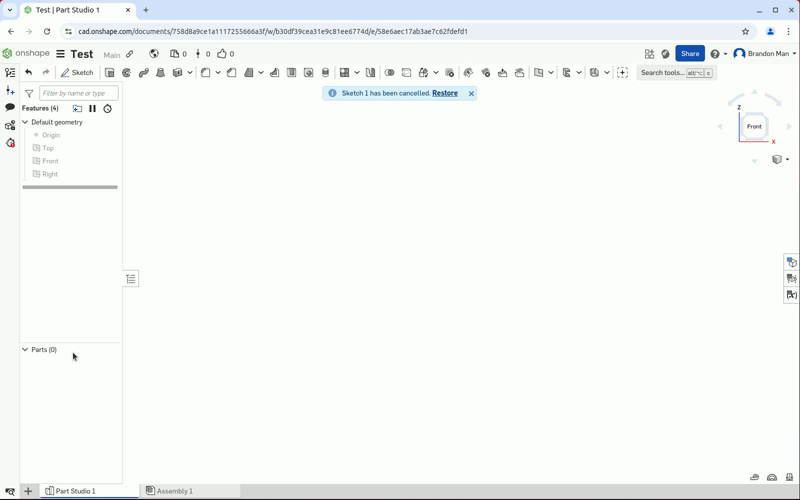
mouse_move(73, 352)
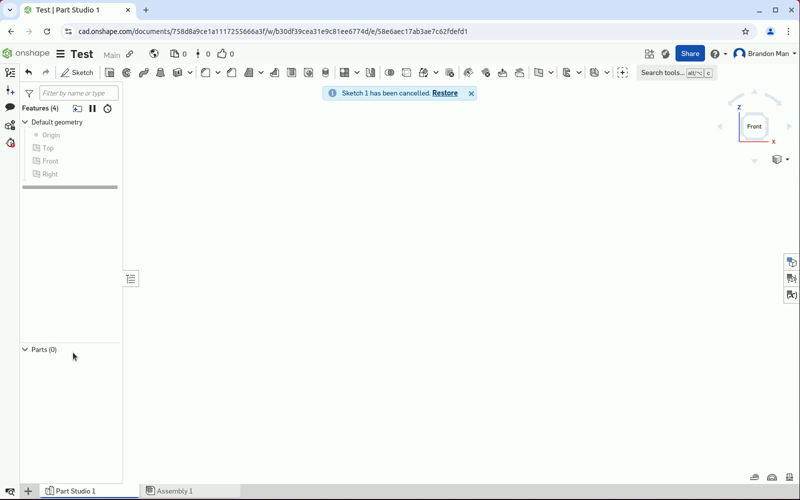
key(shift+y)
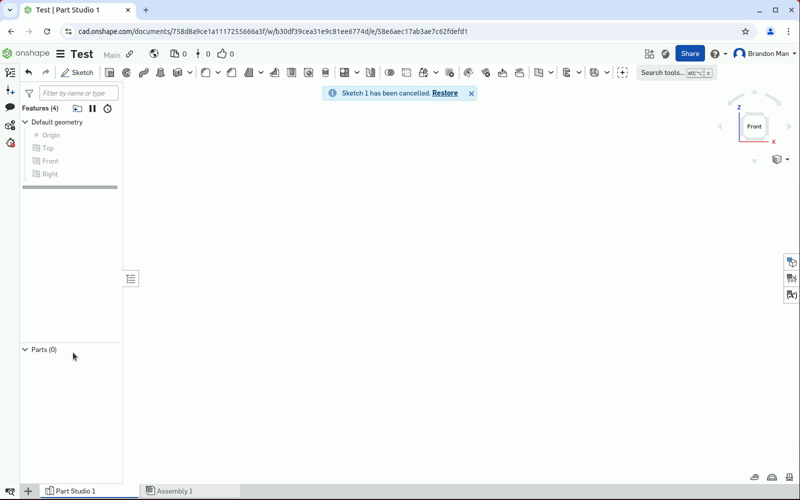
key(shift+s)
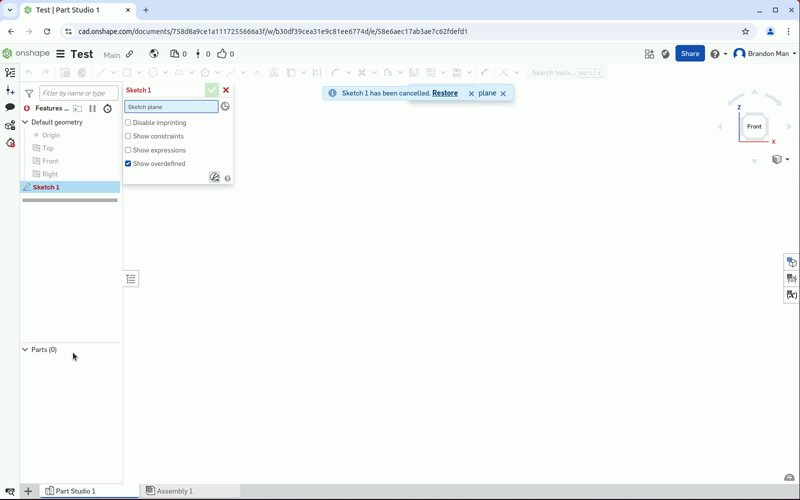
mouse_move(73, 163)
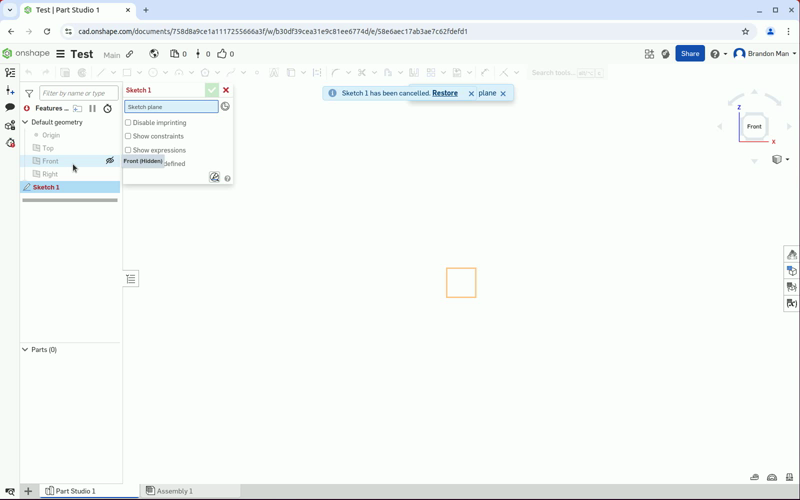
click(73, 163)
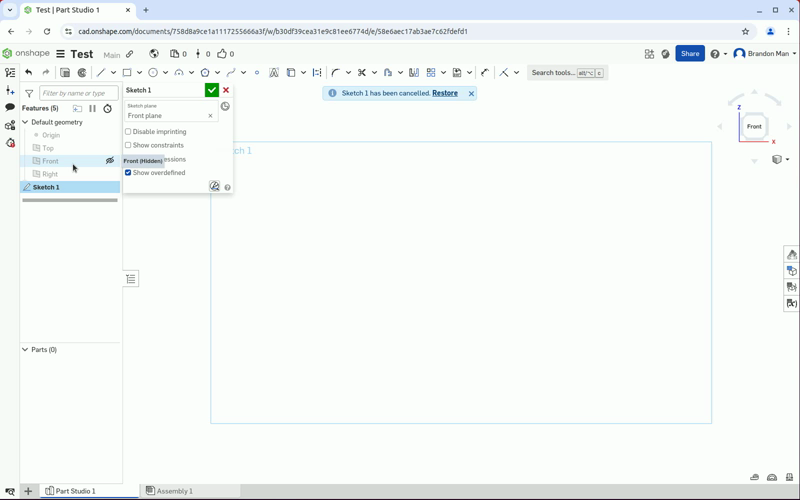
mouse_move(73, 352)
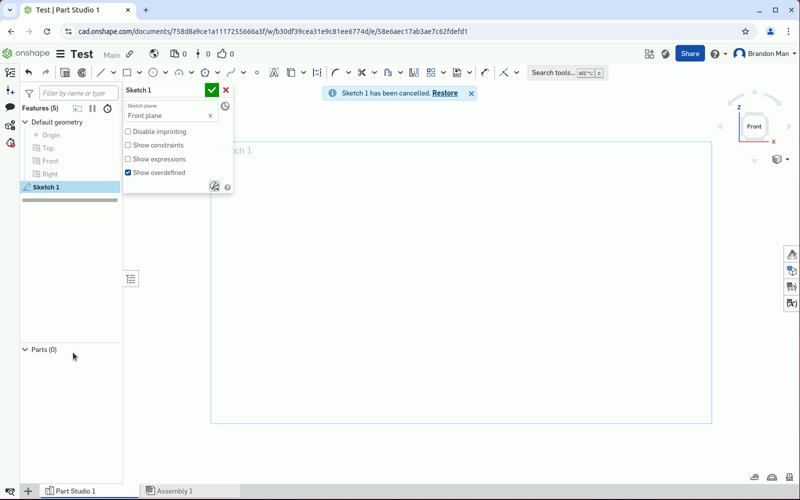
key(y)
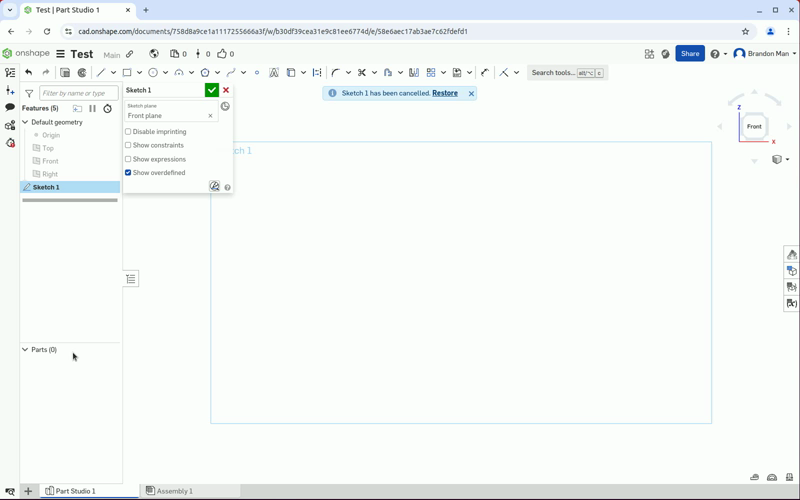
key(l)
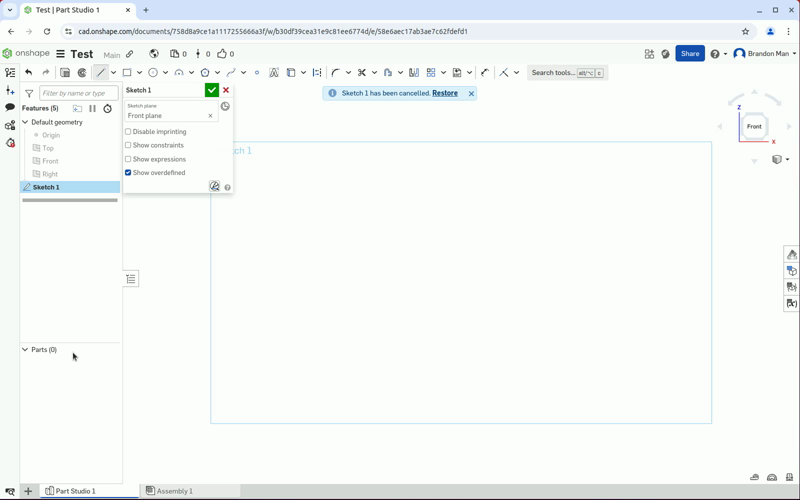
key_down(shift)
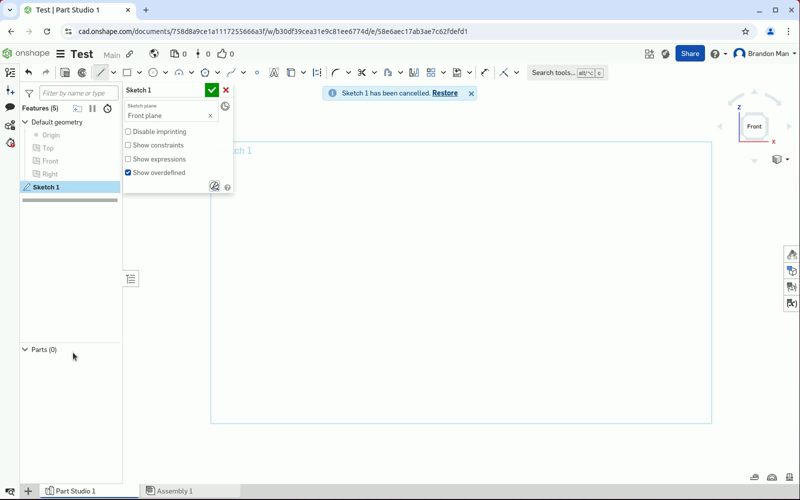
mouse_move(366, 324)
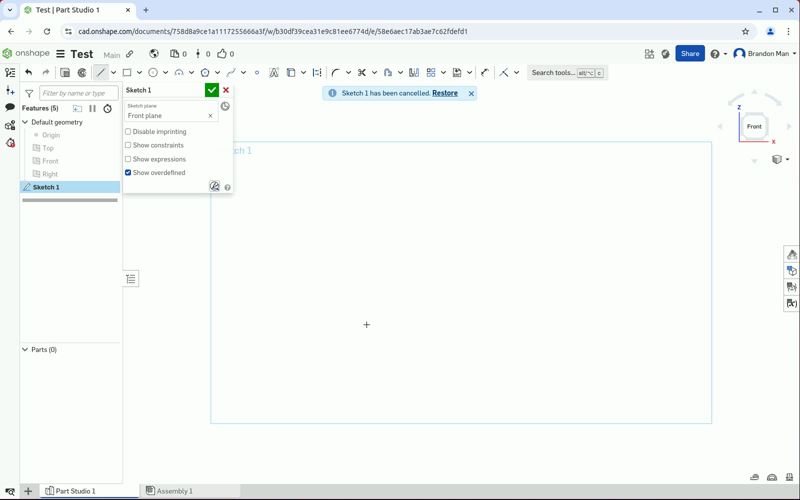
click(366, 324)
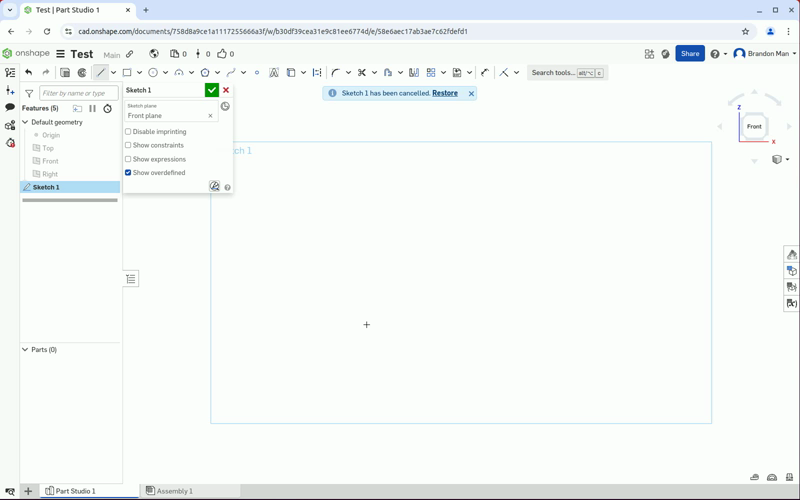
key_up(shift)
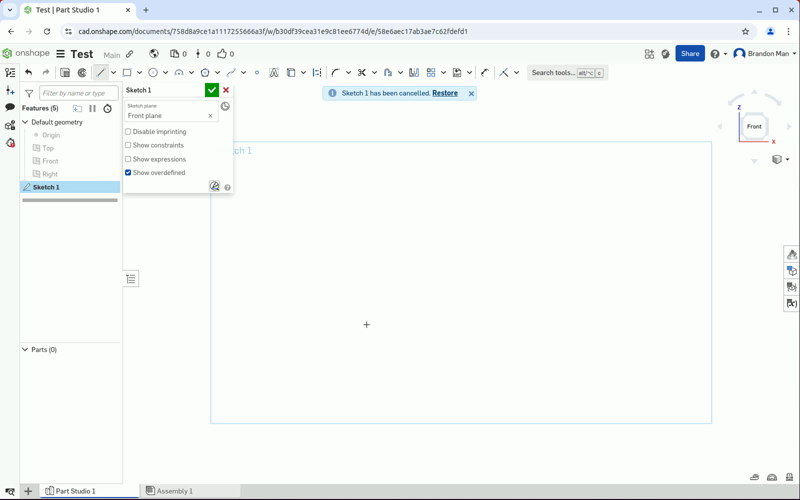
key_down(shift)
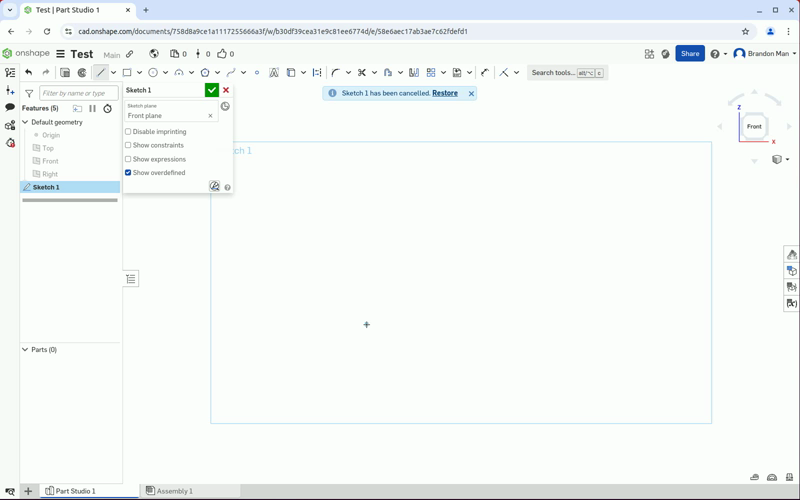
mouse_move(572, 324)
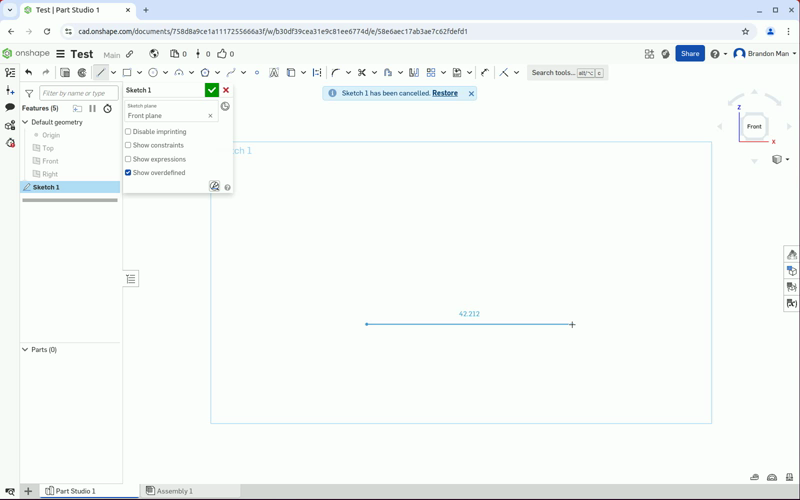
click(572, 324)
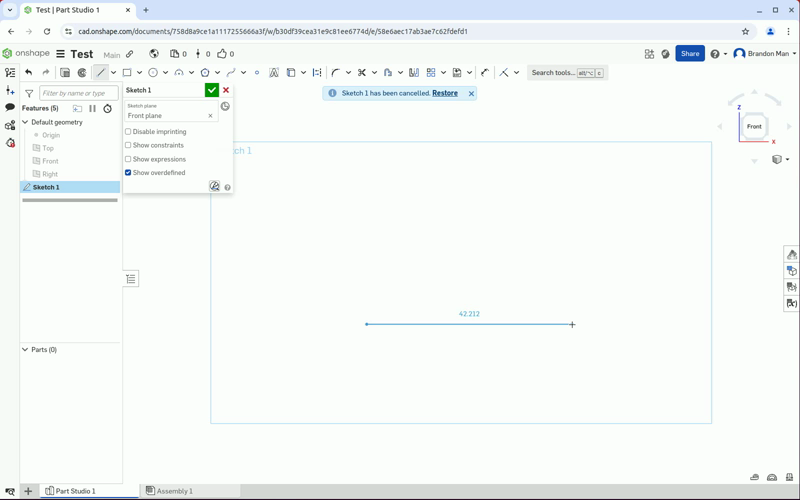
key_up(shift)
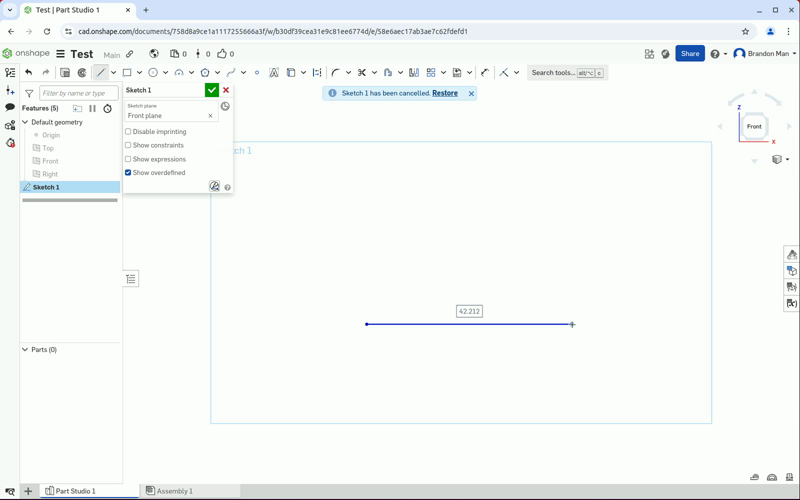
key_down(shift)
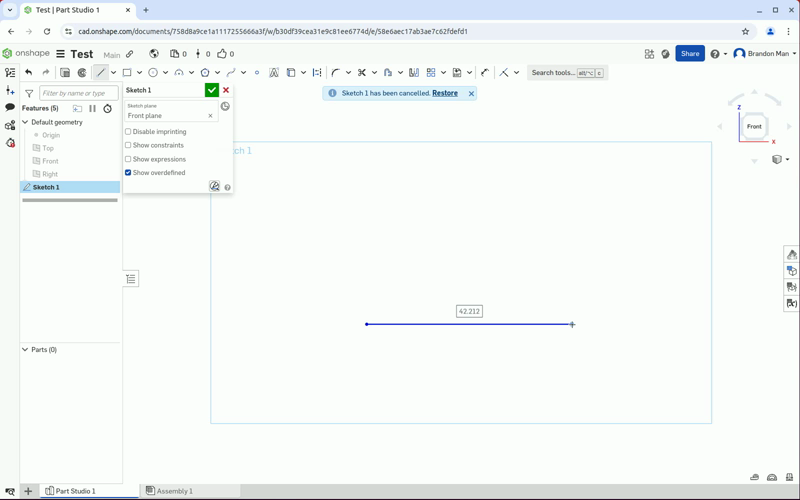
mouse_move(572, 246)
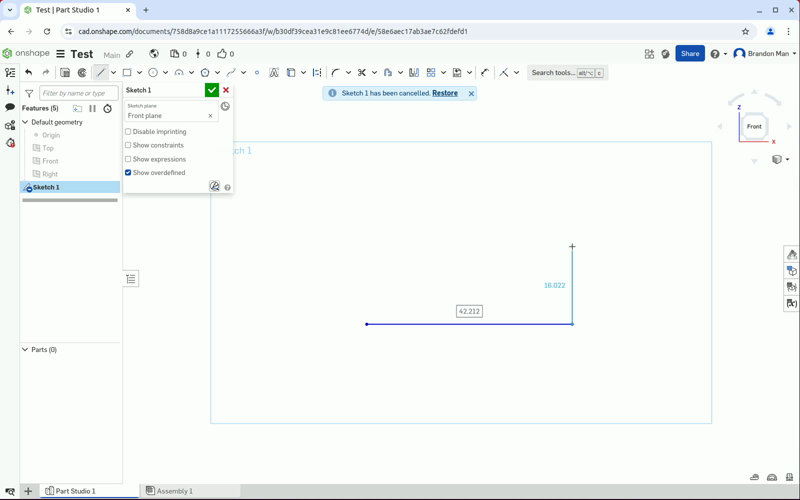
click(572, 246)
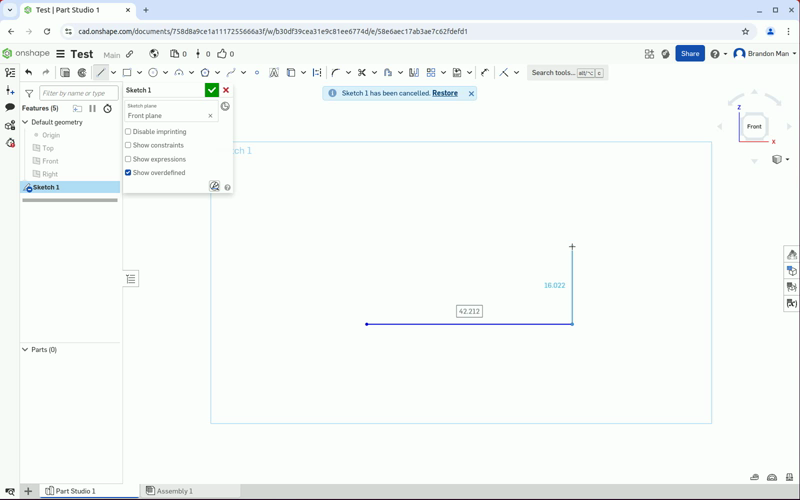
key_up(shift)
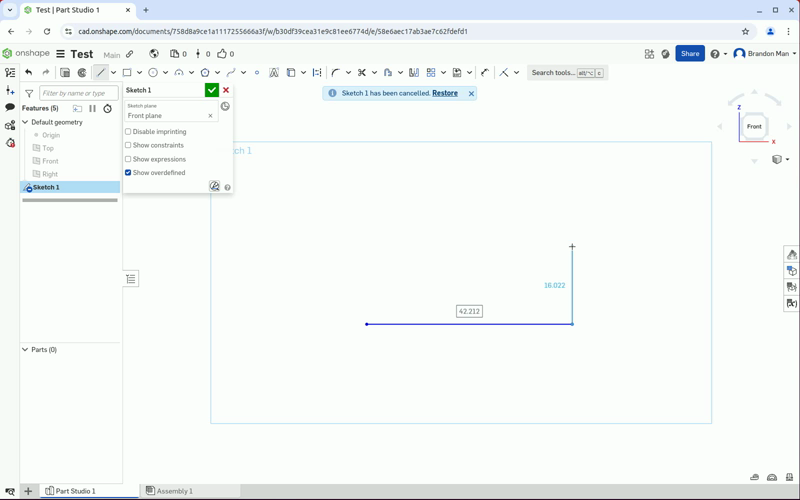
key_down(shift)
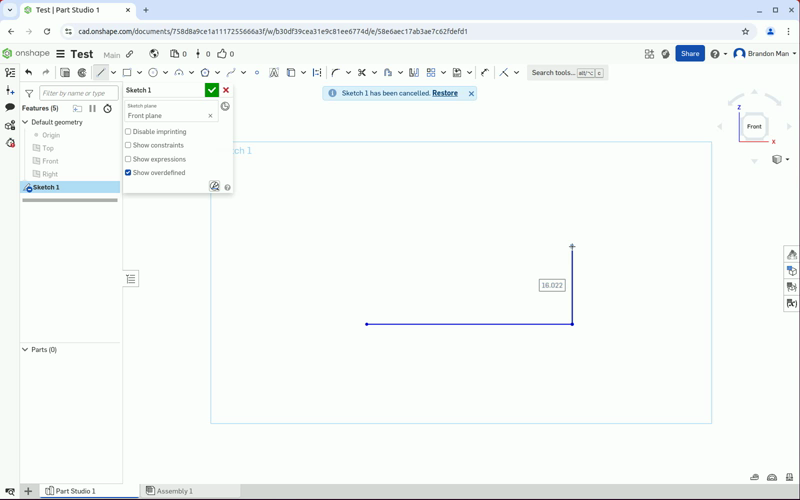
mouse_move(366, 246)
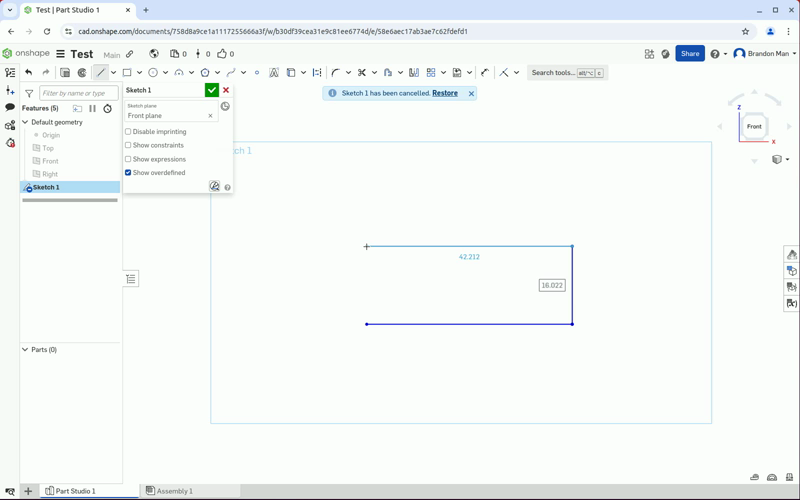
click(366, 246)
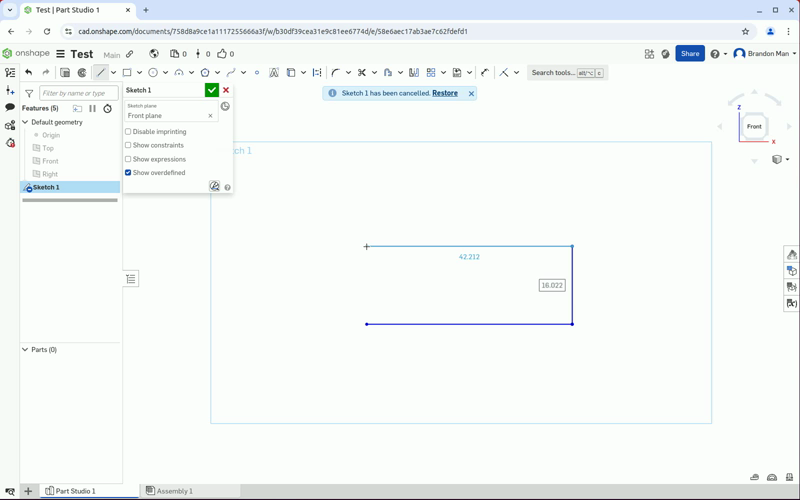
key_up(shift)
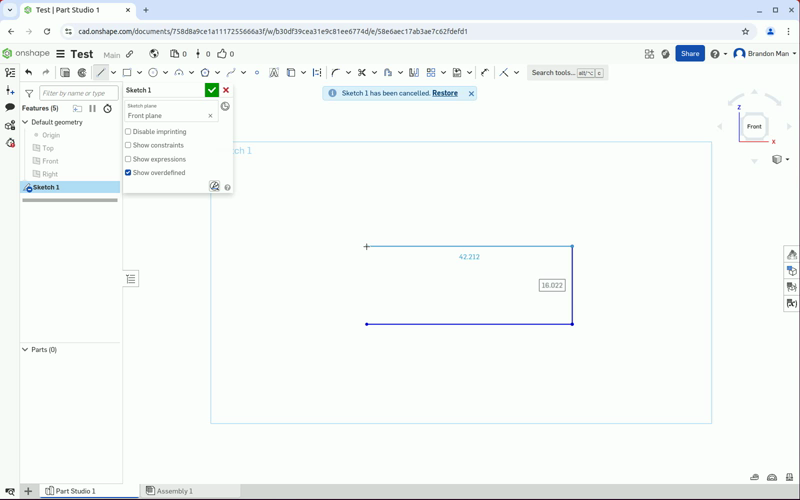
key_down(shift)
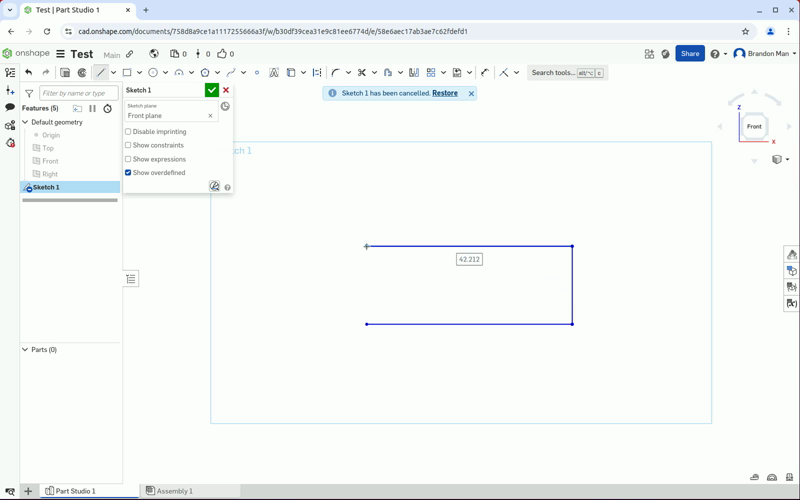
mouse_move(366, 324)
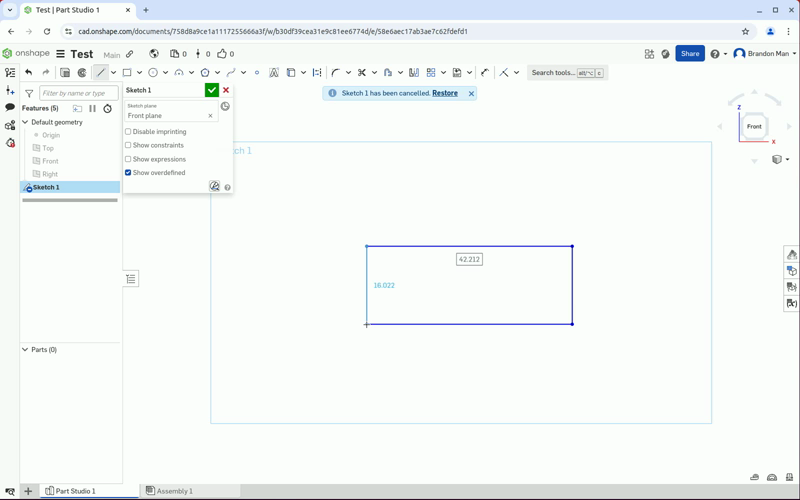
key_up(shift)
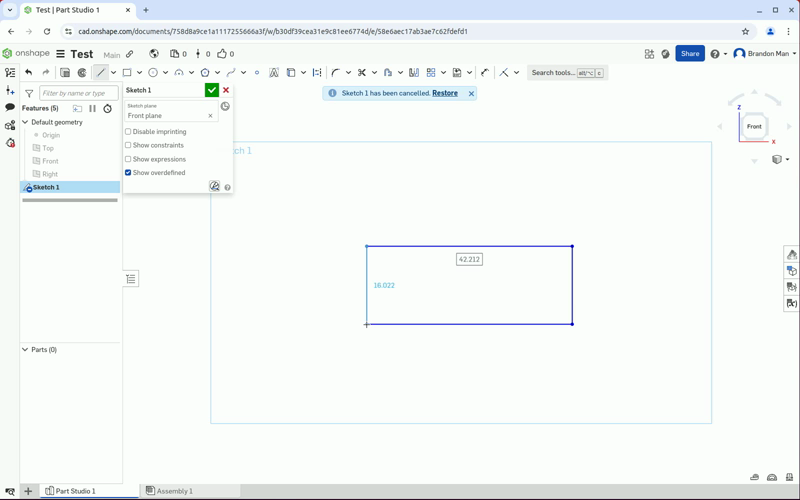
click(366, 324)
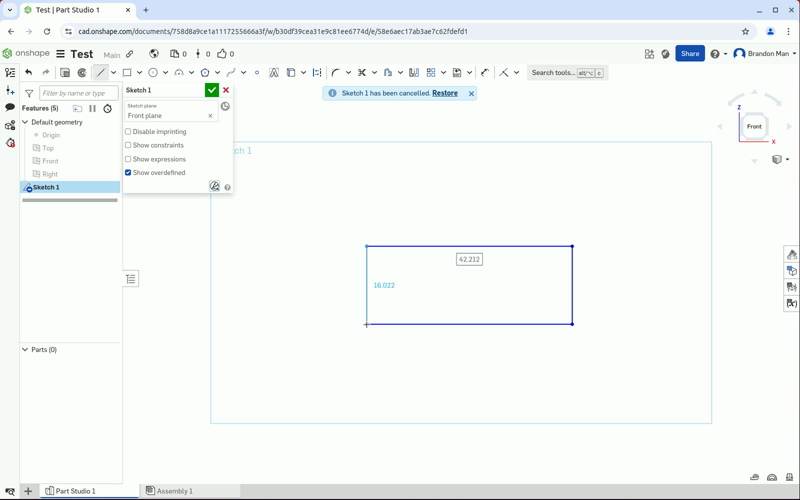
key(esc)
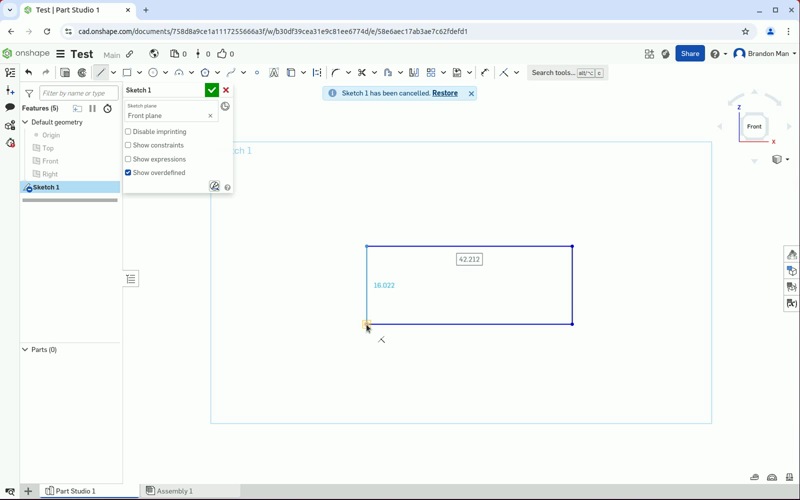
mouse_move(410, 307)
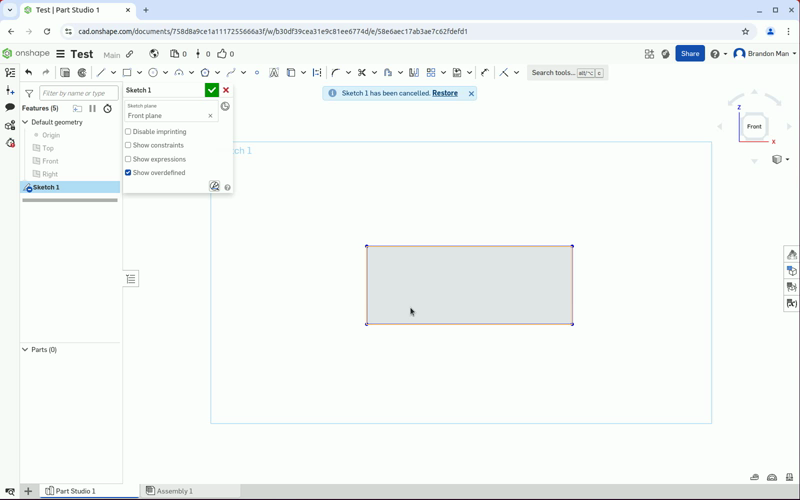
click(410, 307)
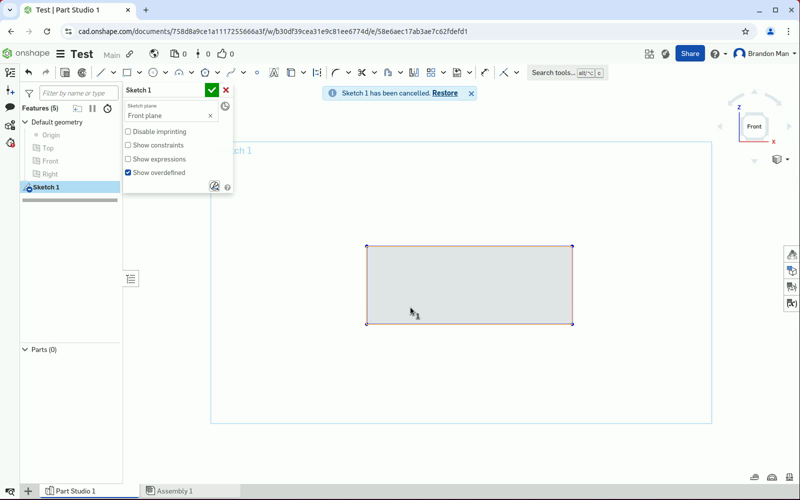
mouse_move(73, 352)
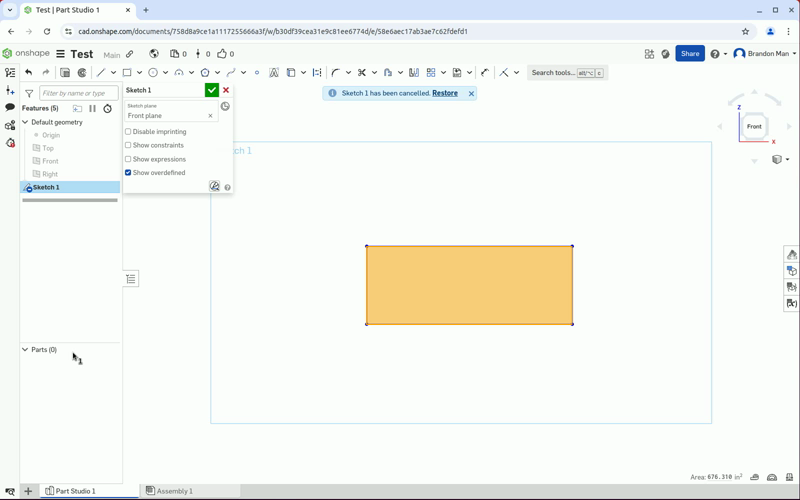
key(shift+y)
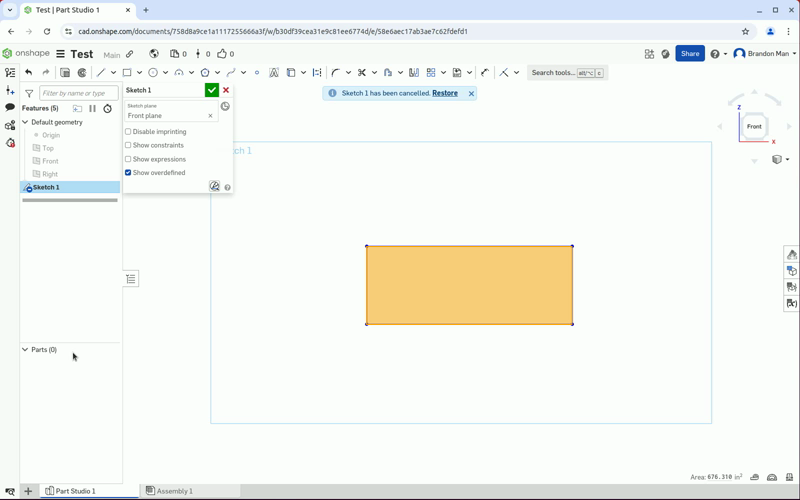
key(shift+e)
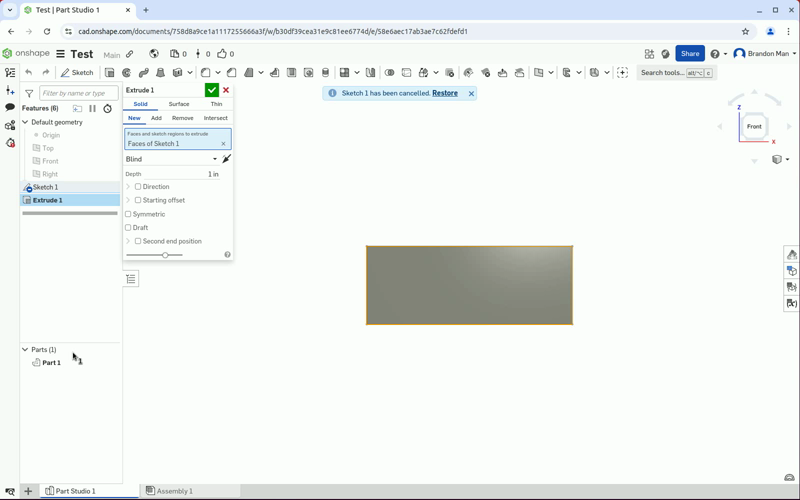
mouse_move(143, 106)
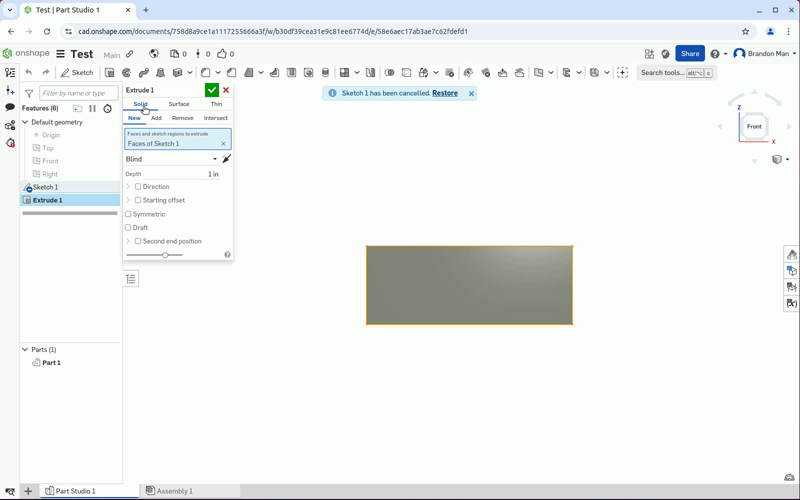
click(143, 106)
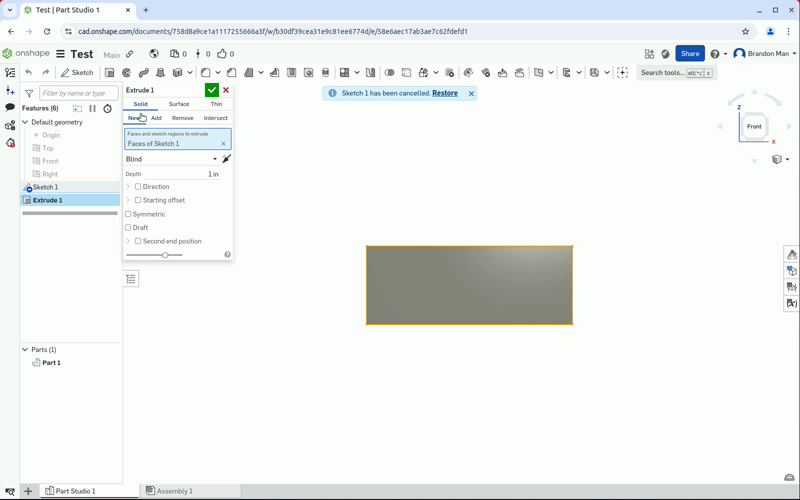
mouse_move(137, 120)
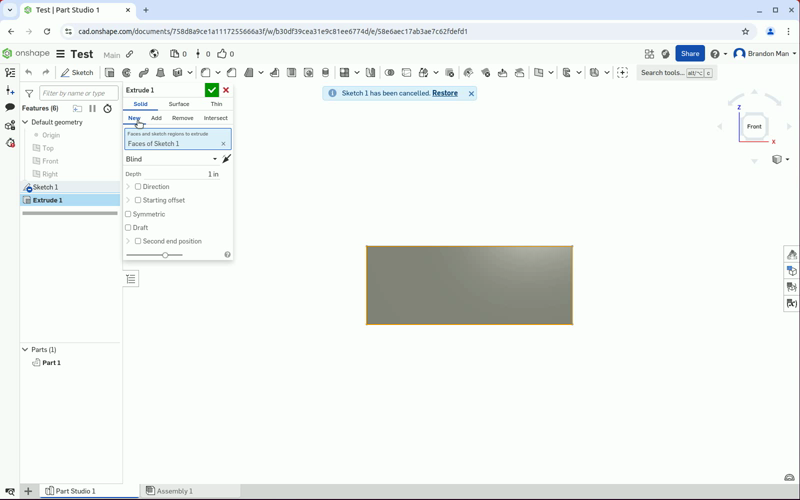
click(137, 120)
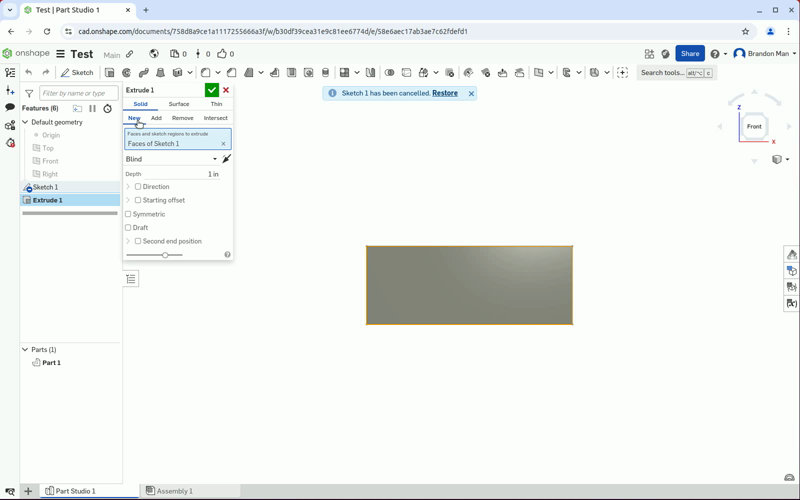
key(tab, 4)
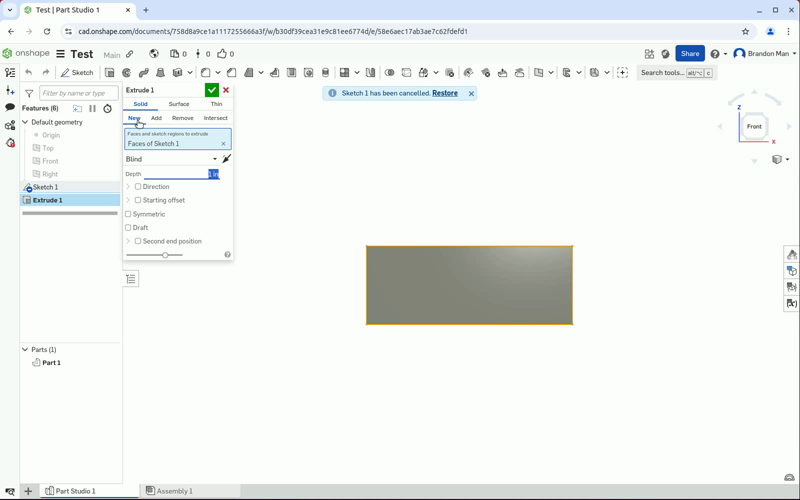
text(0.722)
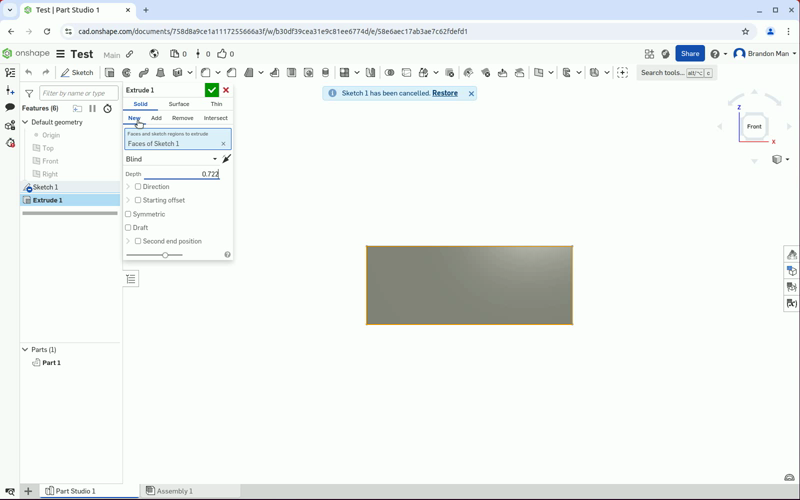
key(enter)
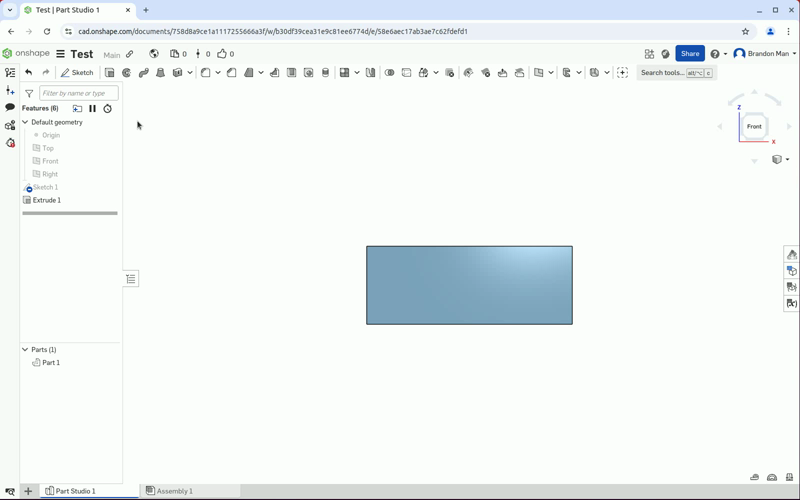
key(shift+h)
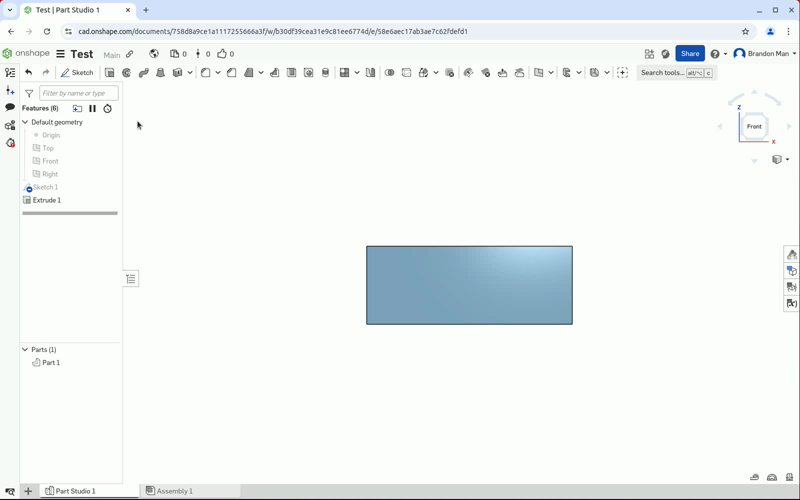
key(shift+h)
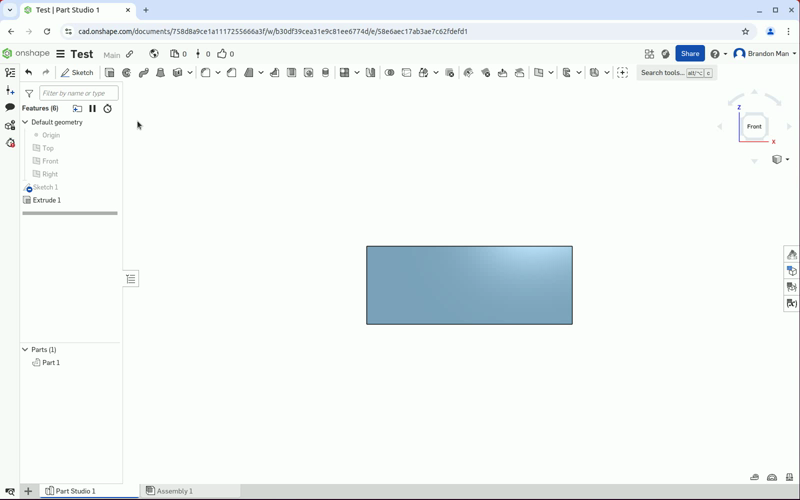
mouse_move(73, 189)
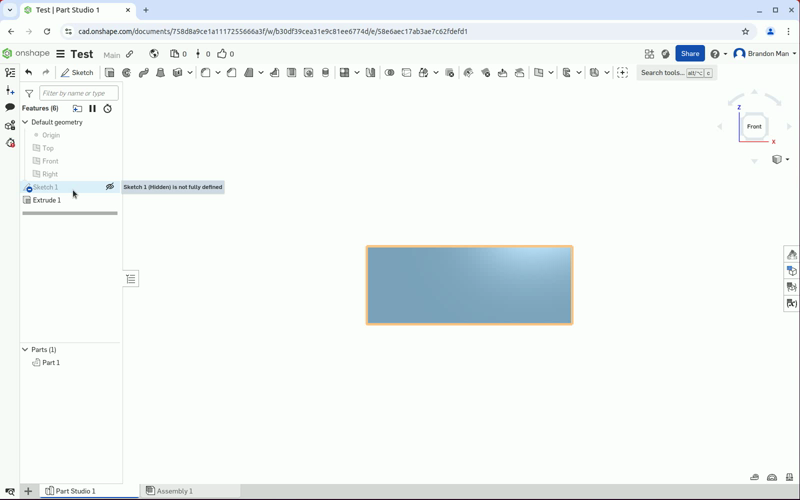
click(73, 189)
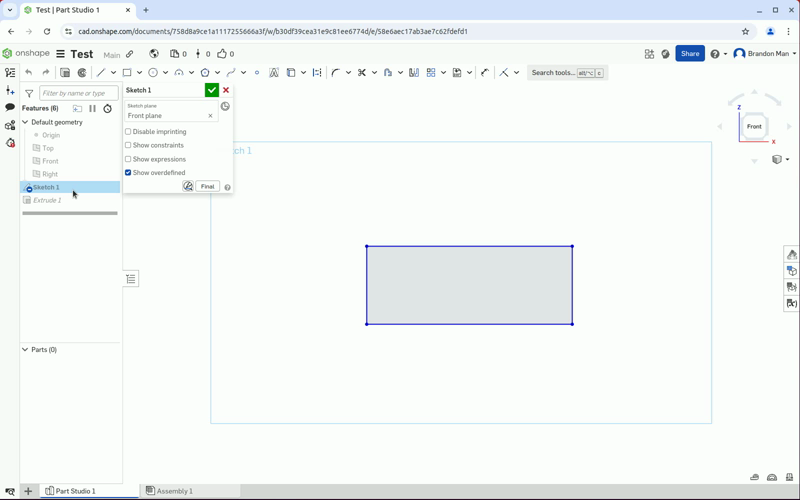
mouse_move(229, 92)
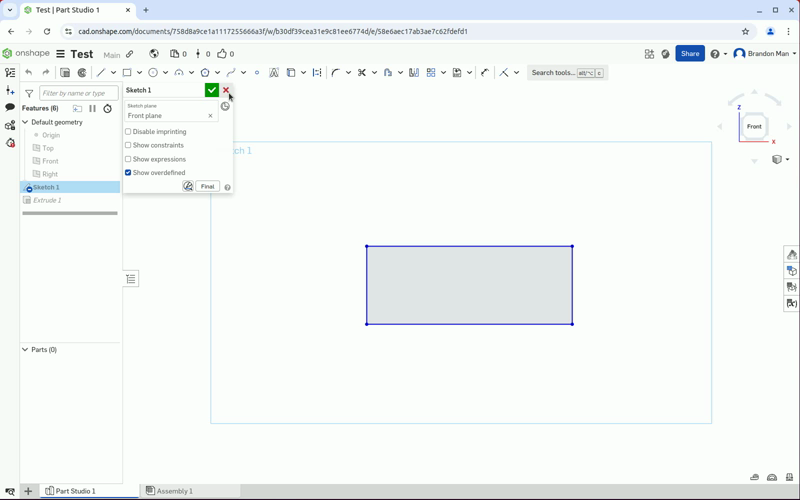
click(229, 92)
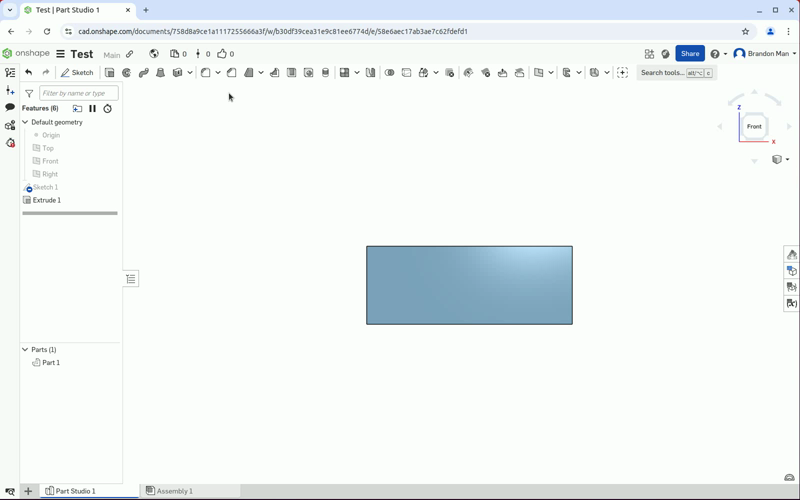
mouse_move(541, 75)
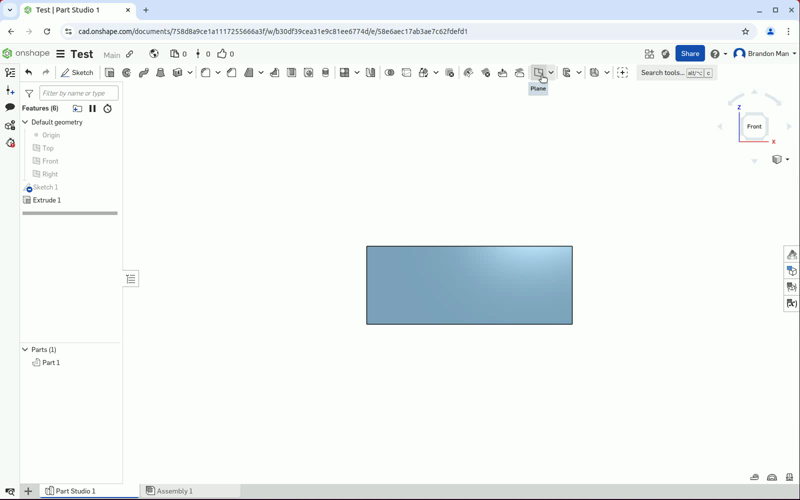
click(541, 75)
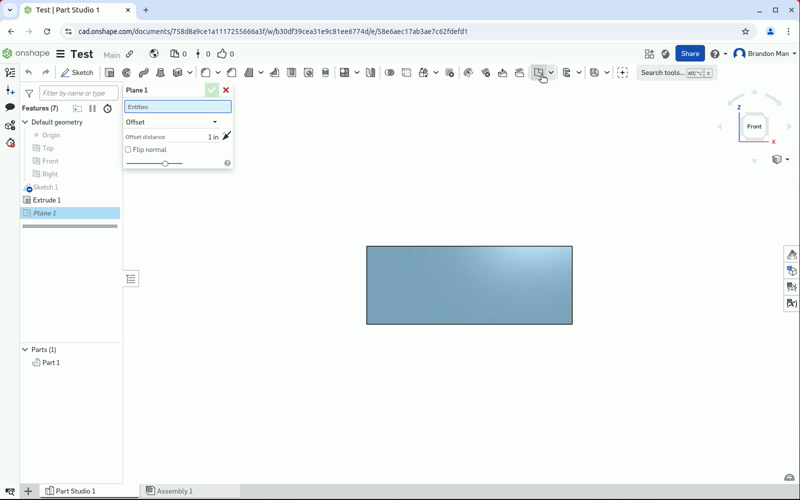
mouse_move(73, 163)
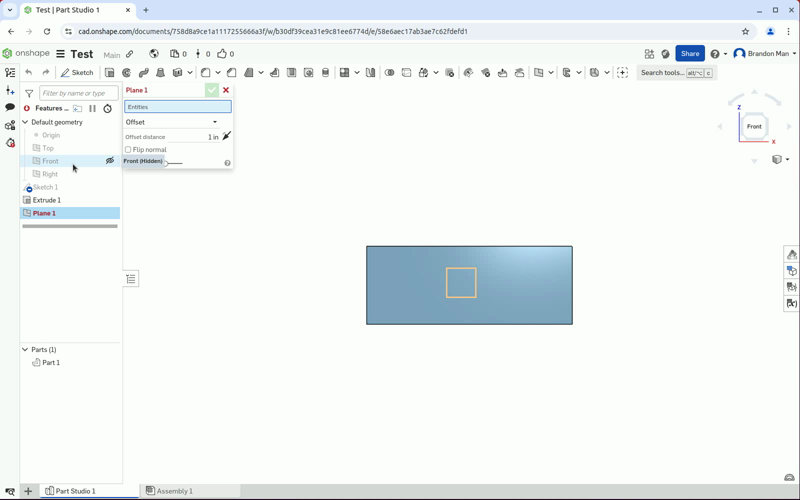
click(73, 163)
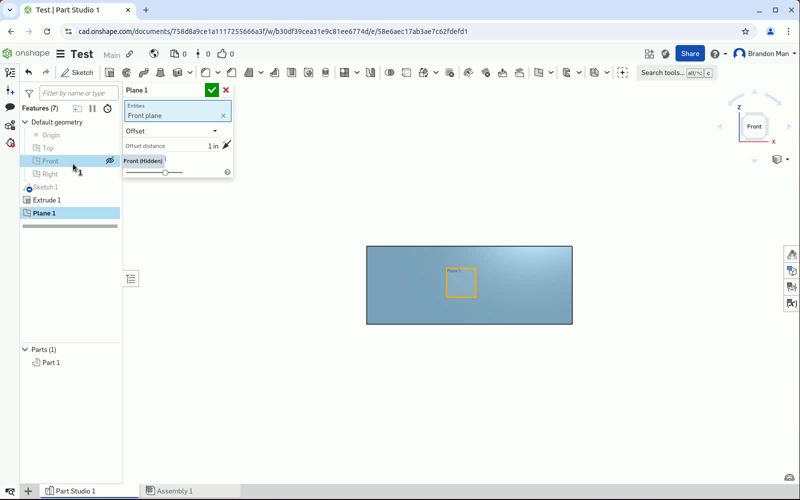
key(tab, 2)
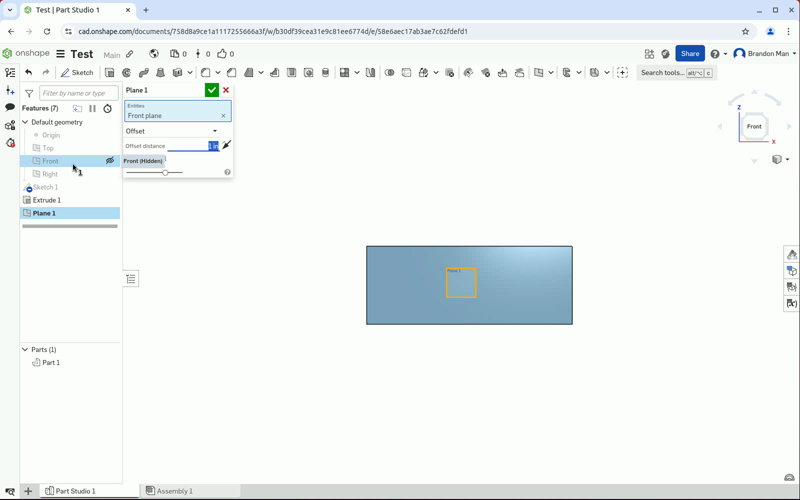
text(0.709)
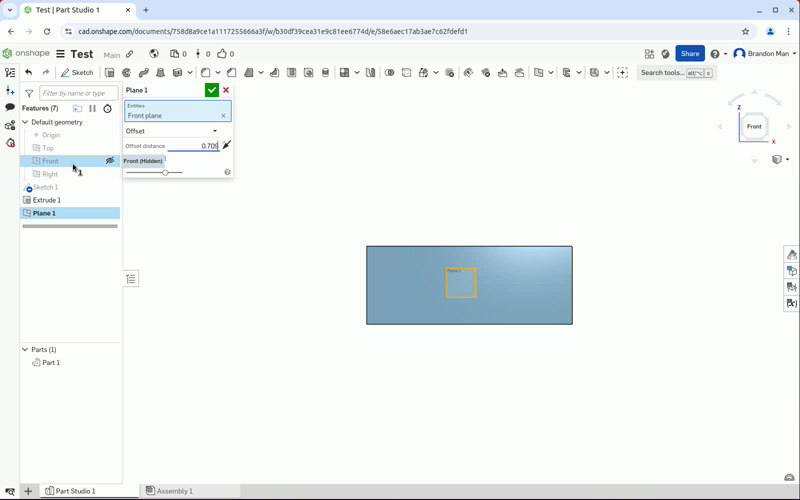
key(enter, 2)
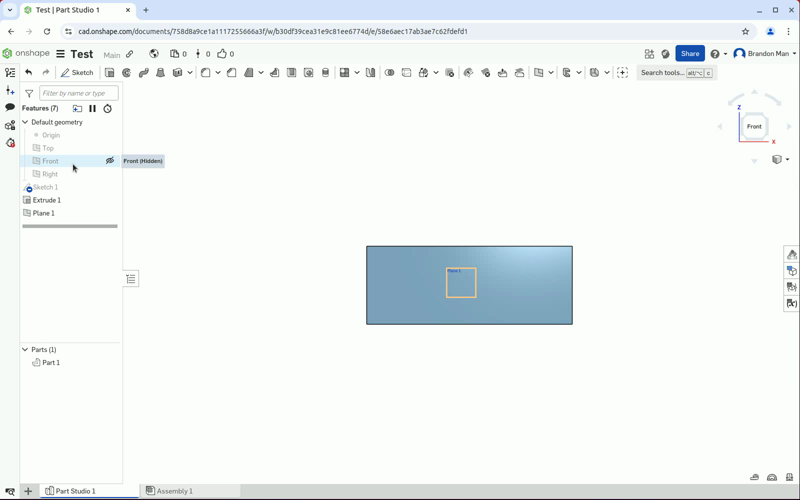
key(shift+s)
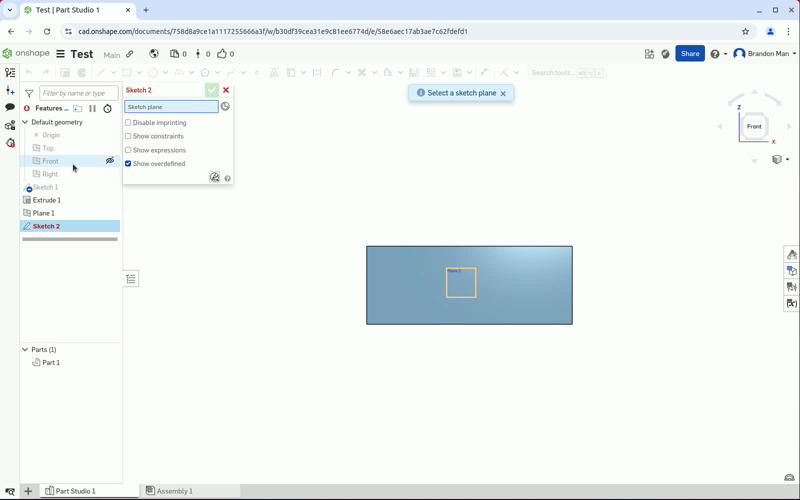
mouse_move(73, 215)
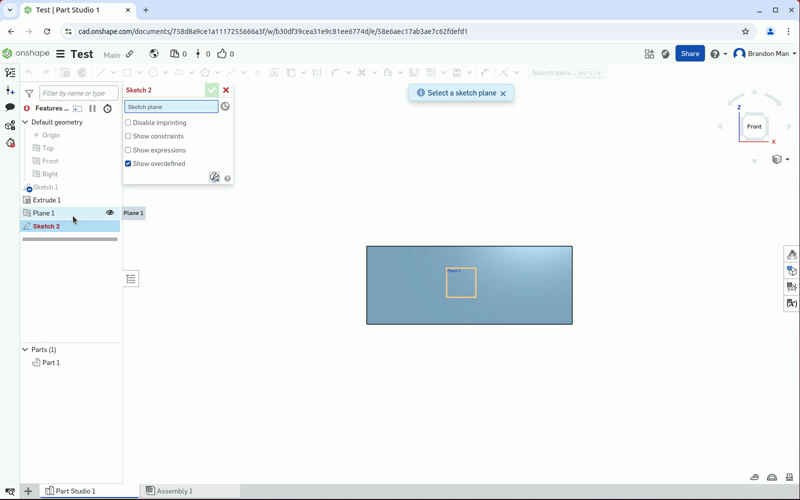
click(73, 215)
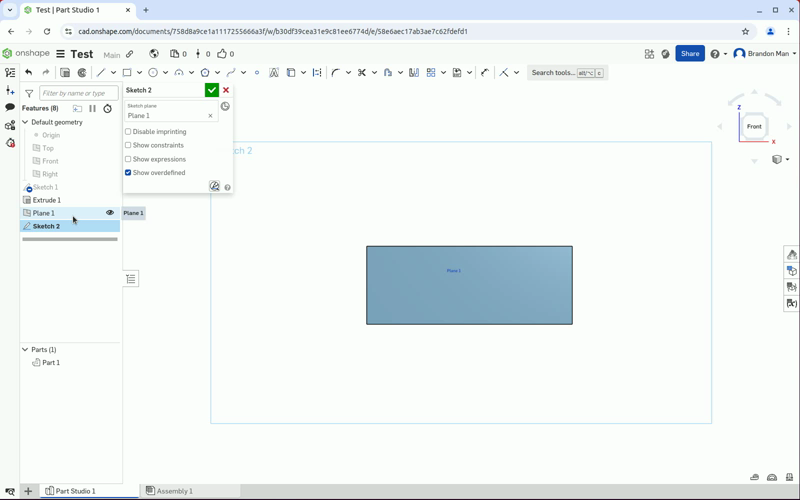
mouse_move(73, 352)
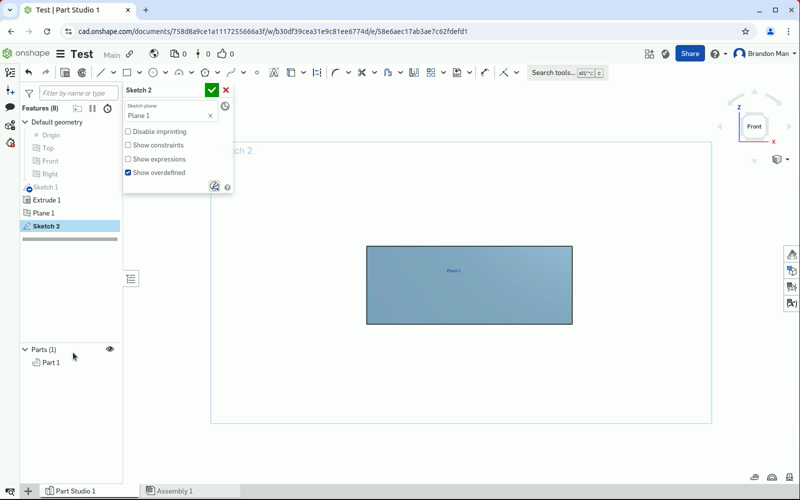
key(y)
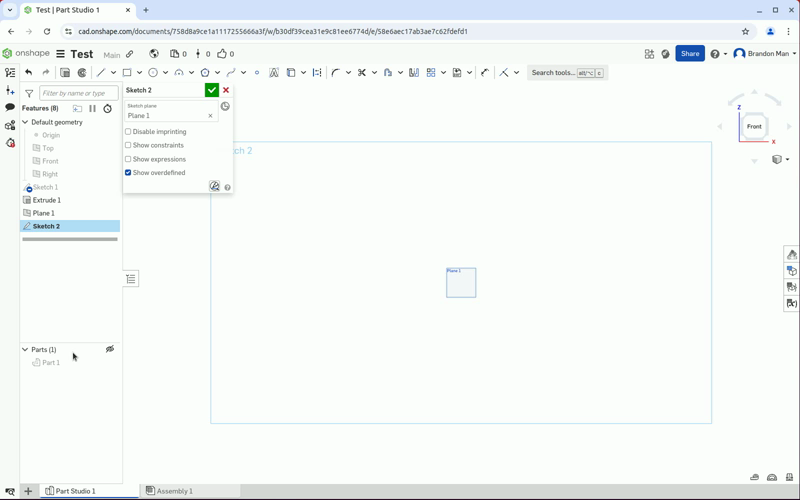
key(l)
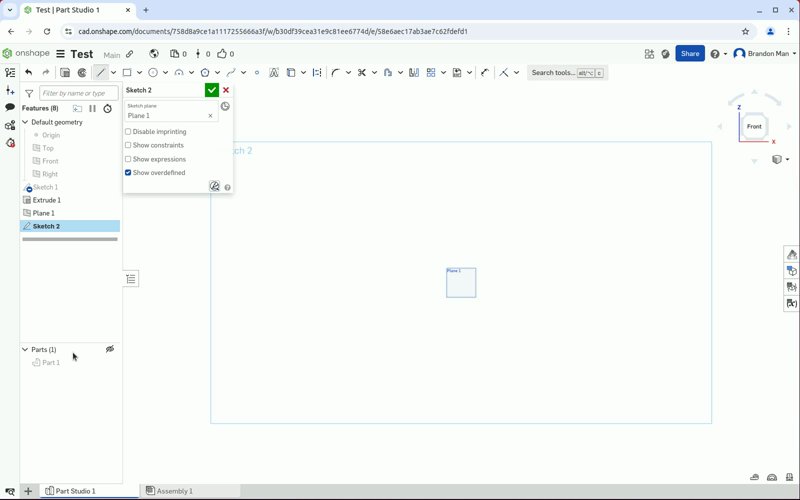
key_down(shift)
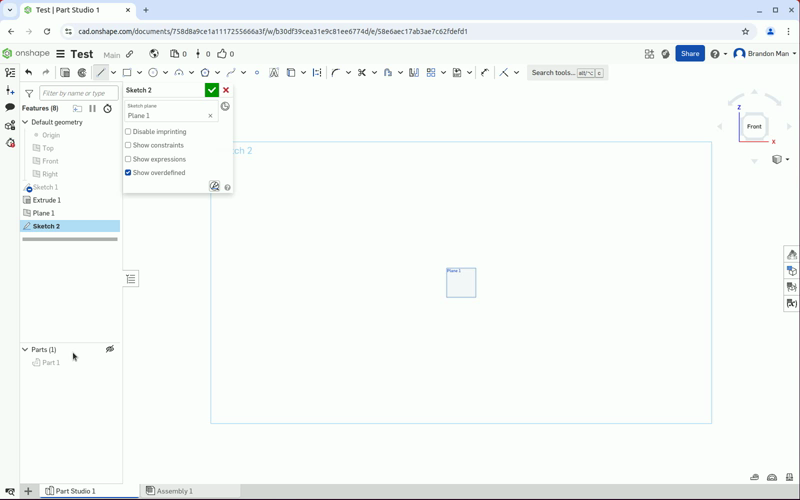
mouse_move(370, 320)
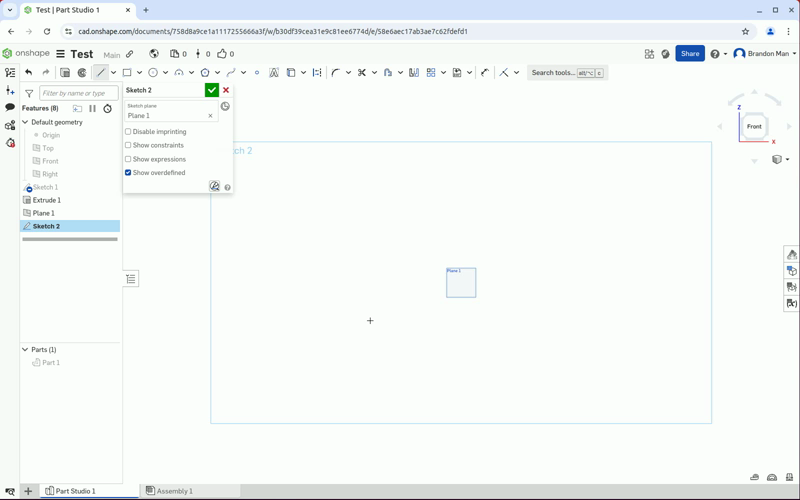
click(370, 320)
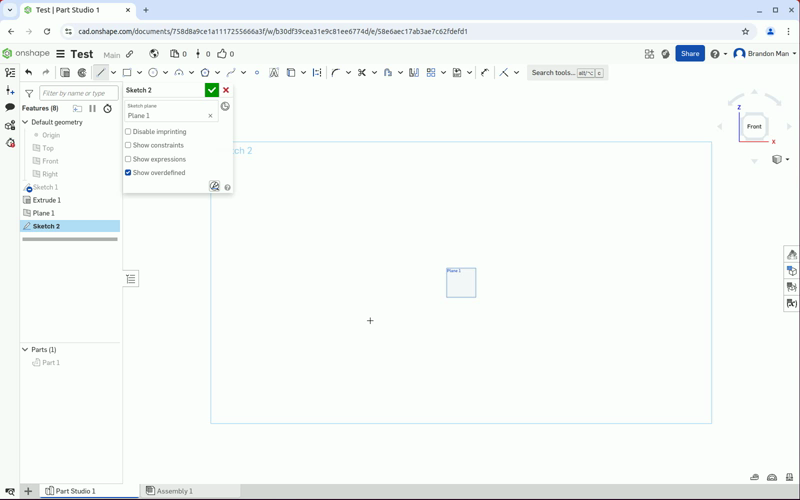
key_up(shift)
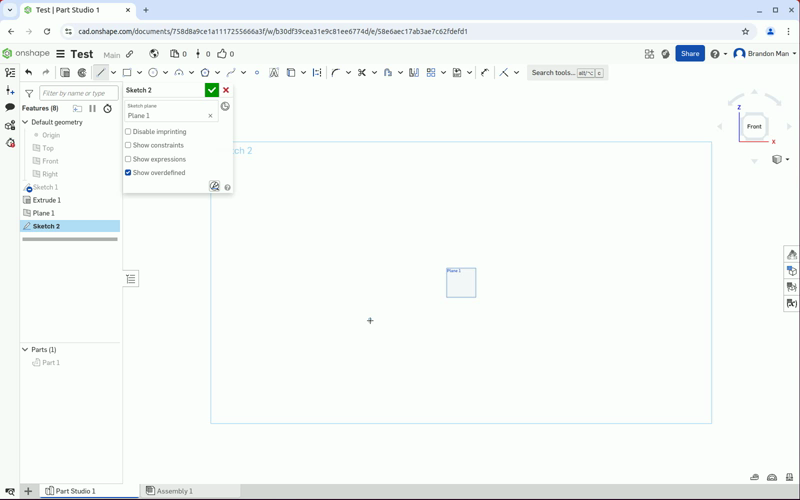
key_down(shift)
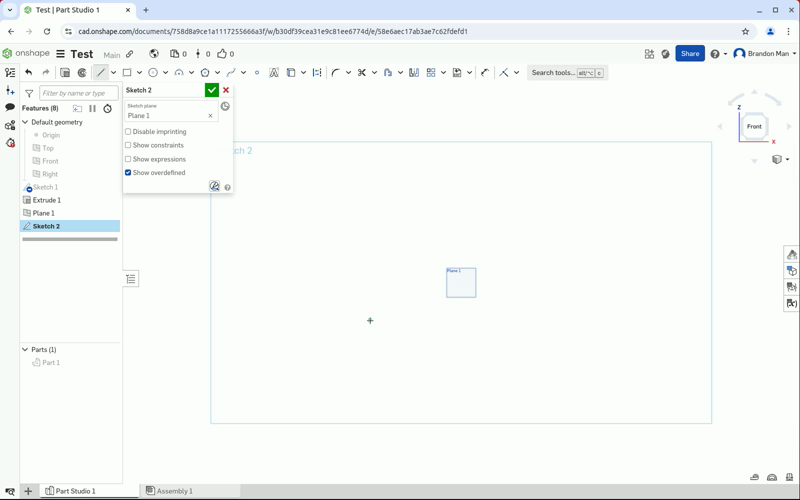
mouse_move(568, 320)
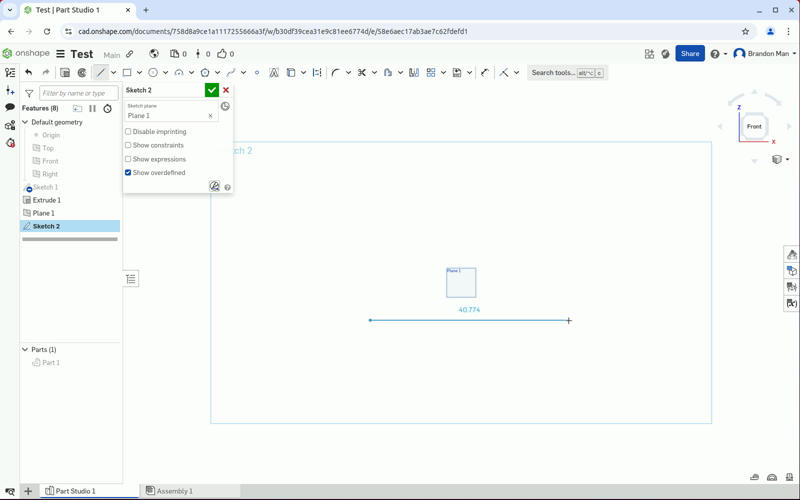
click(568, 320)
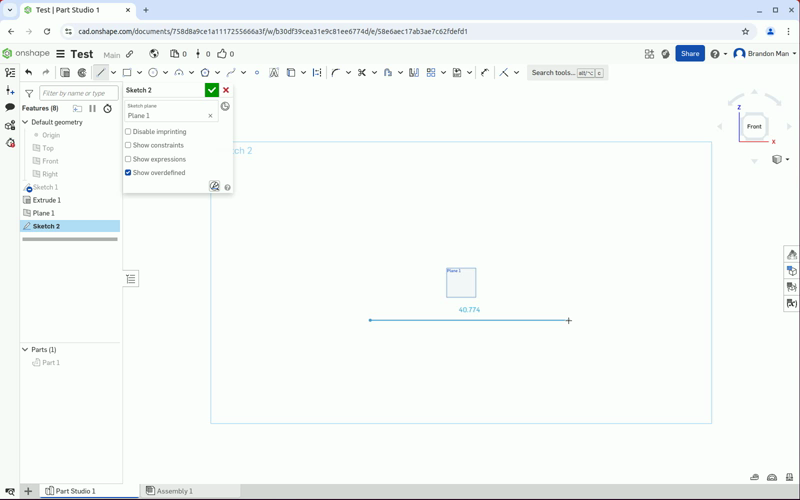
key_up(shift)
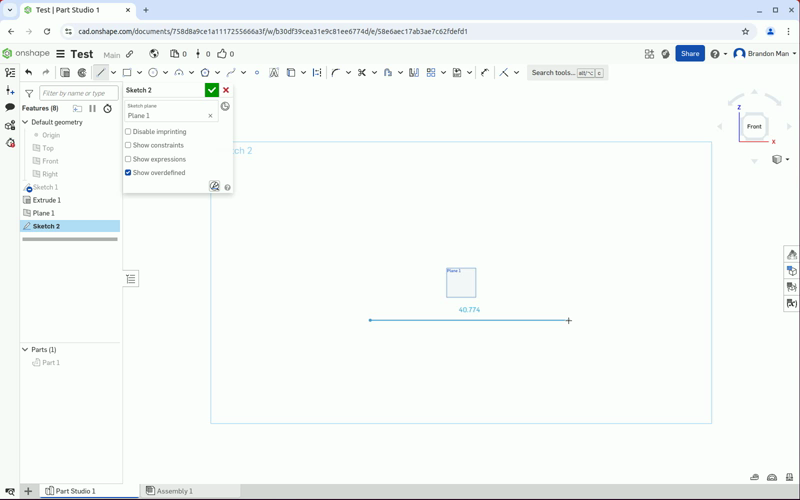
key_down(shift)
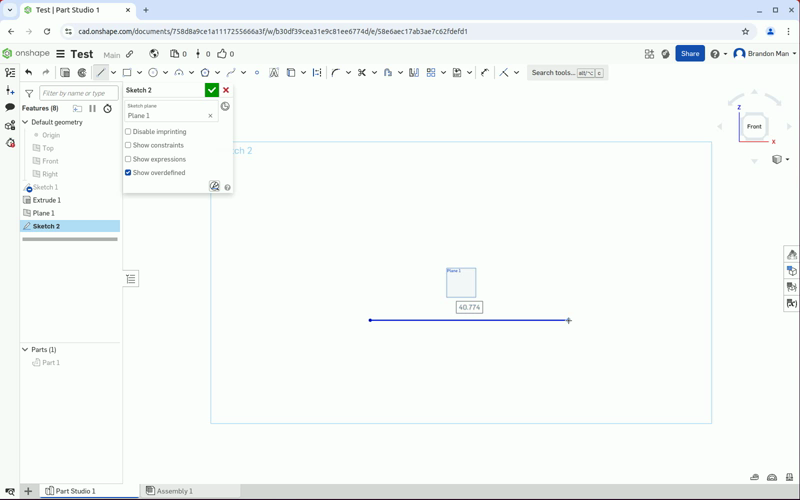
mouse_move(568, 253)
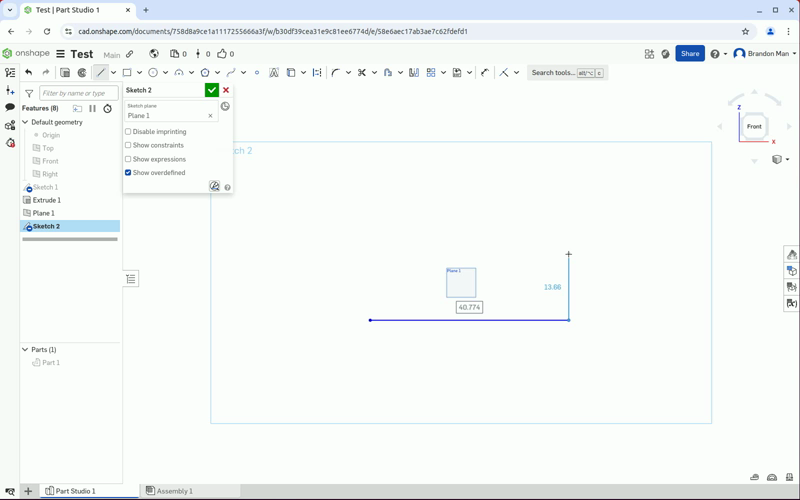
click(568, 253)
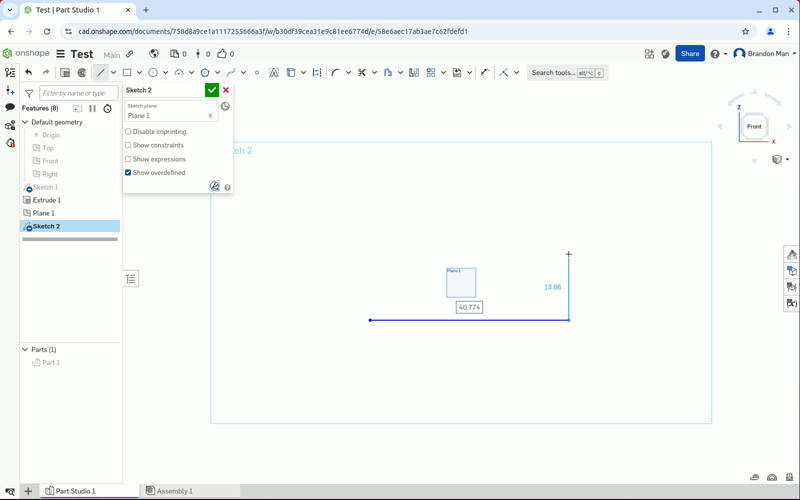
key_up(shift)
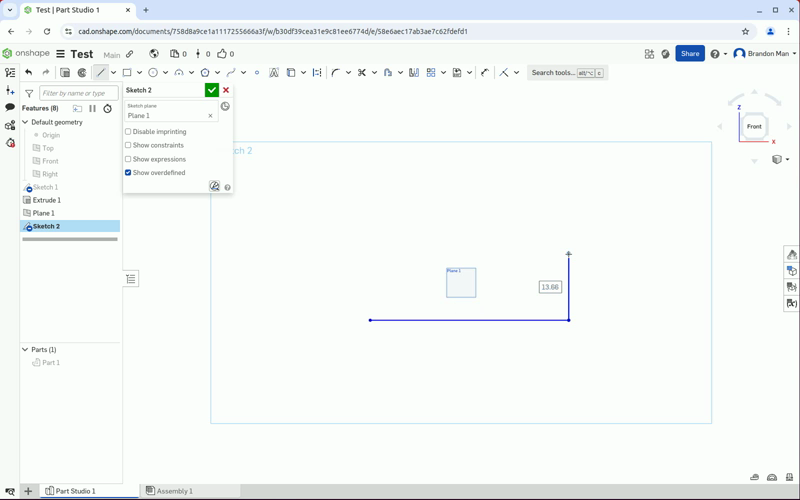
key_down(shift)
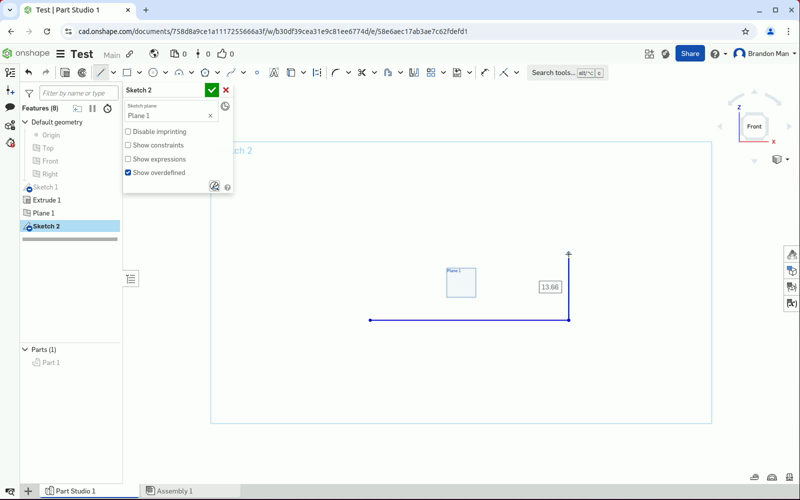
mouse_move(370, 253)
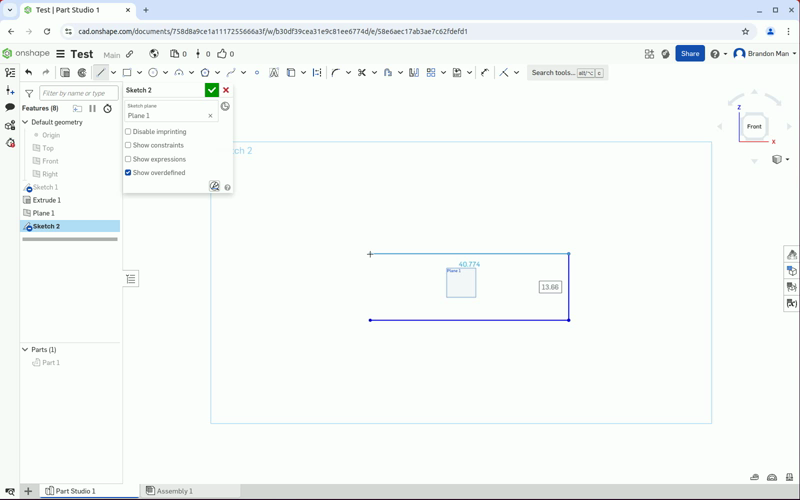
click(370, 253)
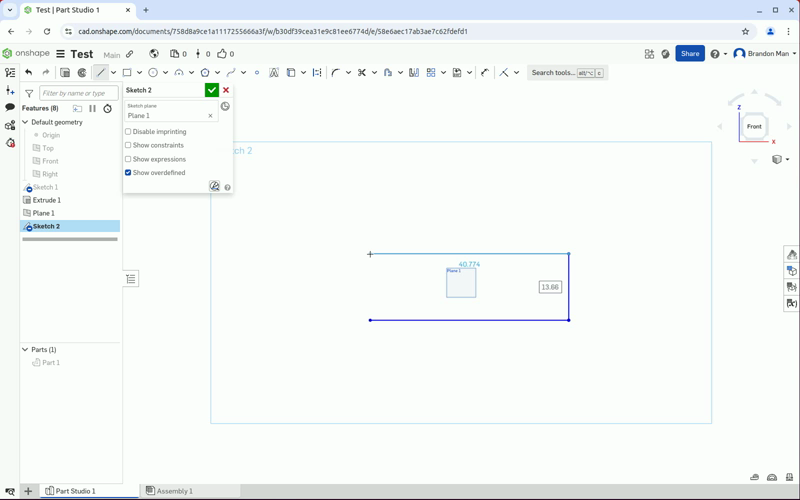
key_up(shift)
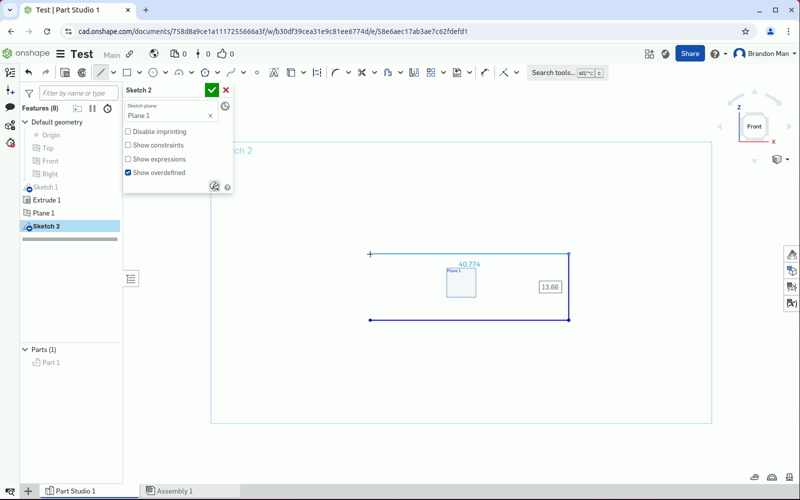
key_down(shift)
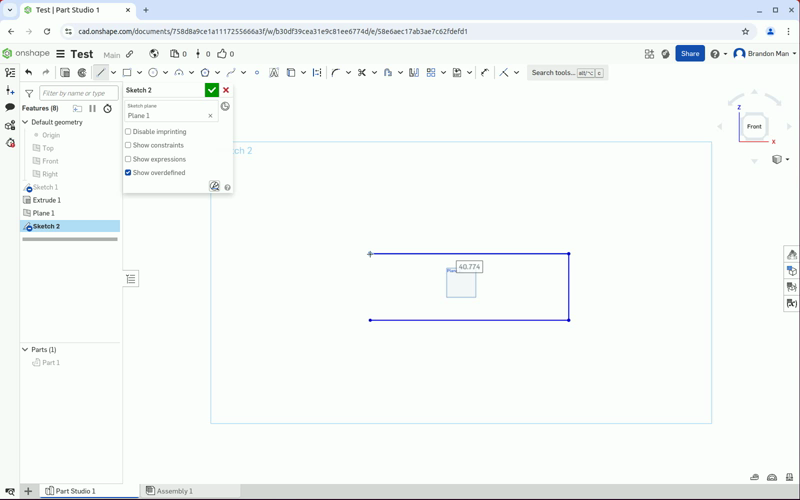
mouse_move(370, 320)
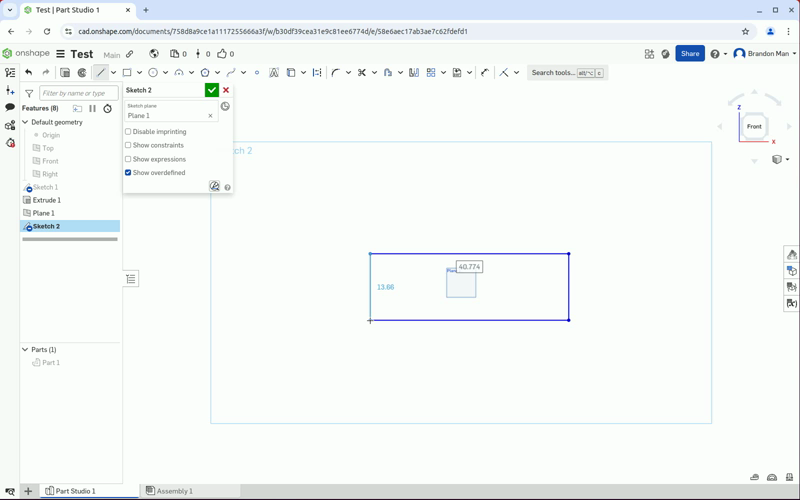
key_up(shift)
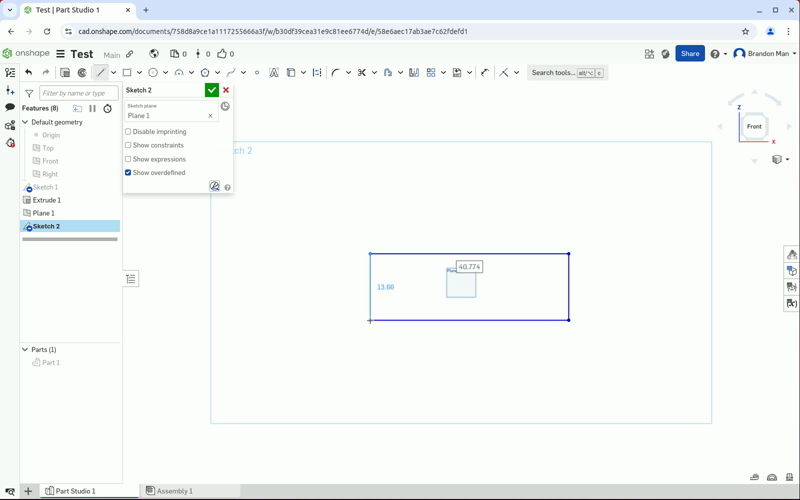
click(370, 320)
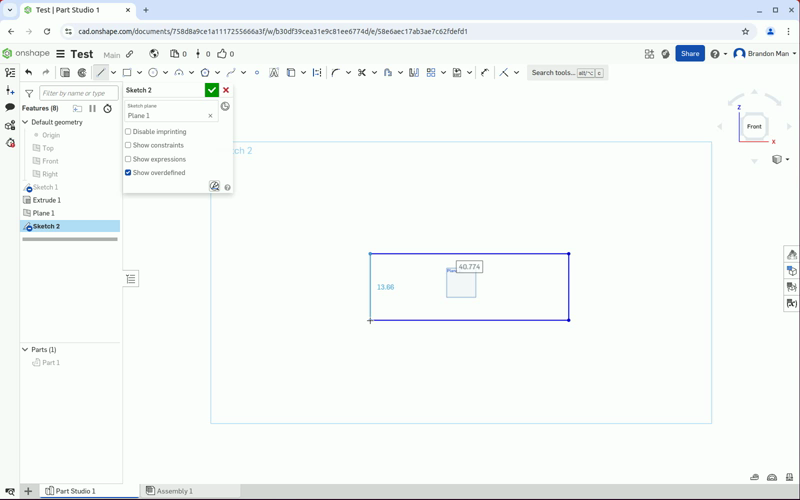
key(esc)
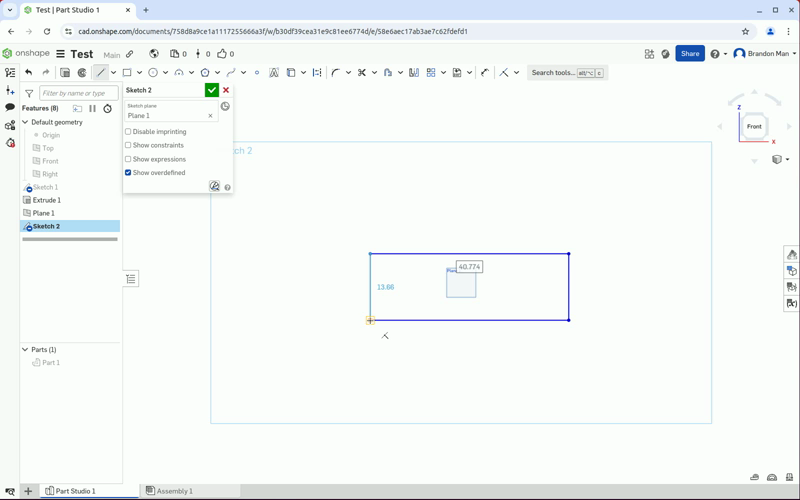
mouse_move(544, 284)
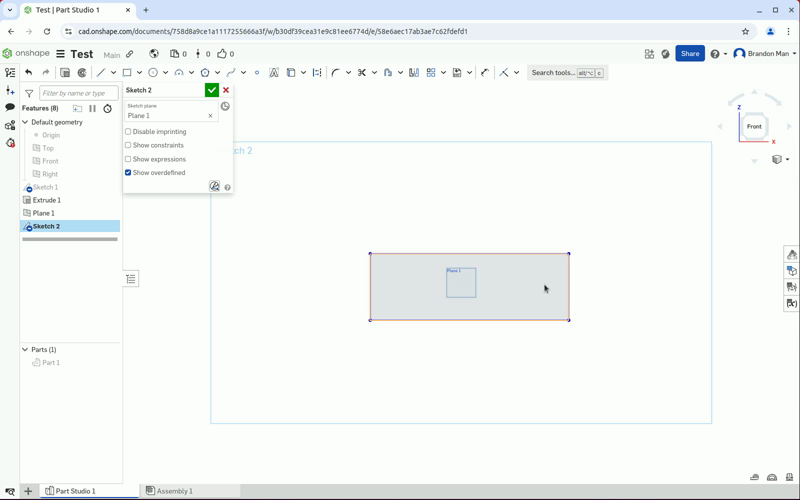
click(544, 284)
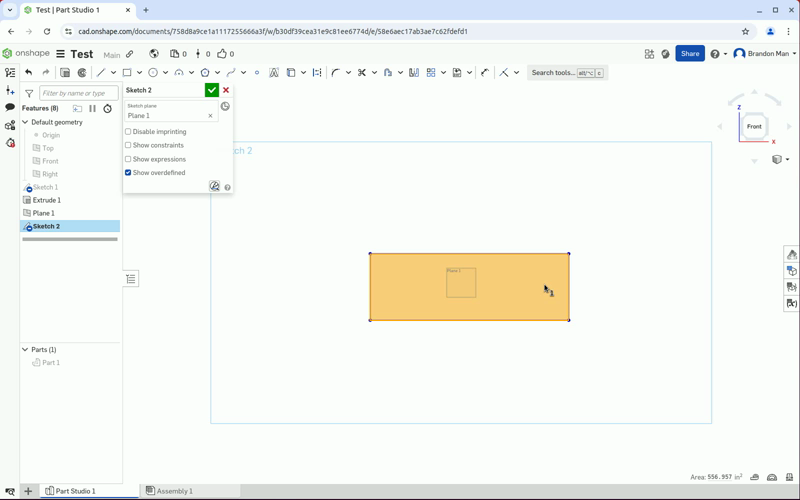
mouse_move(73, 352)
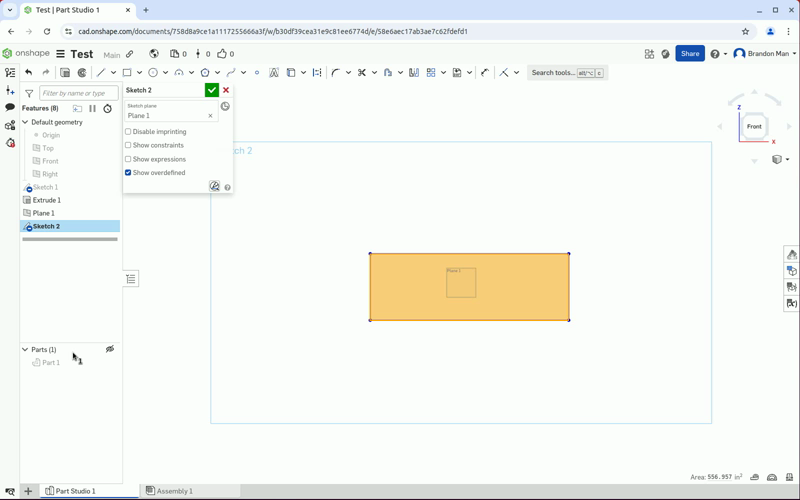
key(shift+y)
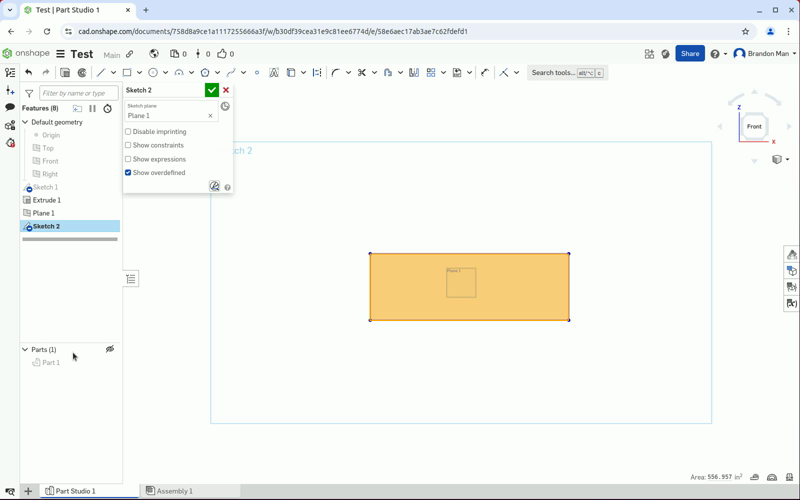
key(shift+e)
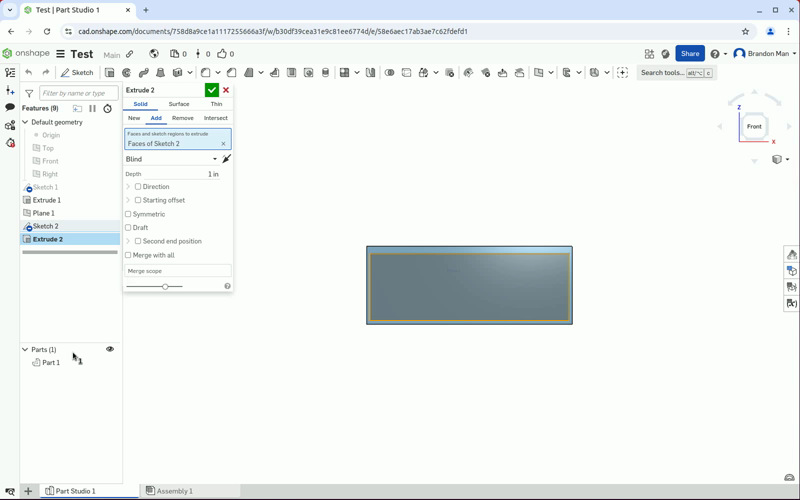
mouse_move(143, 106)
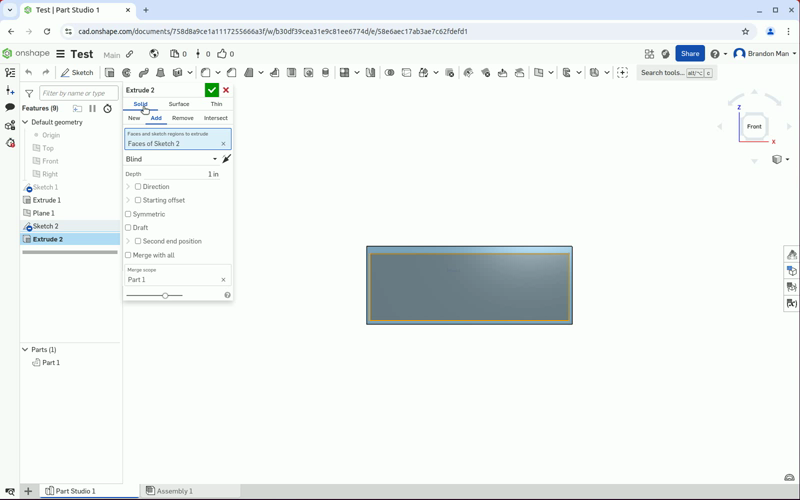
click(143, 106)
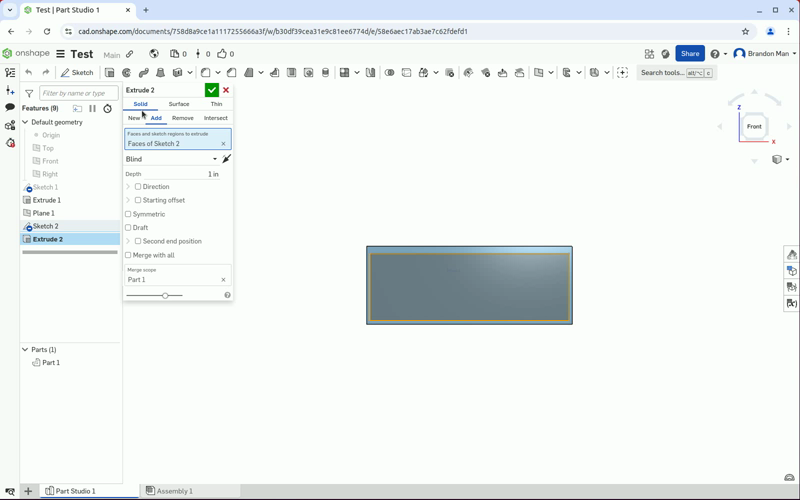
mouse_move(137, 120)
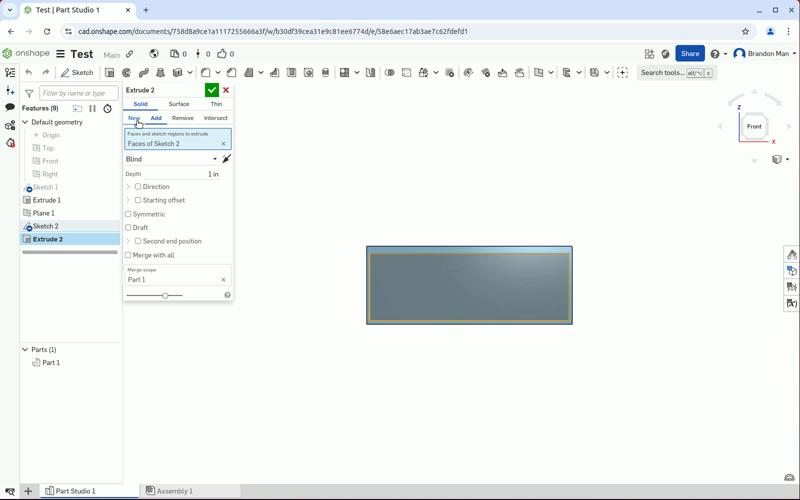
click(137, 120)
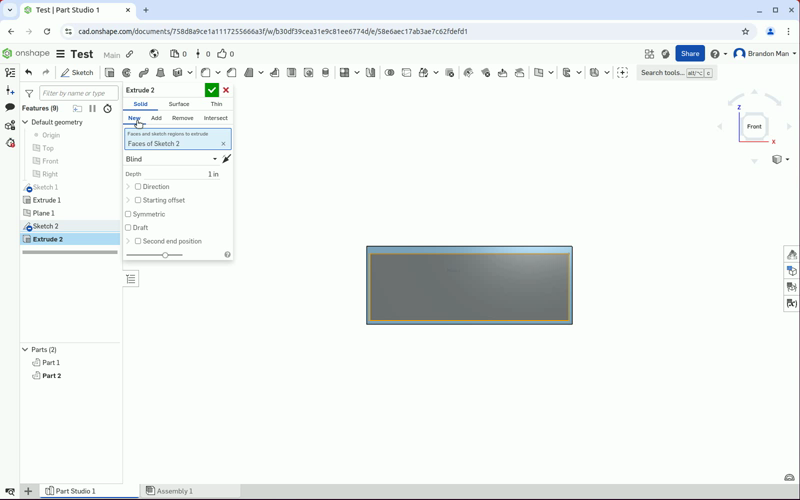
key(tab, 4)
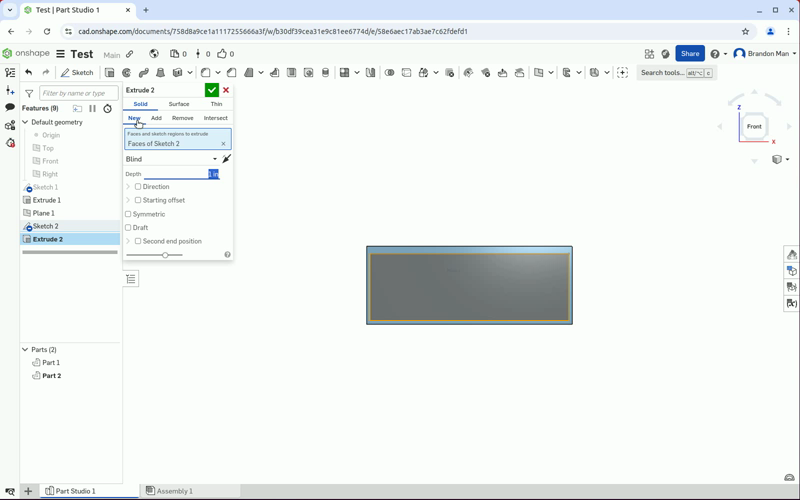
text(0.722)
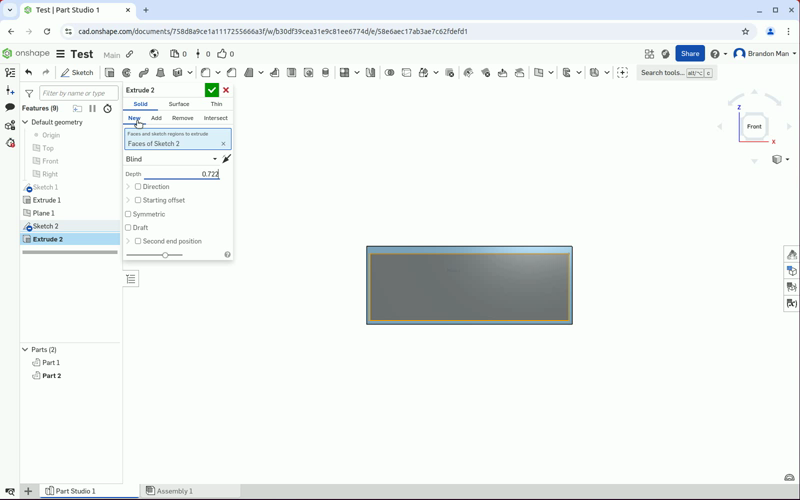
key(enter)
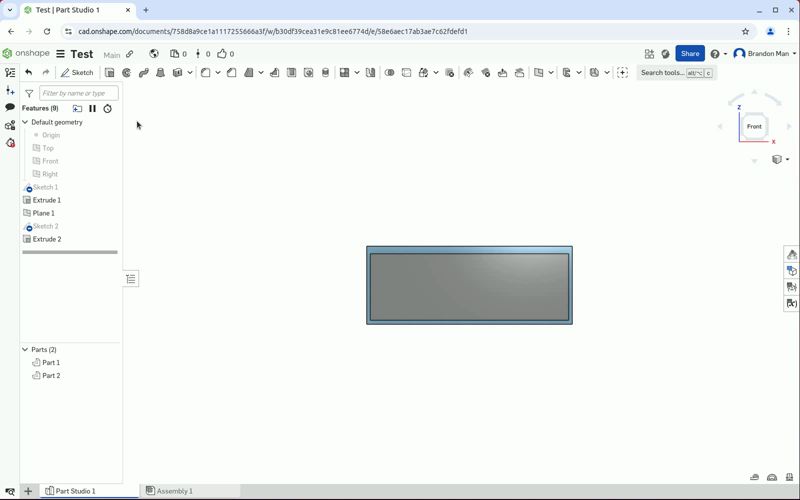
key(shift+h)
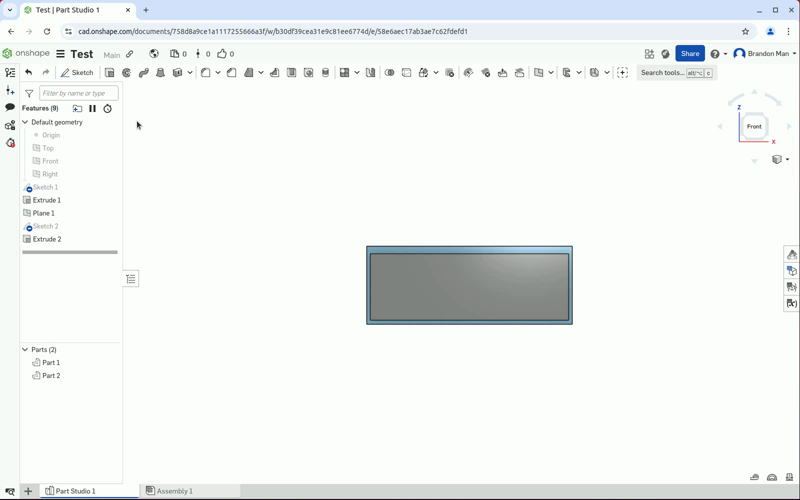
key(shift+h)
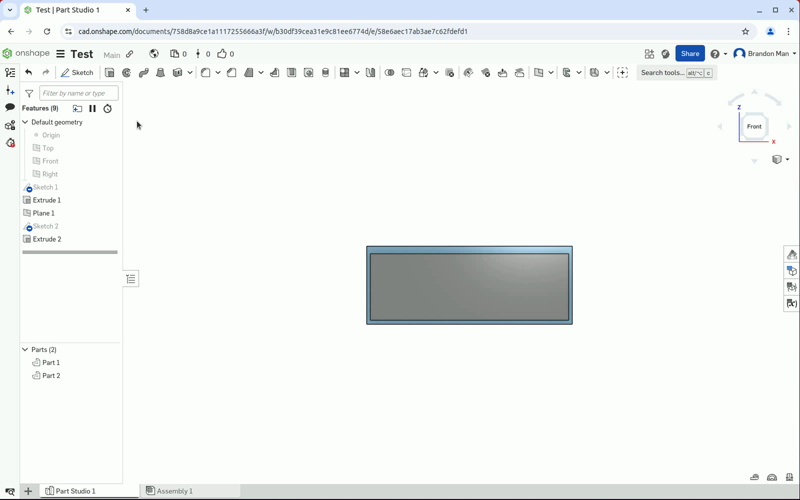
mouse_move(73, 189)
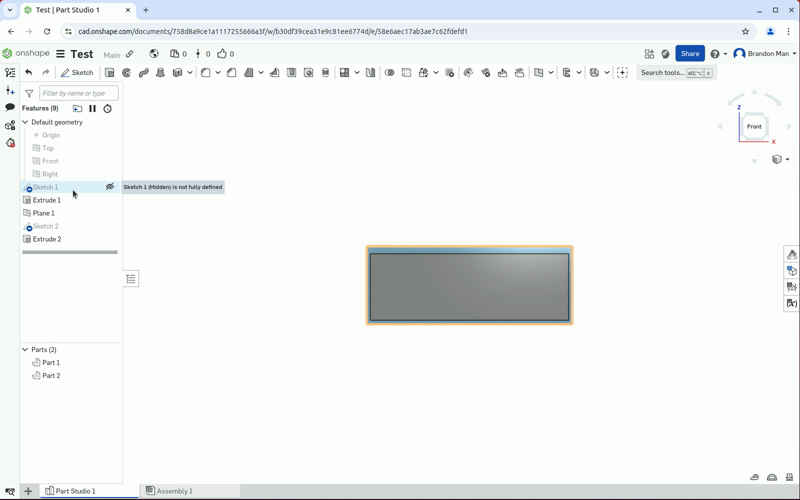
click(73, 189)
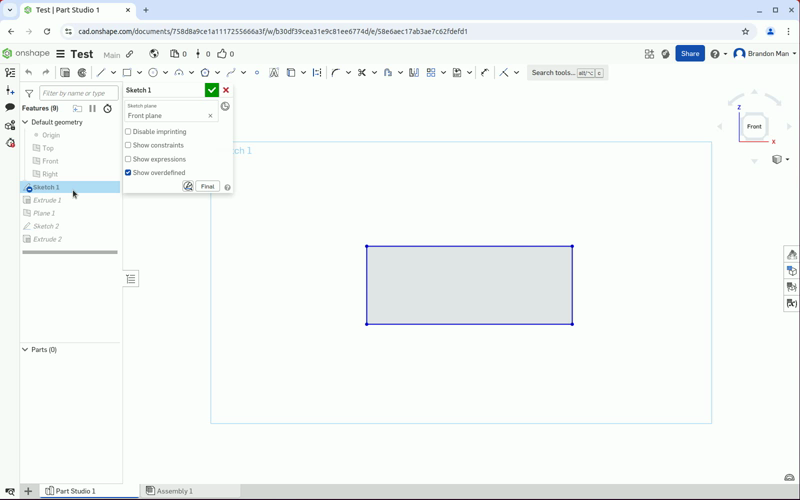
mouse_move(229, 92)
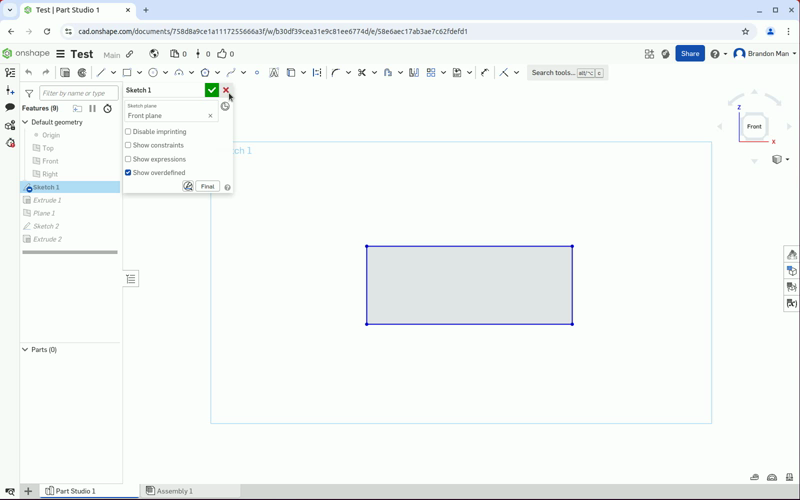
click(229, 92)
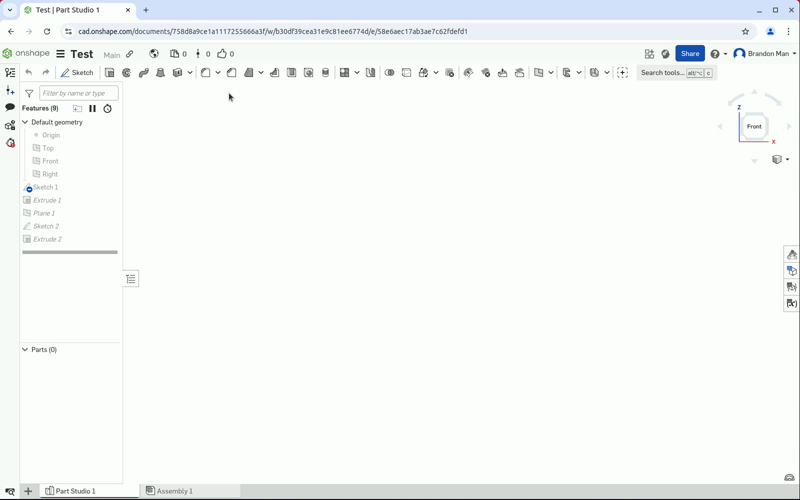
mouse_move(541, 75)
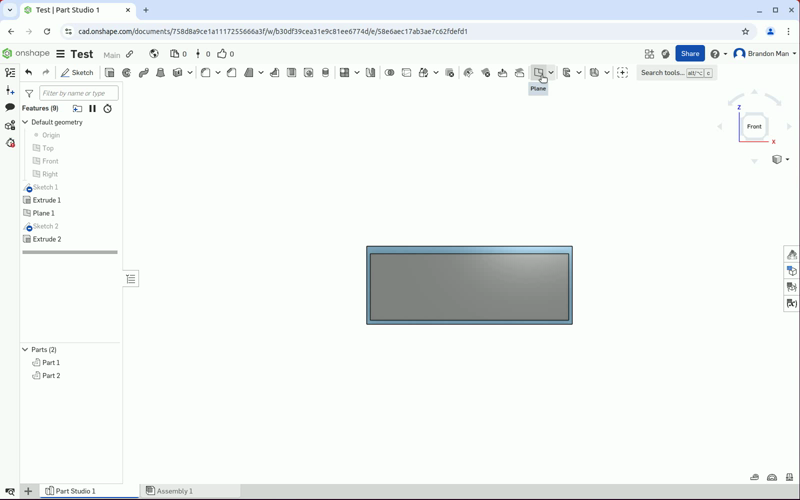
click(541, 75)
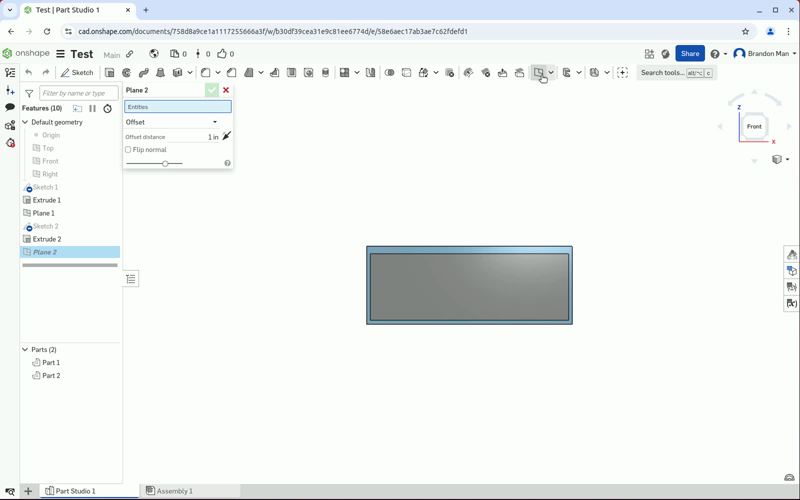
mouse_move(73, 163)
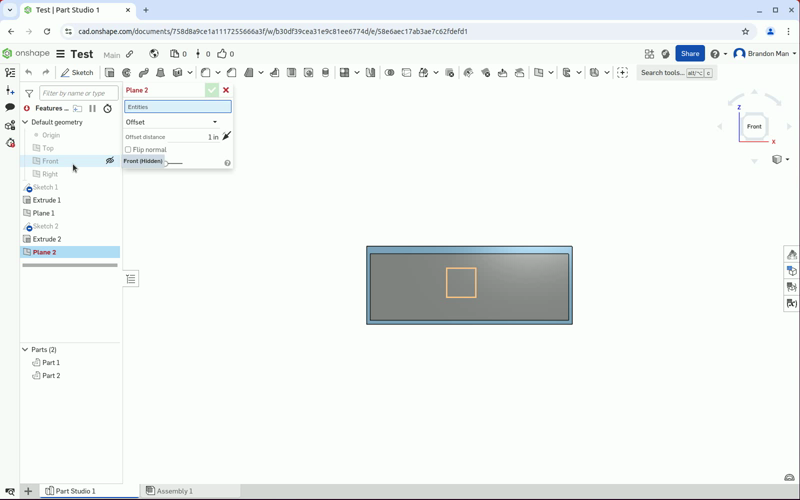
click(73, 163)
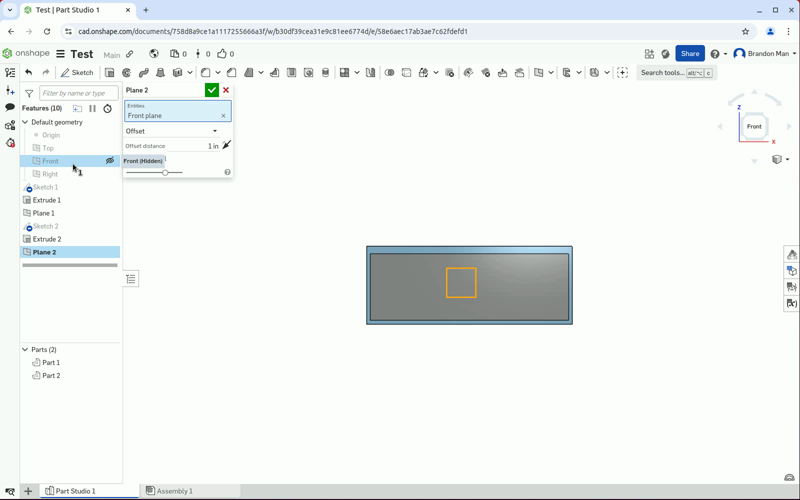
key(tab, 2)
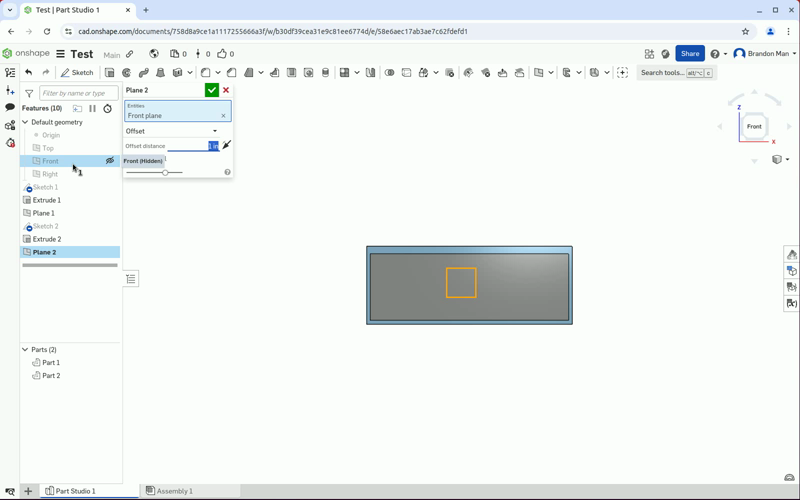
text(1.448)
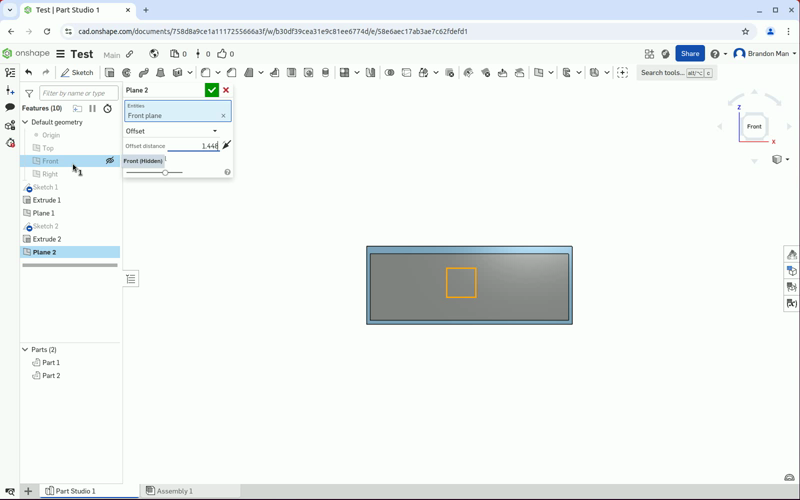
key(enter, 2)
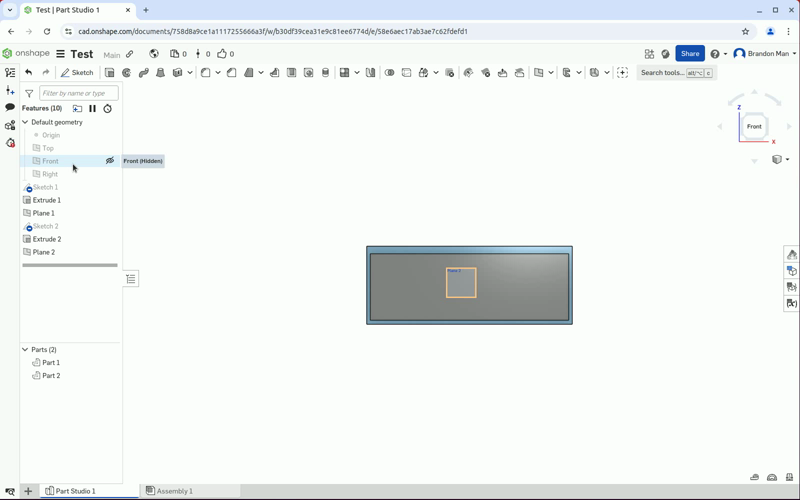
key(shift+s)
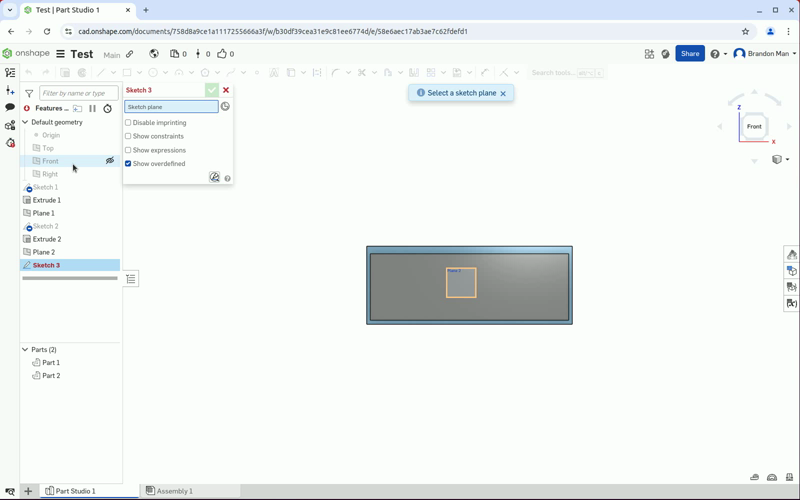
mouse_move(73, 254)
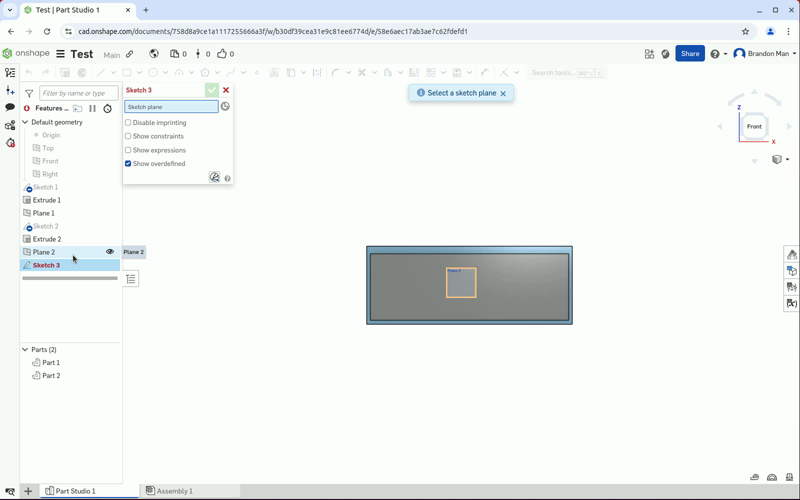
click(73, 254)
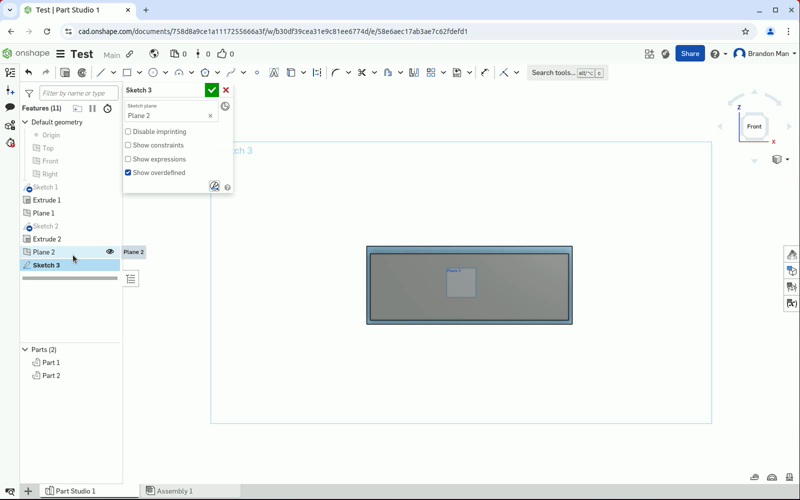
mouse_move(73, 352)
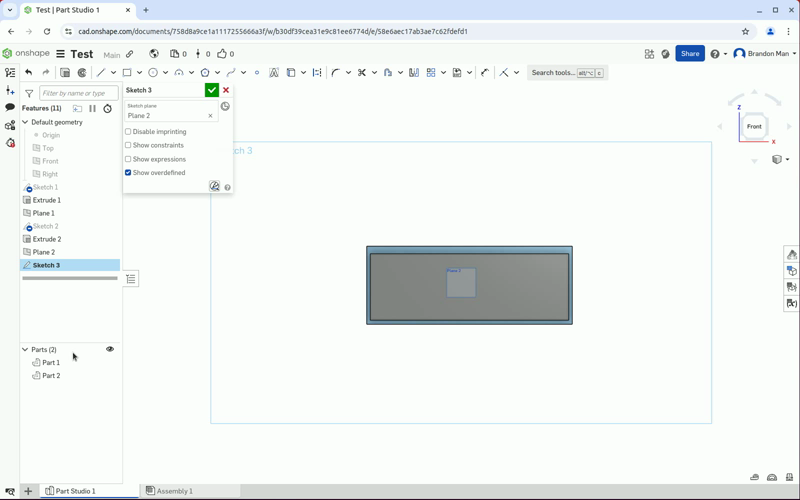
key(y)
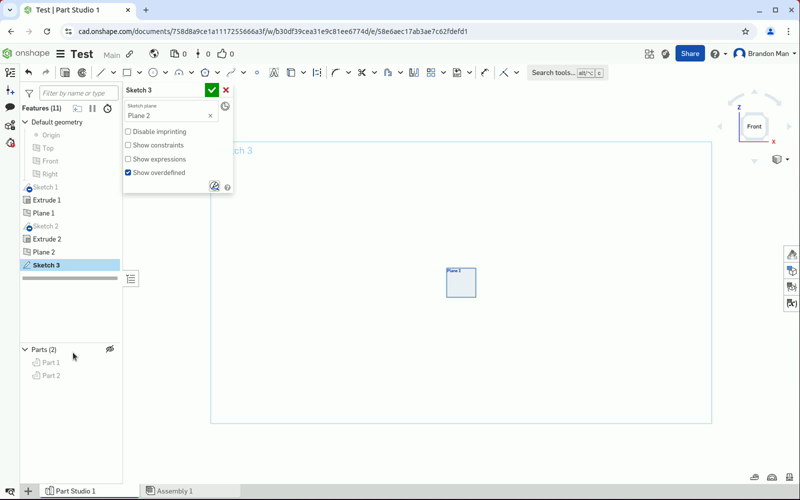
key(l)
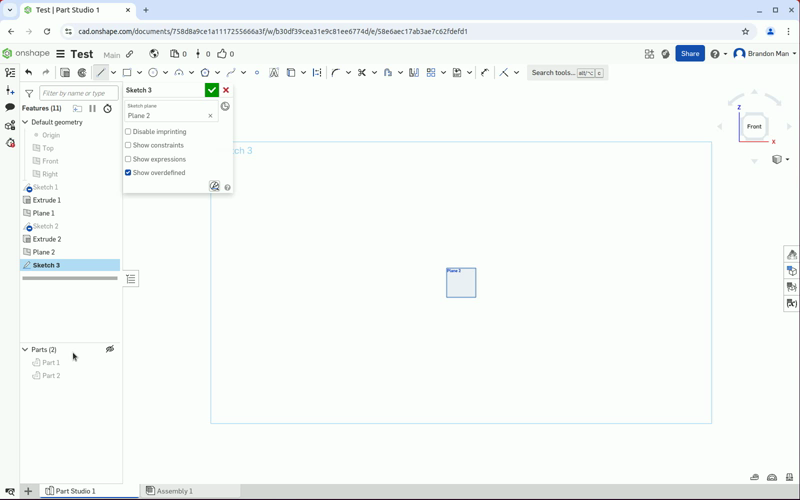
key_down(shift)
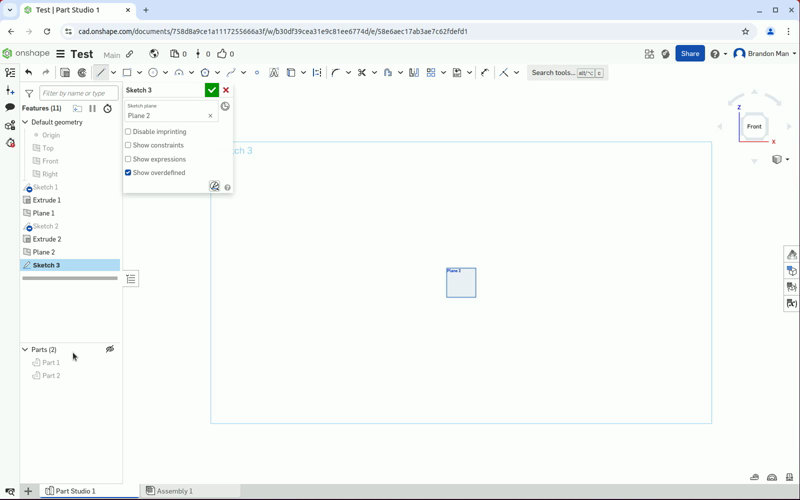
mouse_move(370, 287)
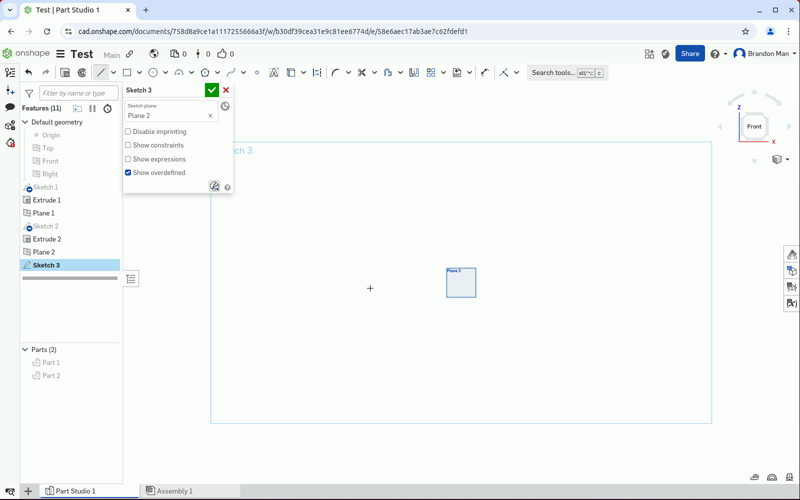
click(370, 287)
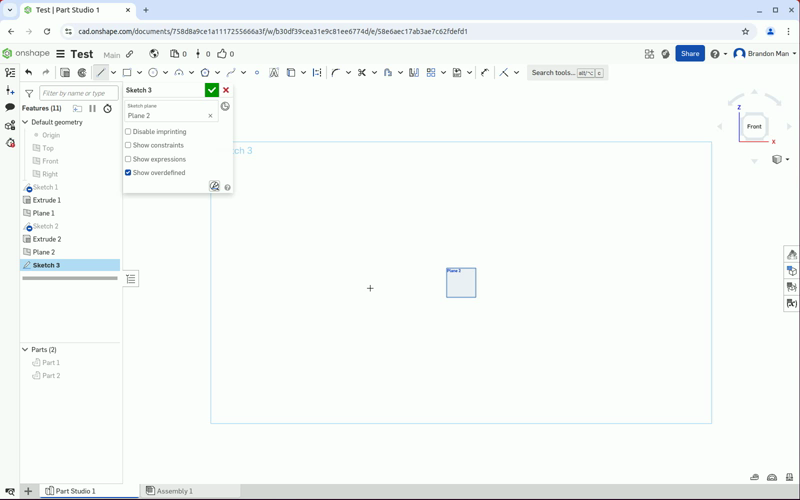
key_up(shift)
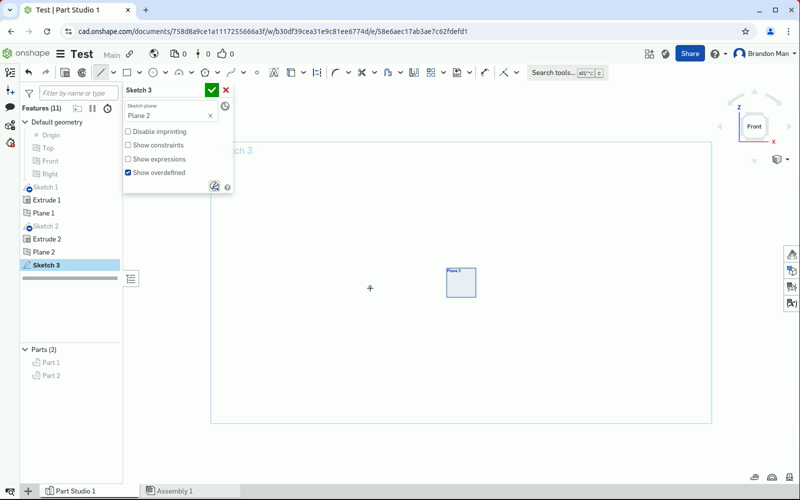
key_down(shift)
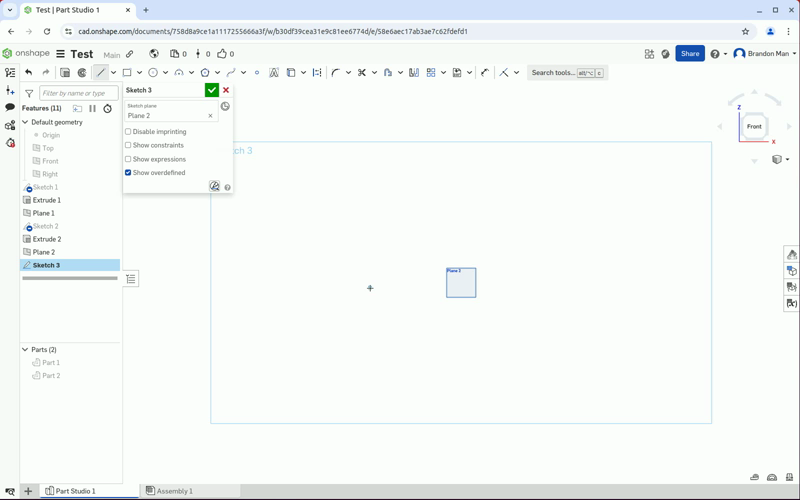
mouse_move(568, 287)
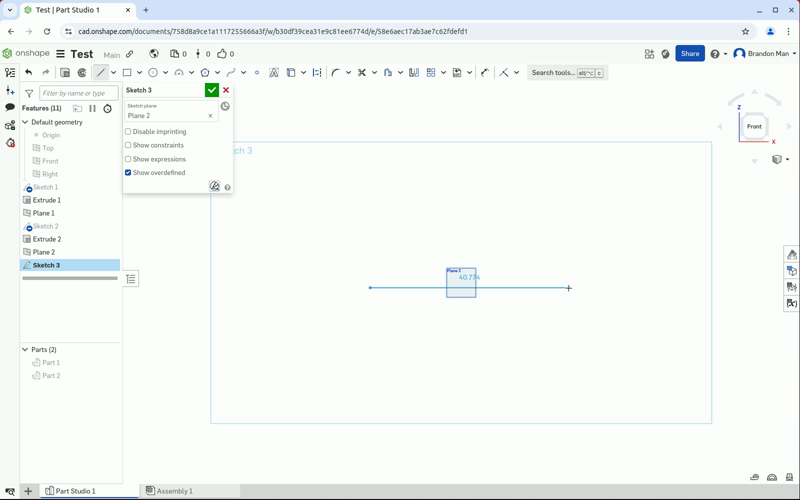
click(568, 287)
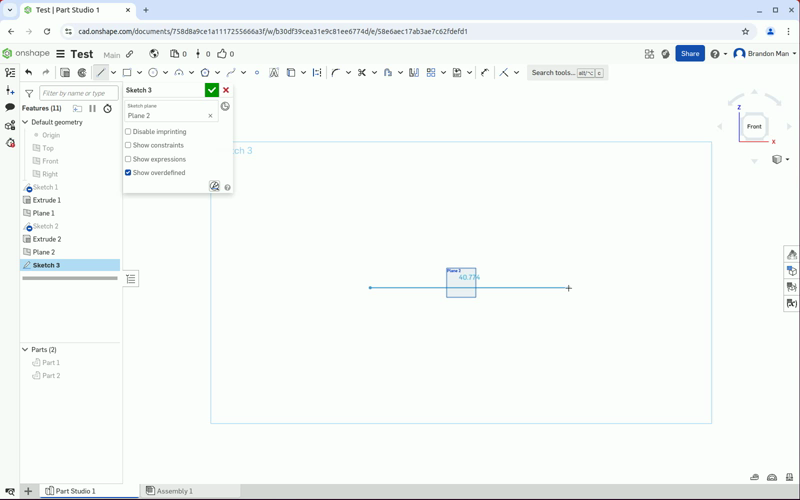
key_up(shift)
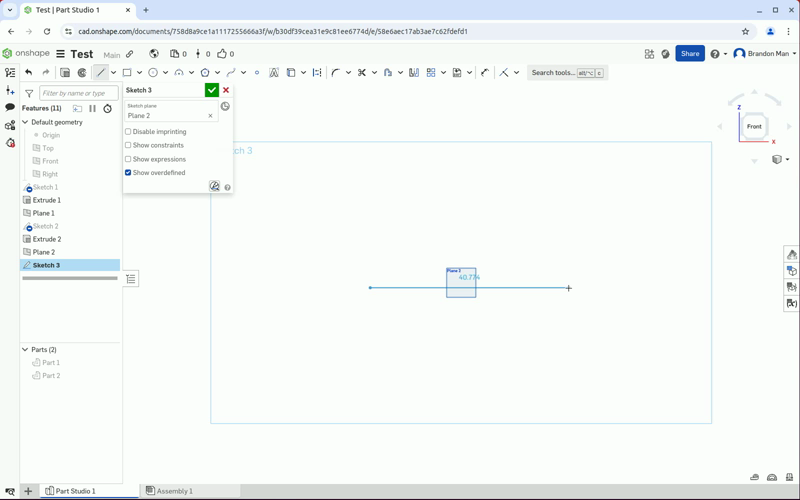
key_down(shift)
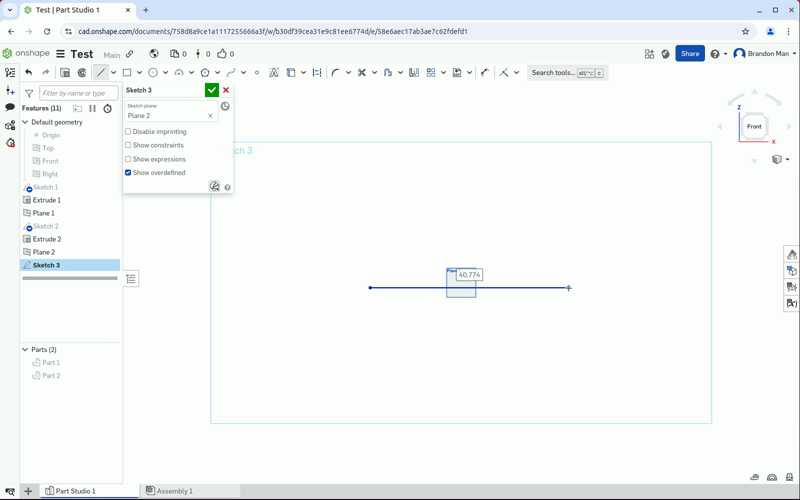
mouse_move(589, 287)
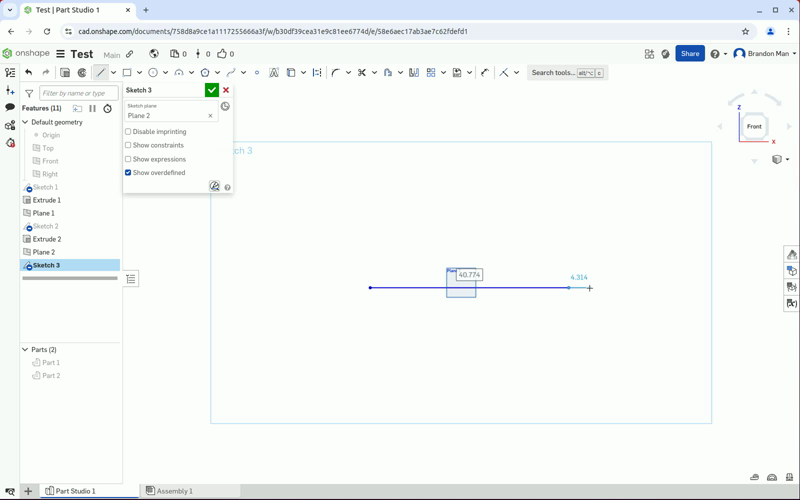
mouse_move(568, 281)
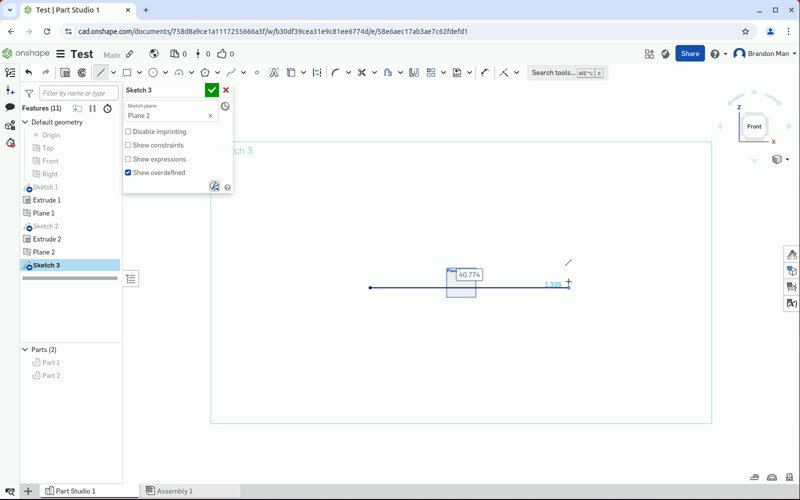
scroll(6)
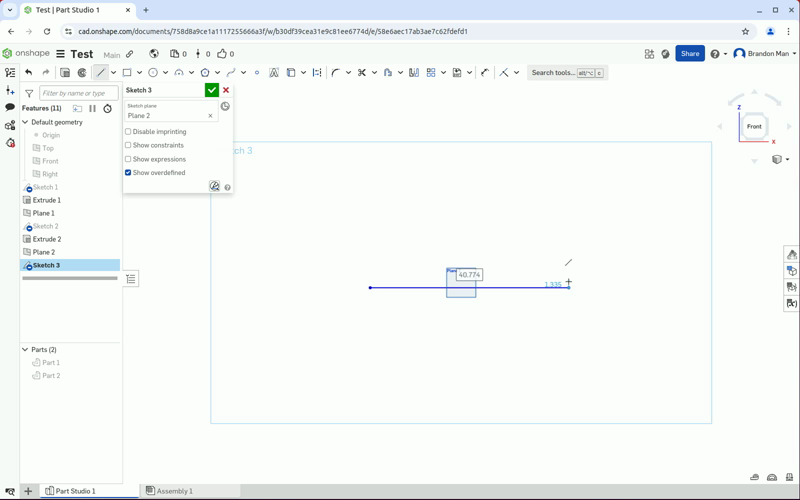
scroll(6)
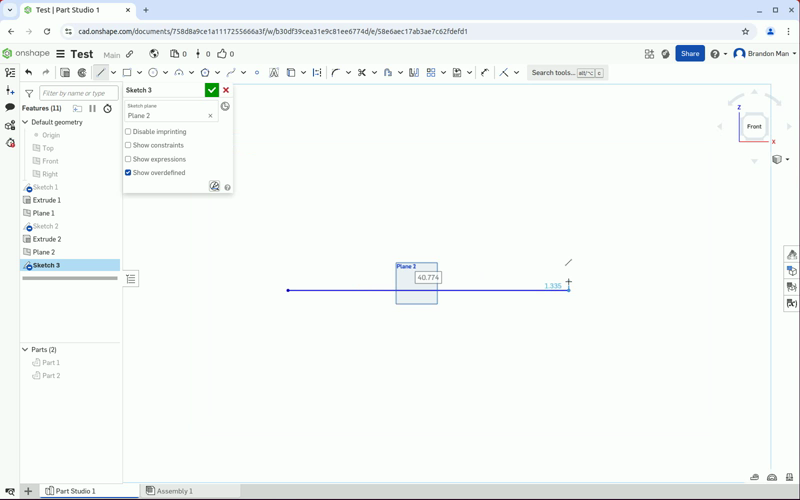
scroll(6)
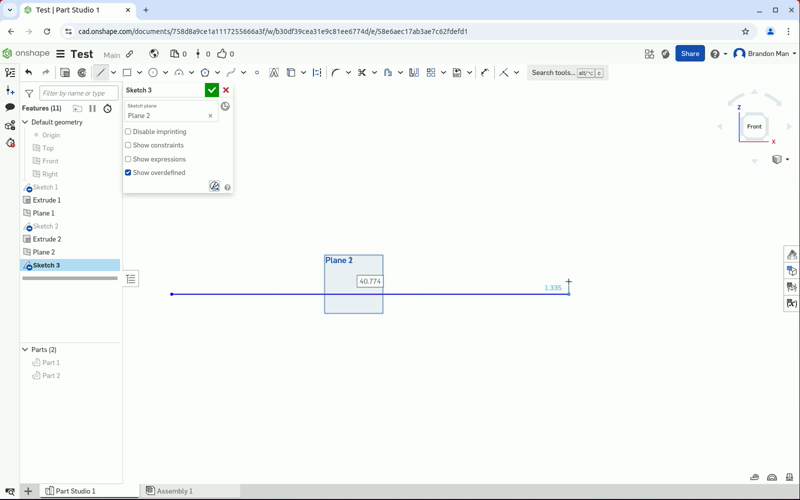
scroll(6)
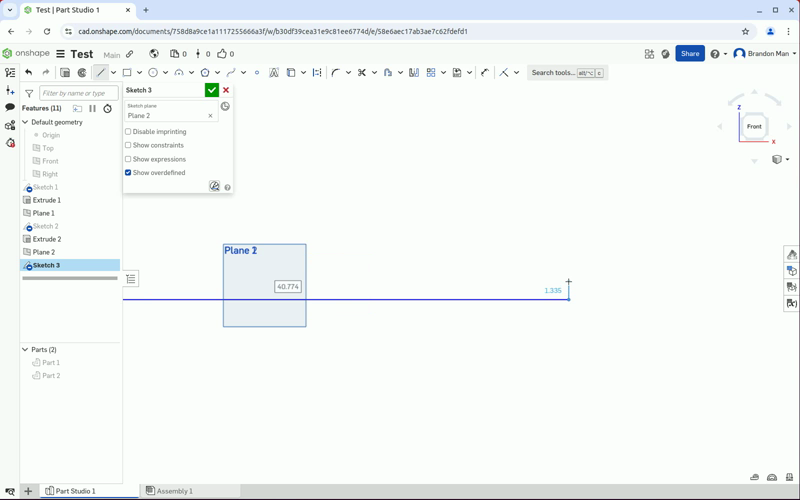
scroll(6)
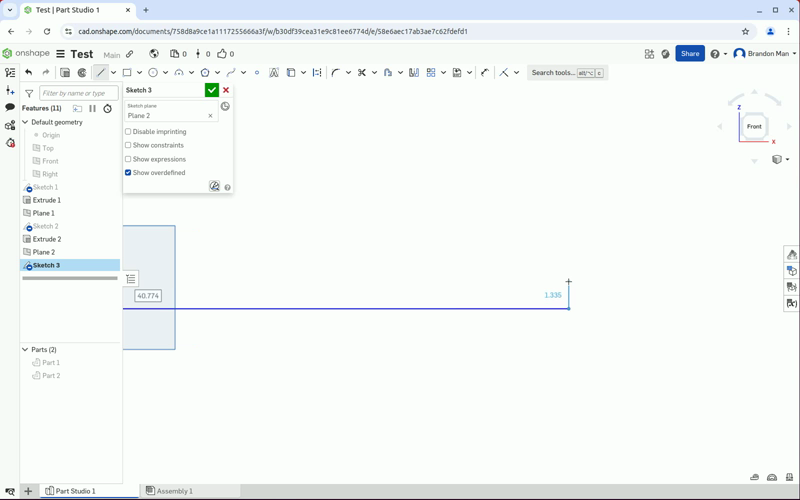
scroll(6)
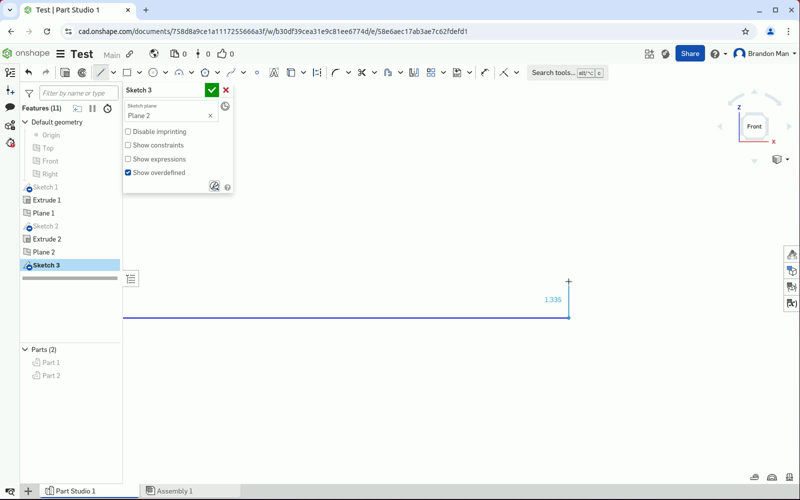
scroll(6)
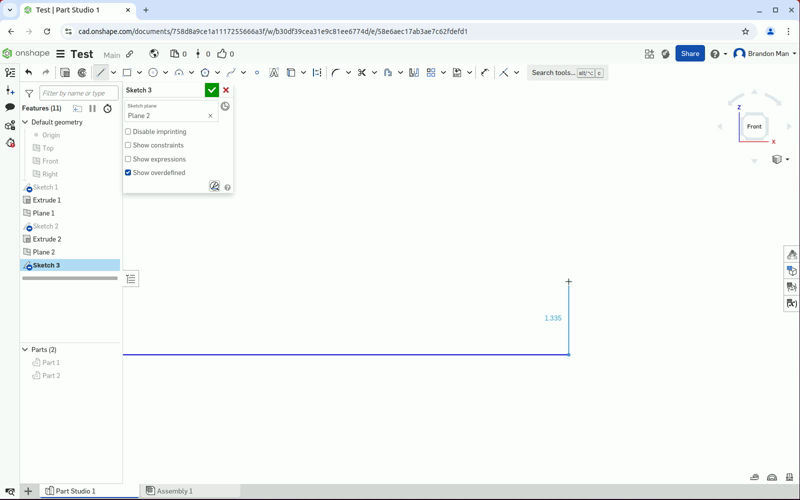
click(568, 281)
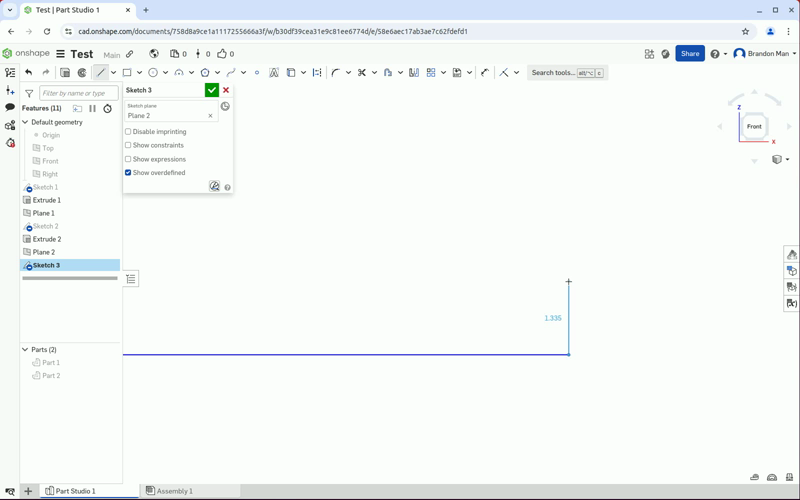
scroll(-6)
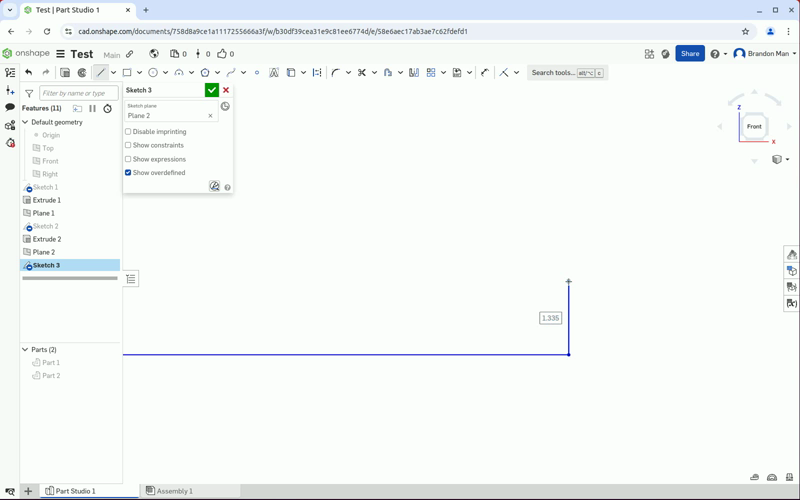
scroll(-6)
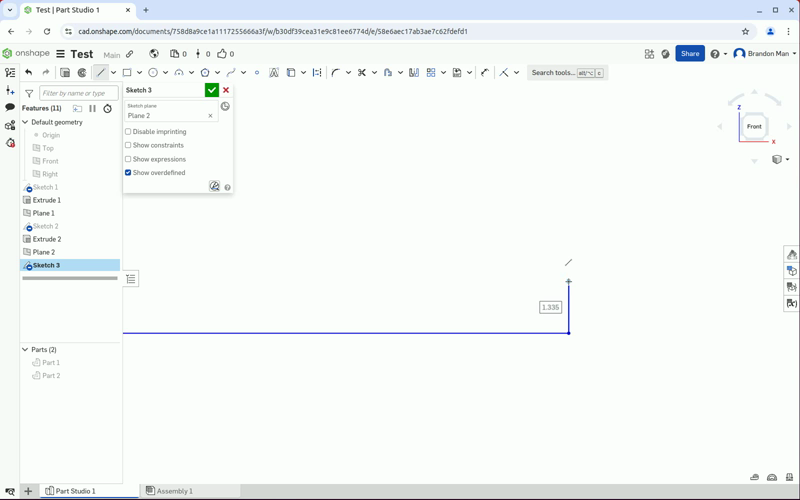
scroll(-6)
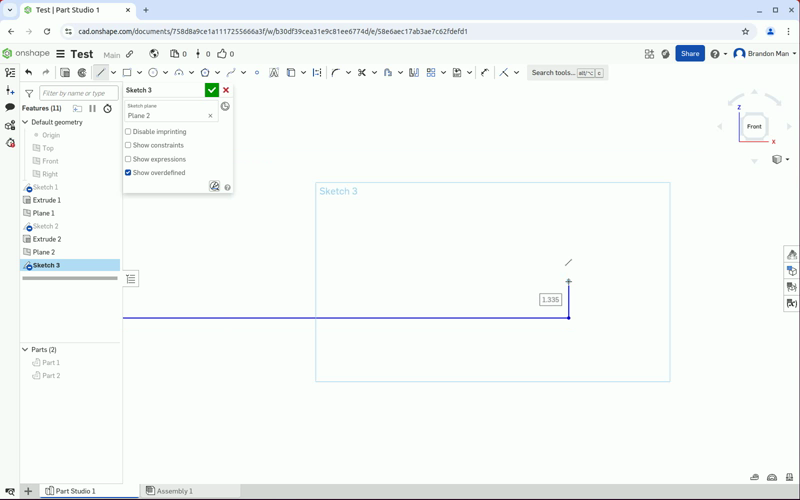
scroll(-6)
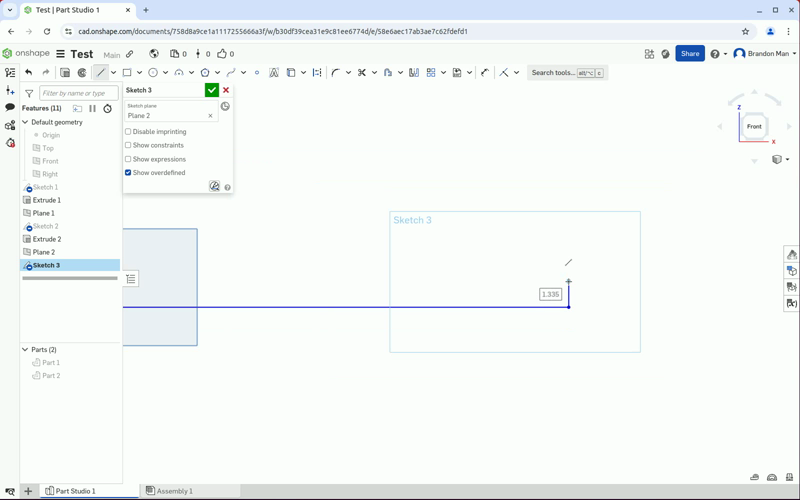
scroll(-6)
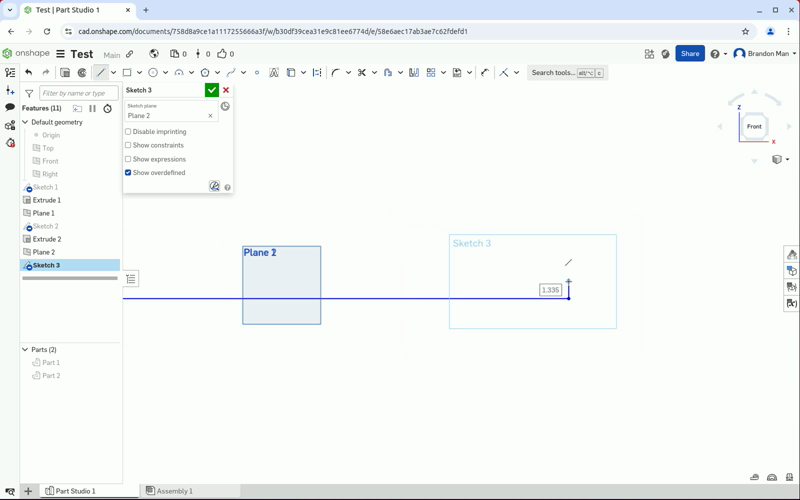
scroll(-6)
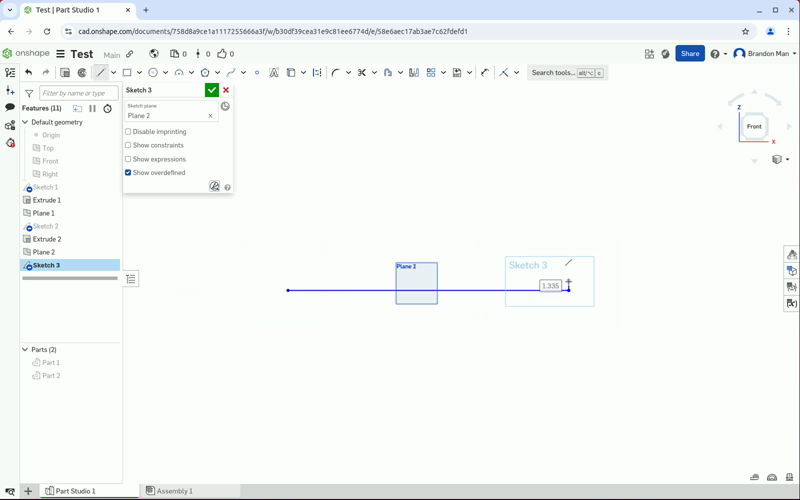
scroll(-6)
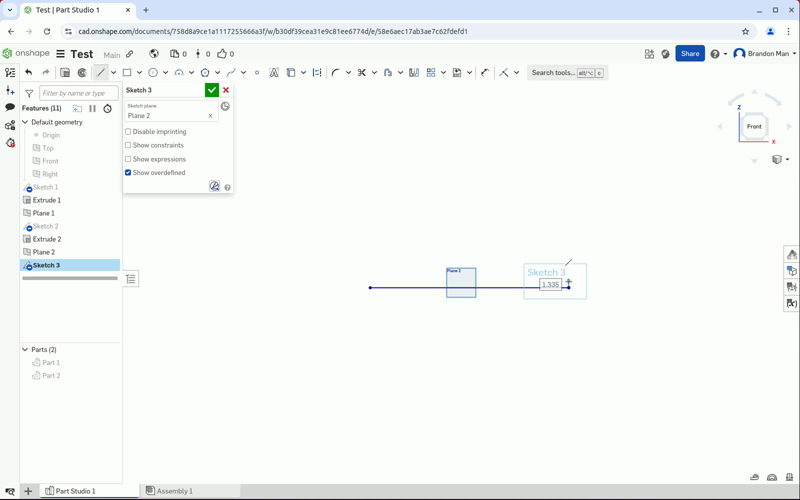
key_up(shift)
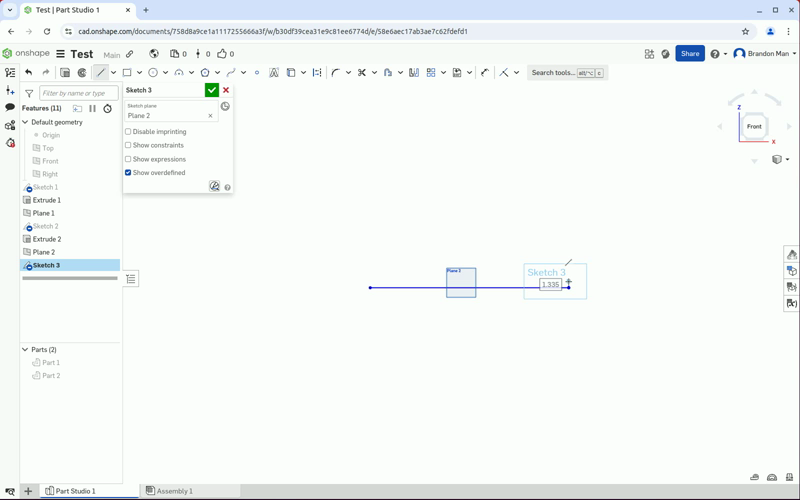
key_down(shift)
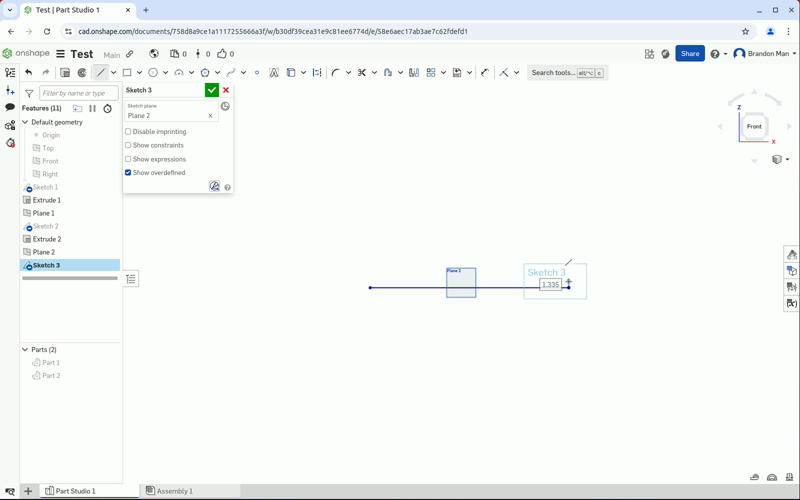
mouse_move(370, 281)
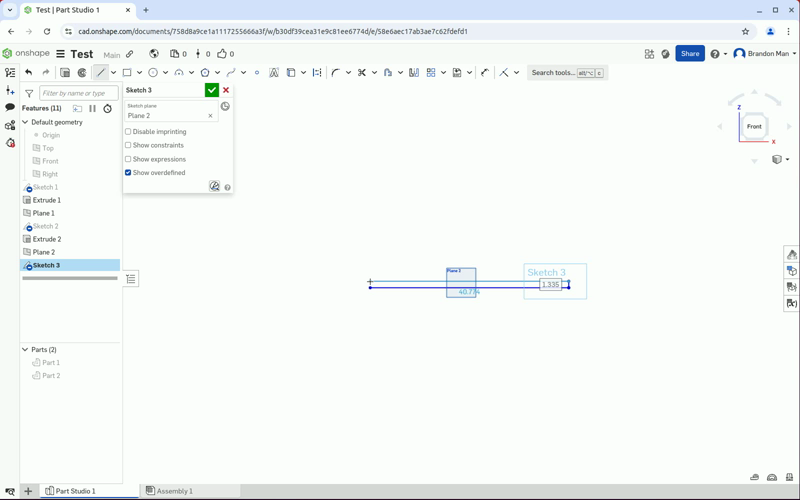
click(370, 281)
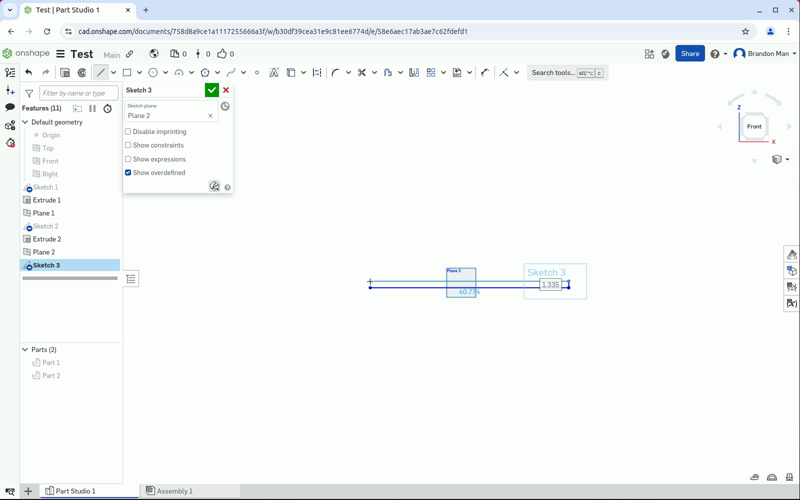
key_up(shift)
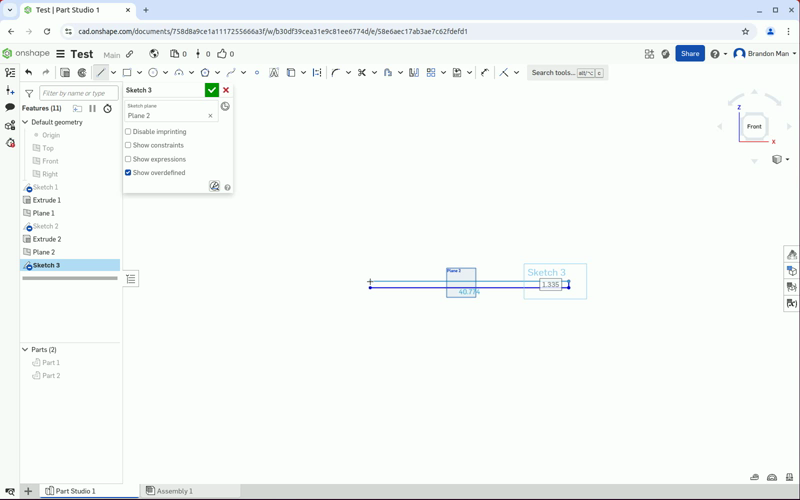
mouse_move(400, 281)
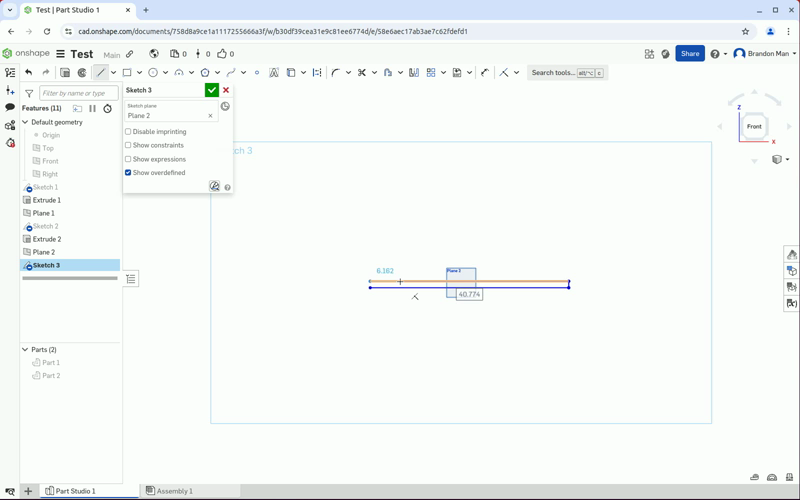
key_down(shift)
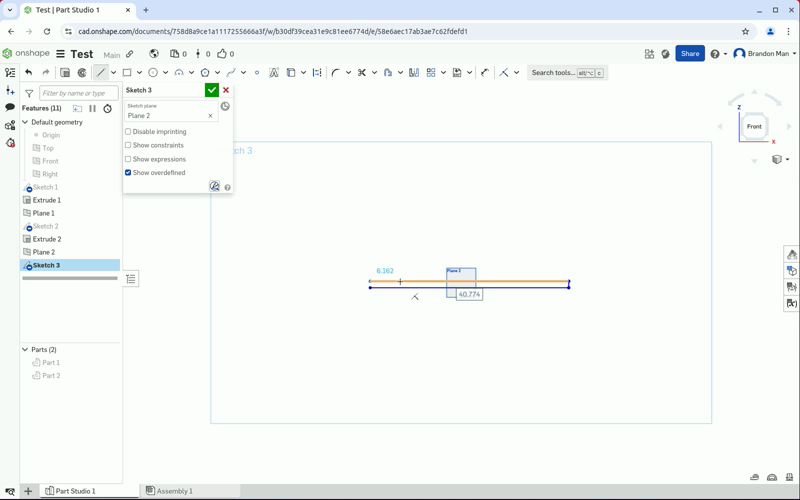
mouse_move(370, 287)
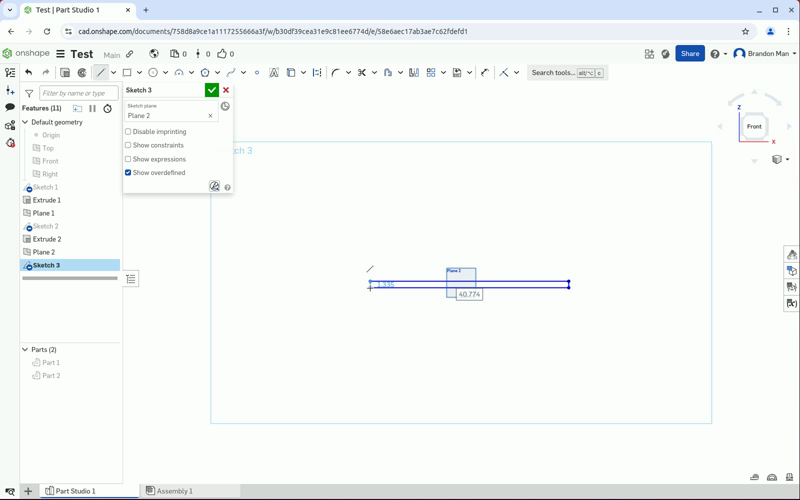
scroll(6)
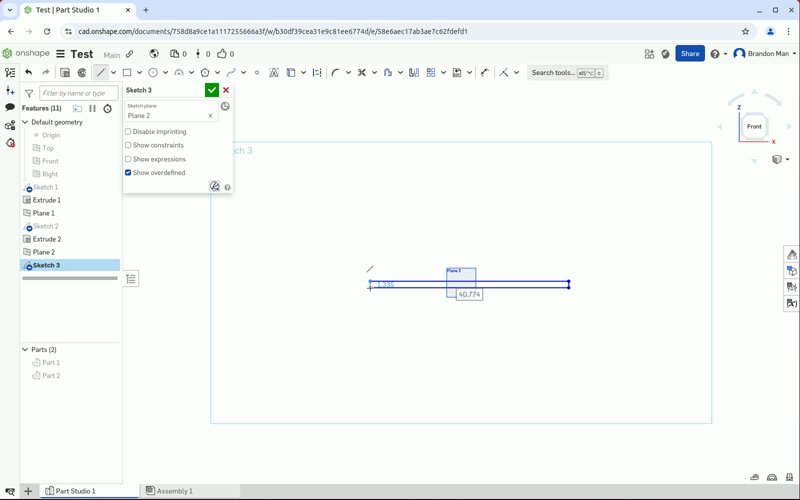
scroll(6)
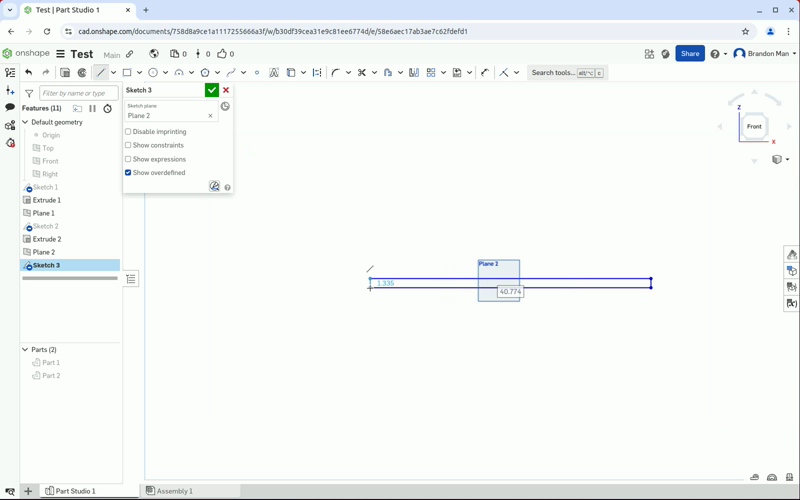
scroll(6)
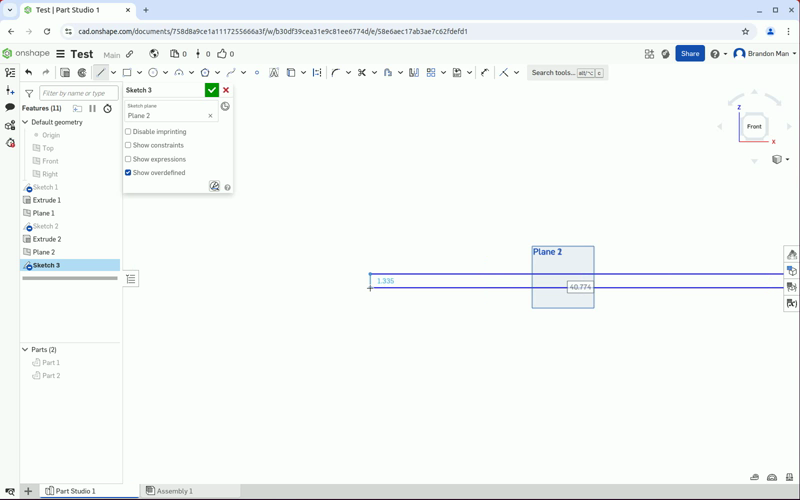
scroll(6)
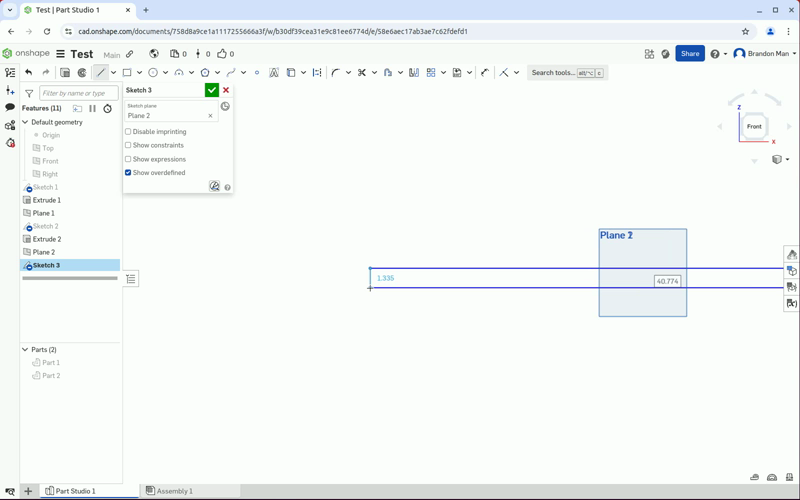
scroll(6)
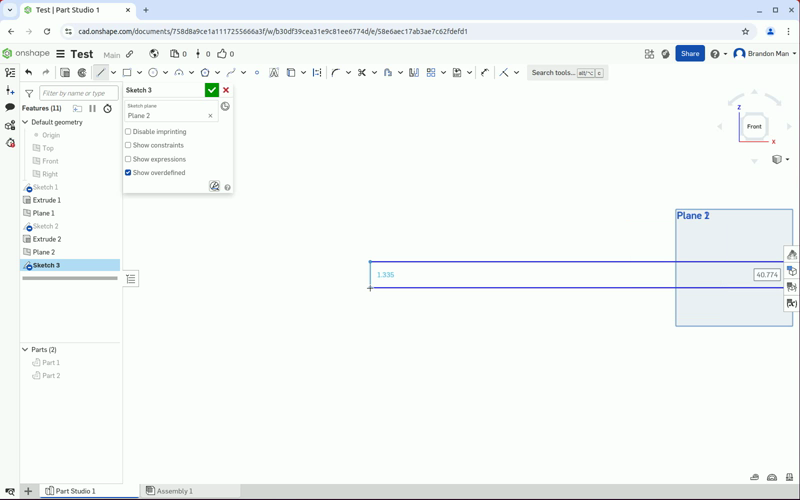
scroll(6)
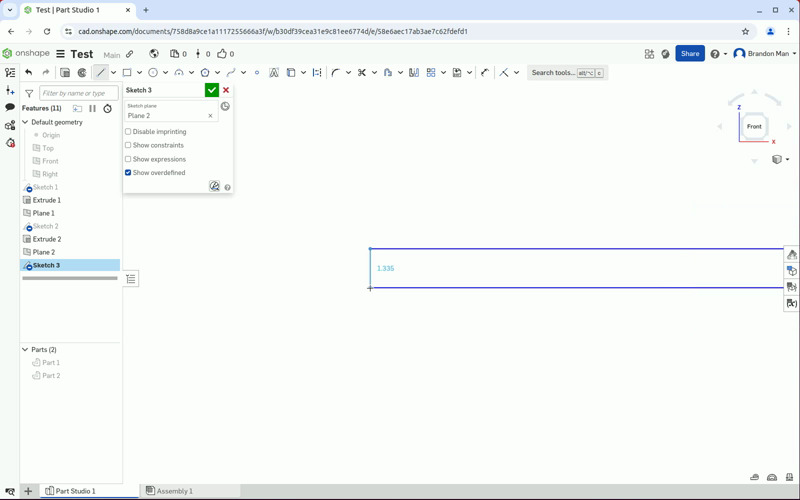
scroll(6)
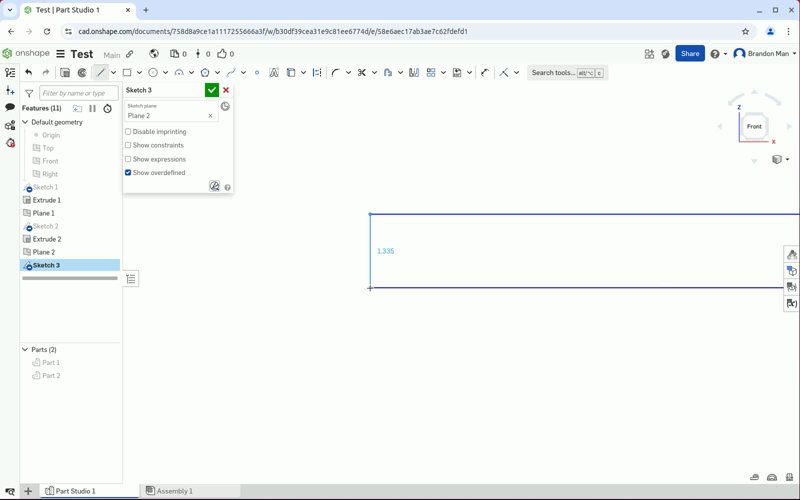
key_up(shift)
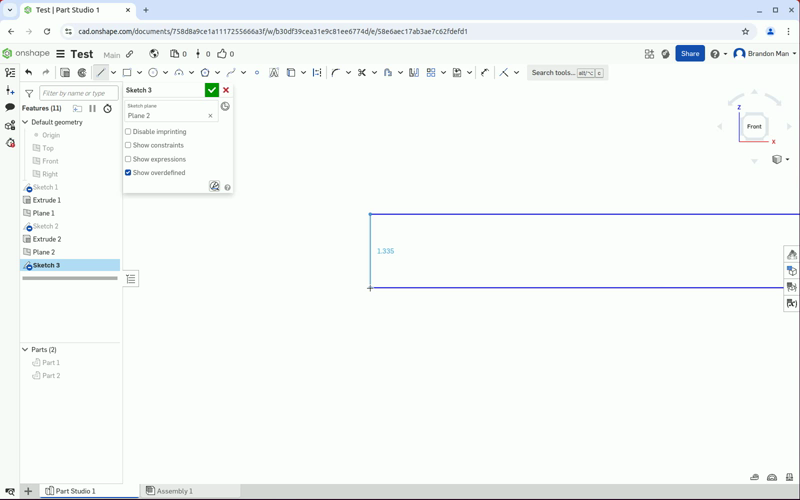
click(370, 287)
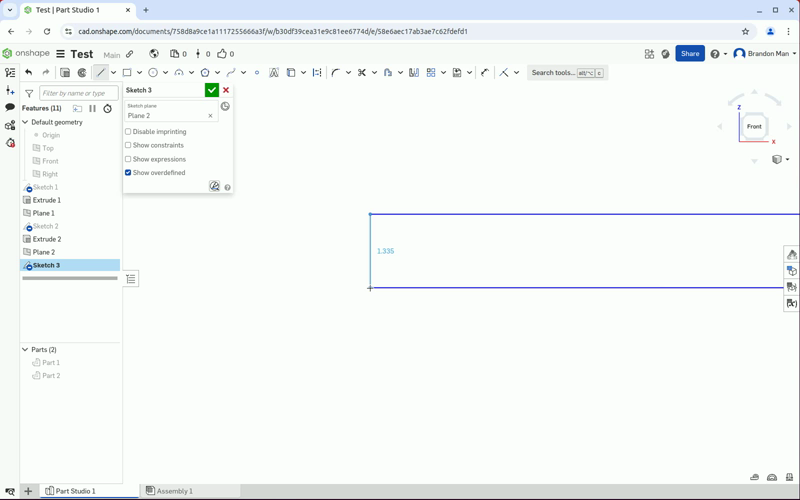
scroll(-6)
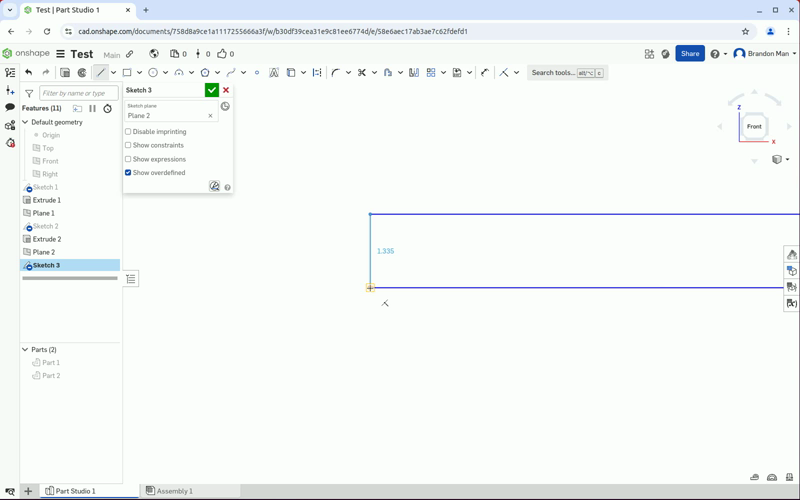
scroll(-6)
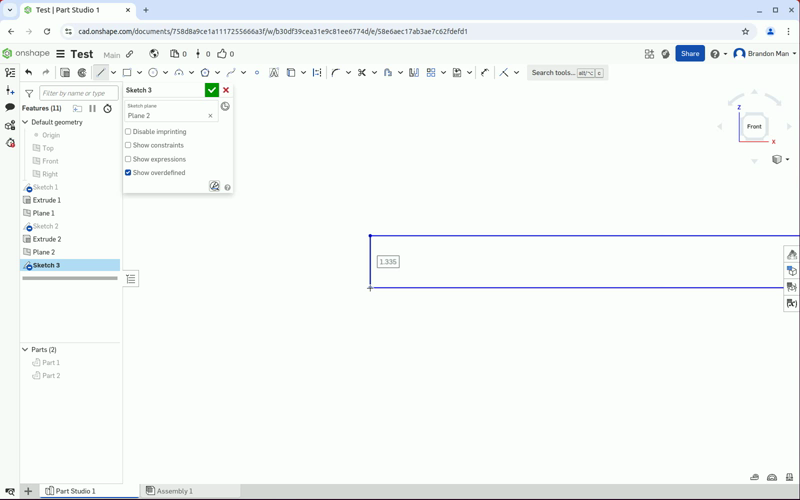
scroll(-6)
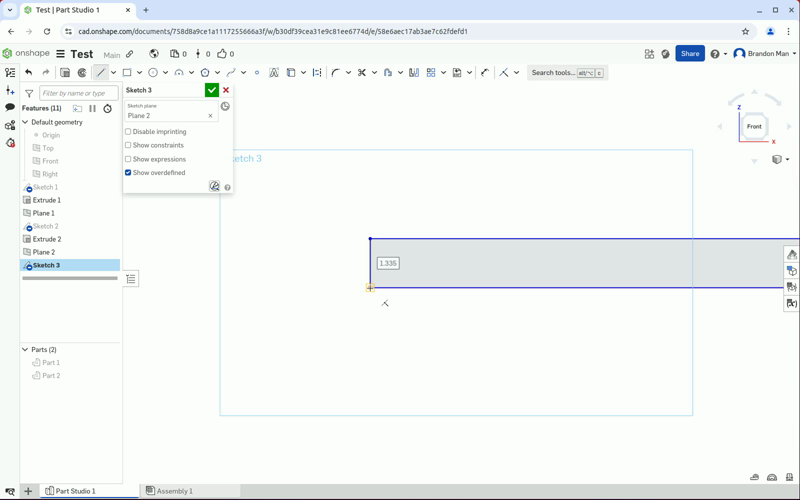
scroll(-6)
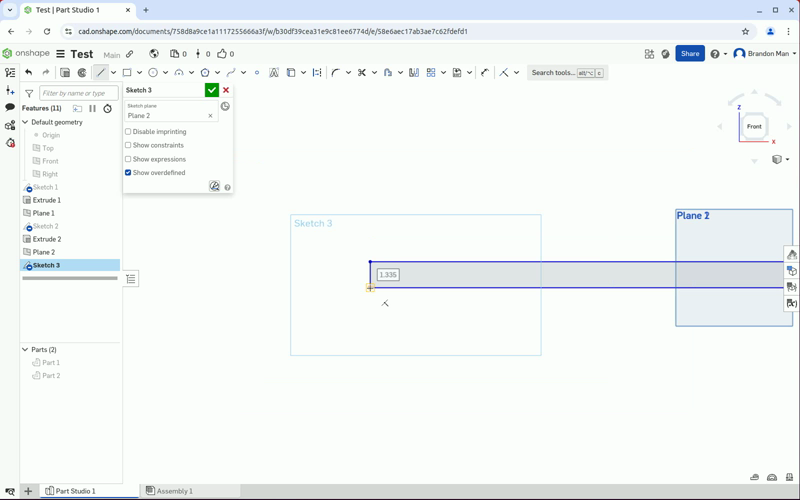
scroll(-6)
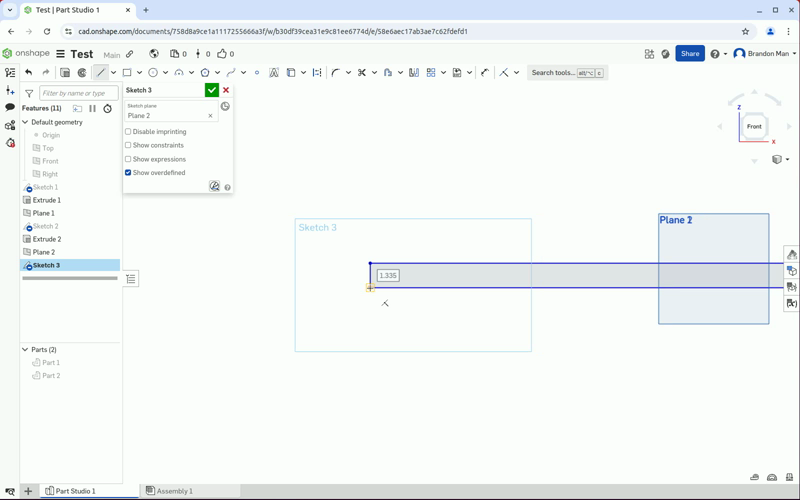
scroll(-6)
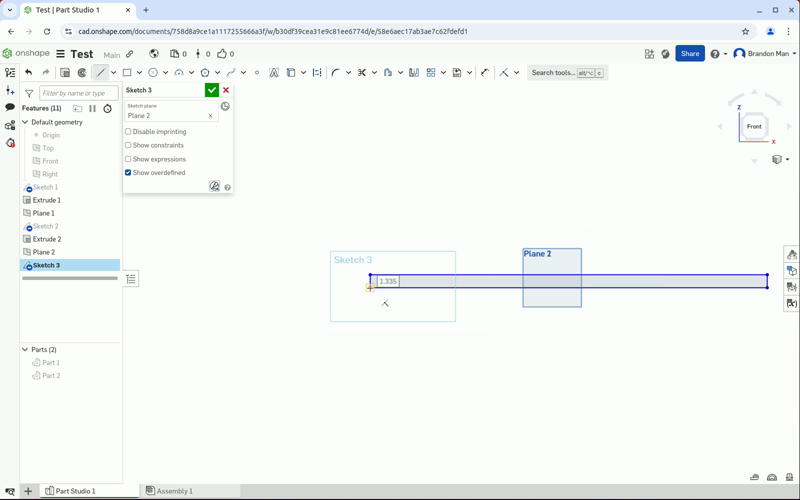
scroll(-6)
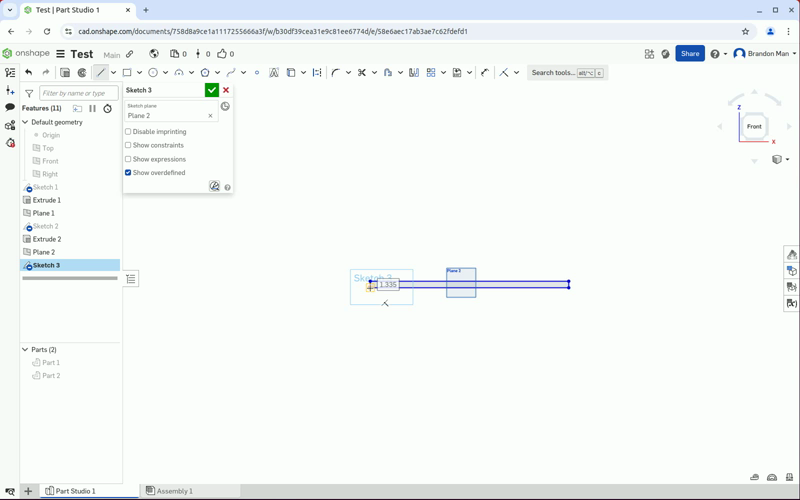
key(esc)
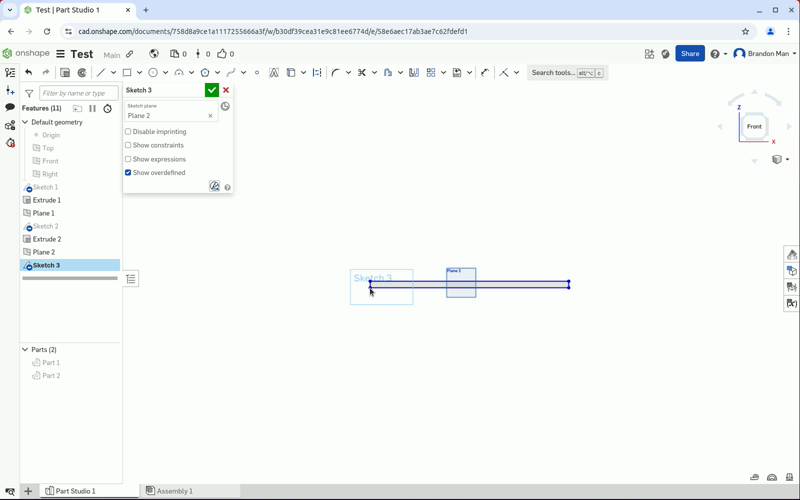
mouse_move(416, 284)
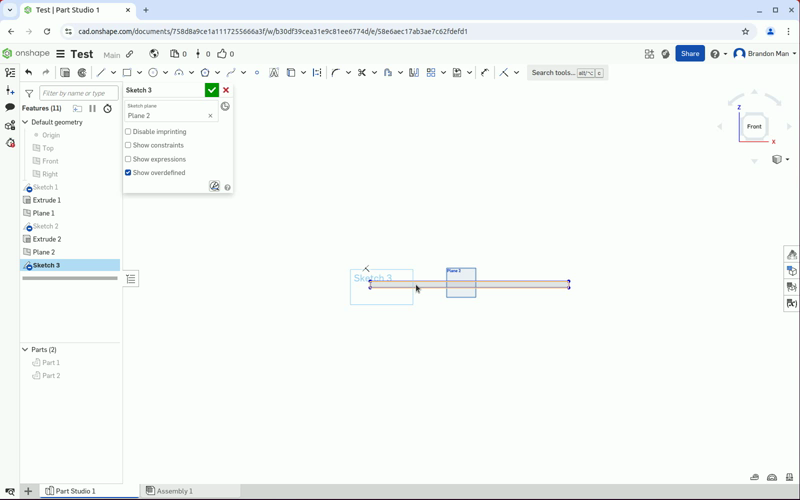
scroll(6)
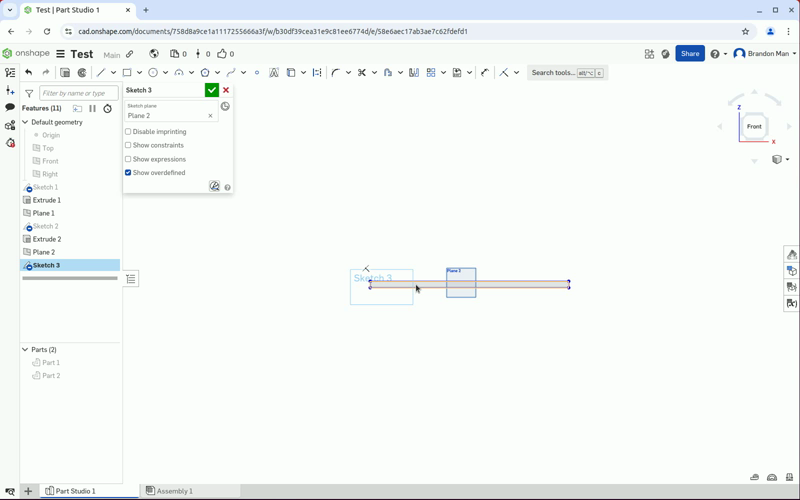
scroll(6)
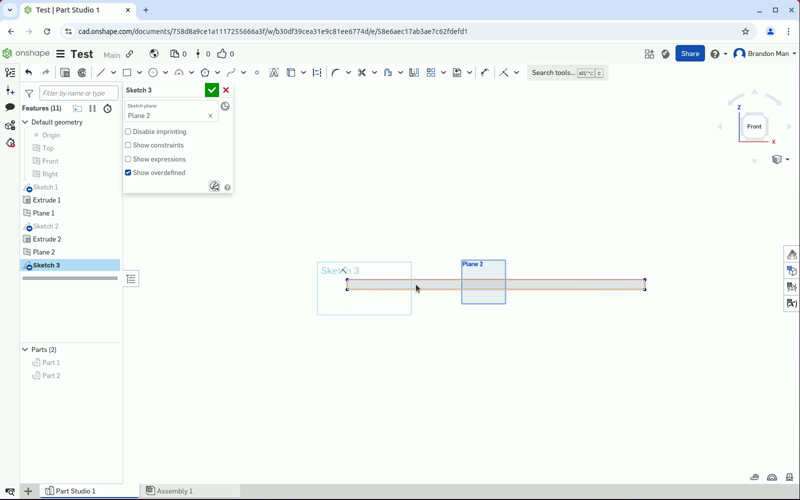
scroll(6)
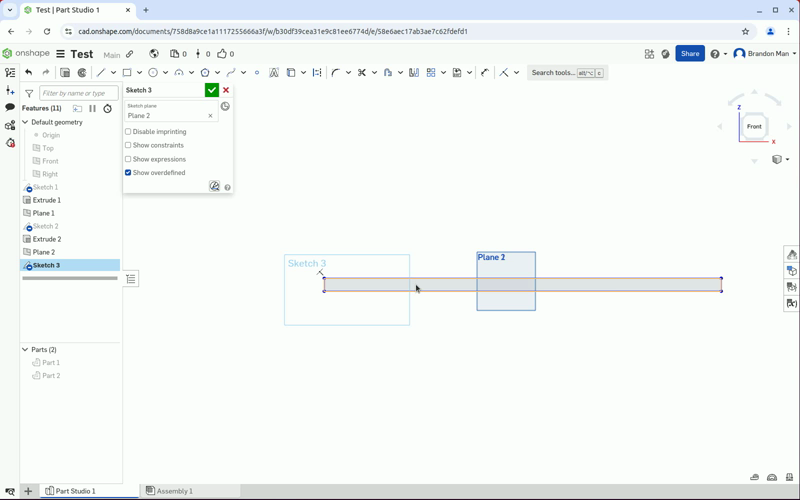
scroll(6)
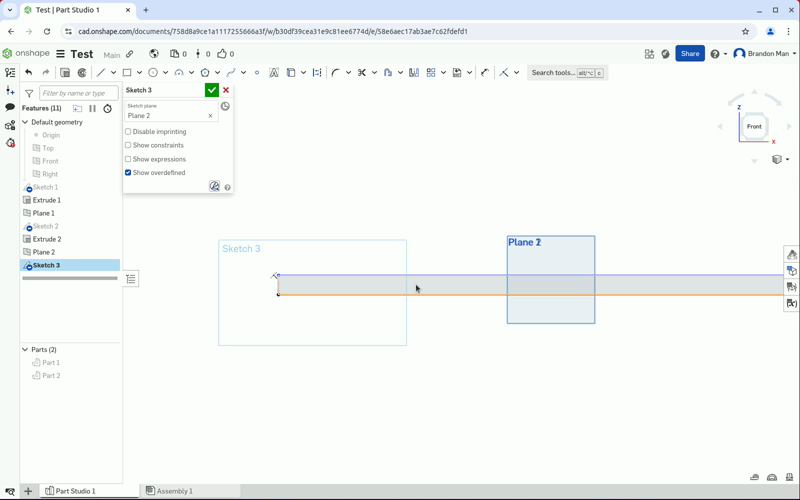
scroll(6)
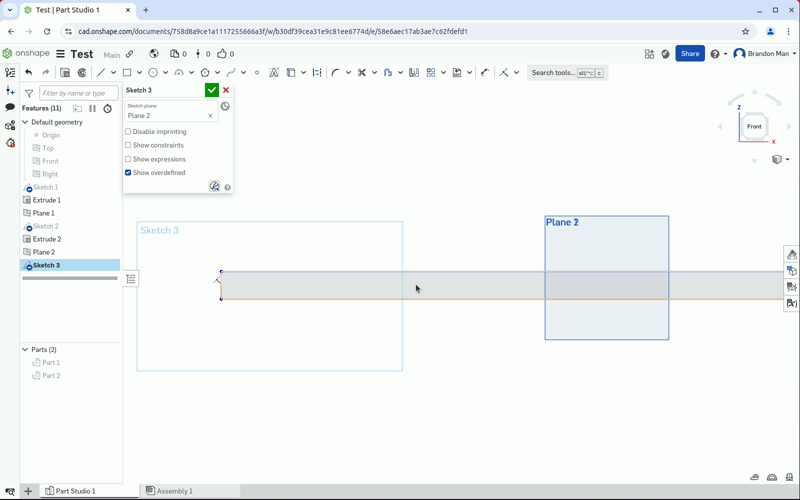
scroll(6)
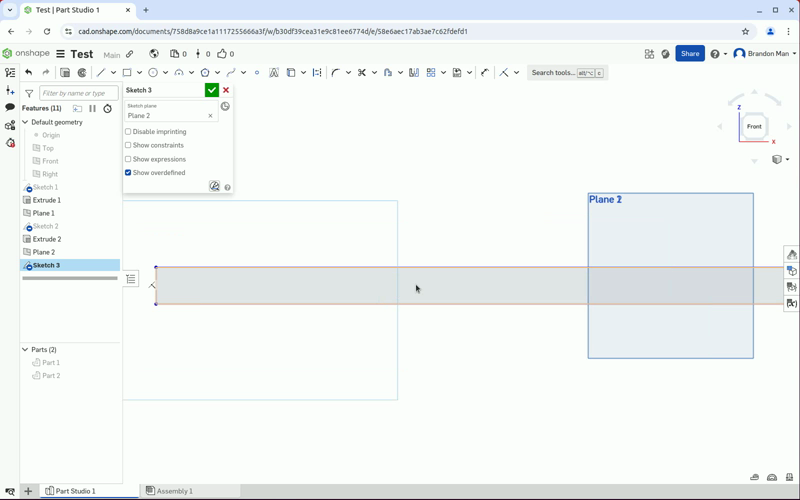
scroll(6)
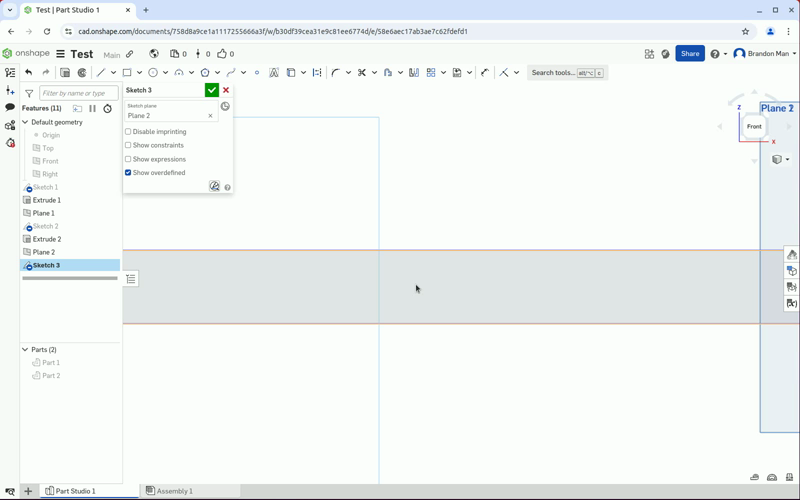
click(416, 284)
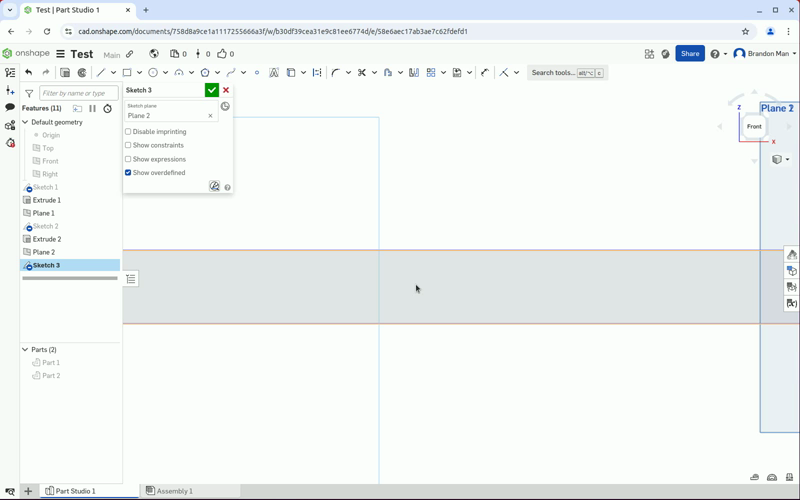
scroll(-6)
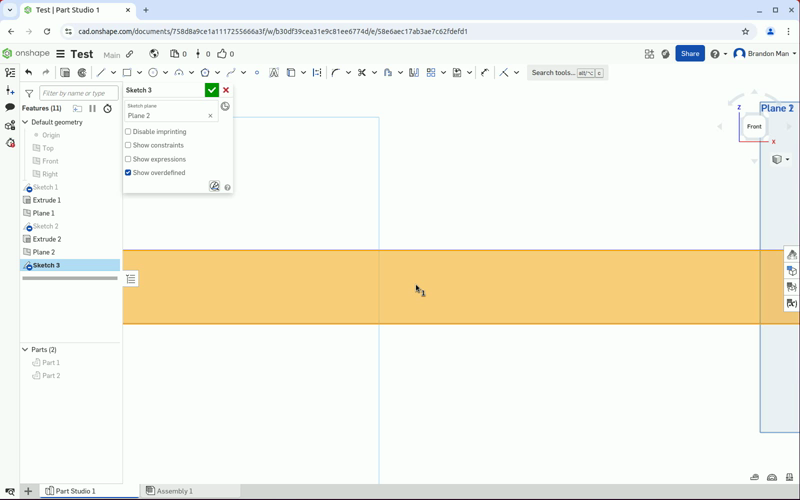
scroll(-6)
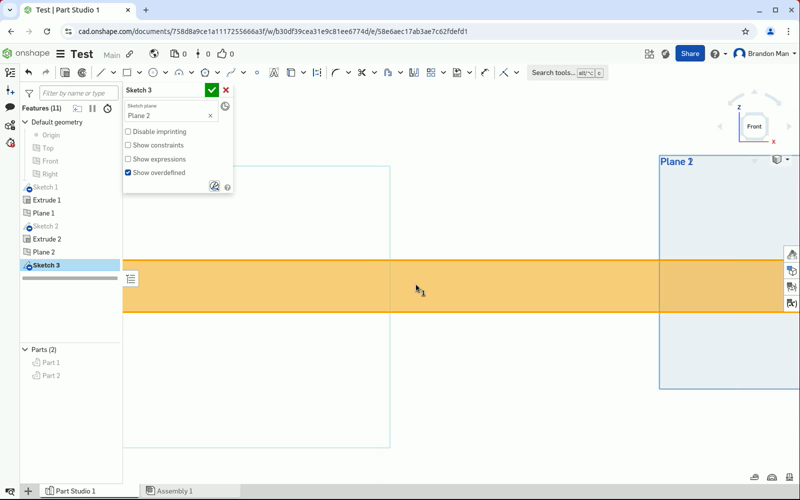
scroll(-6)
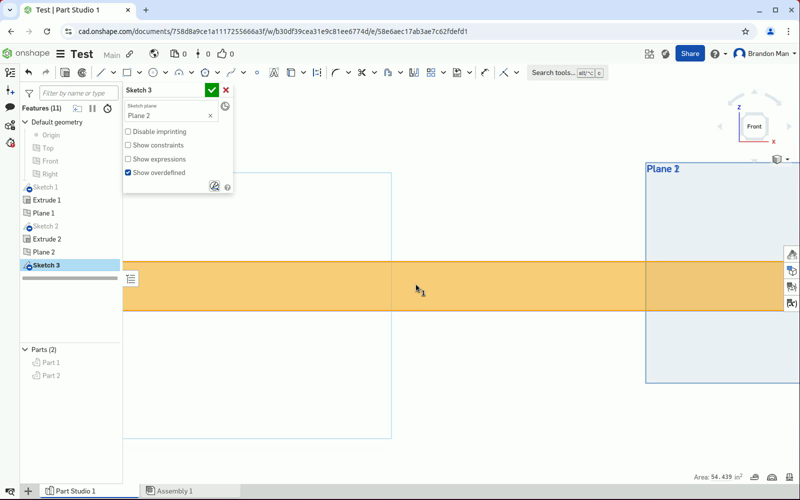
scroll(-6)
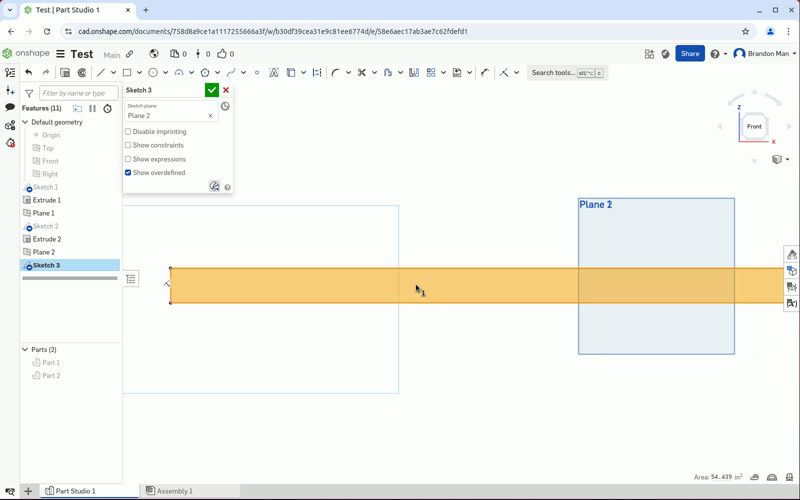
scroll(-6)
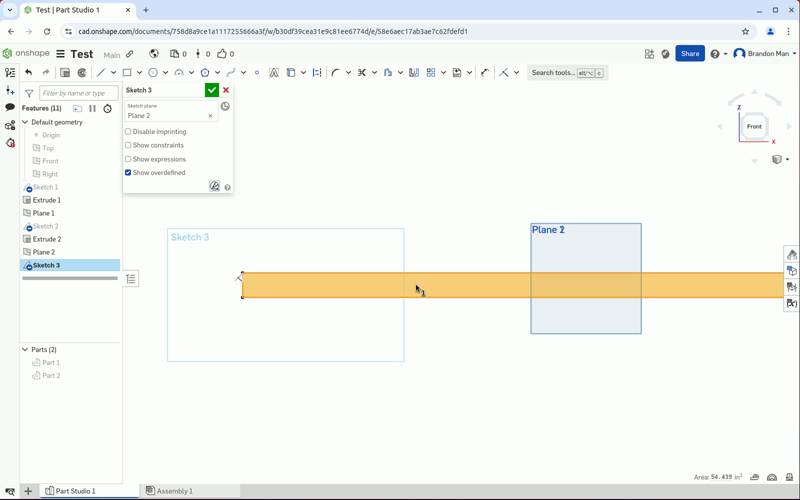
scroll(-6)
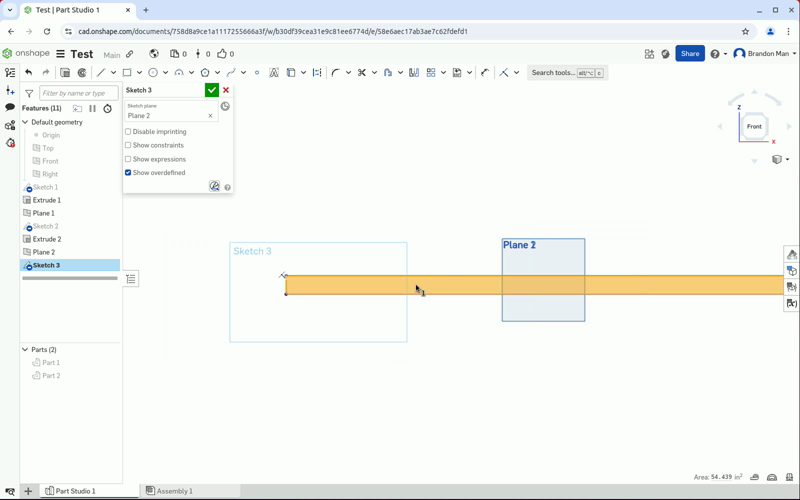
scroll(-6)
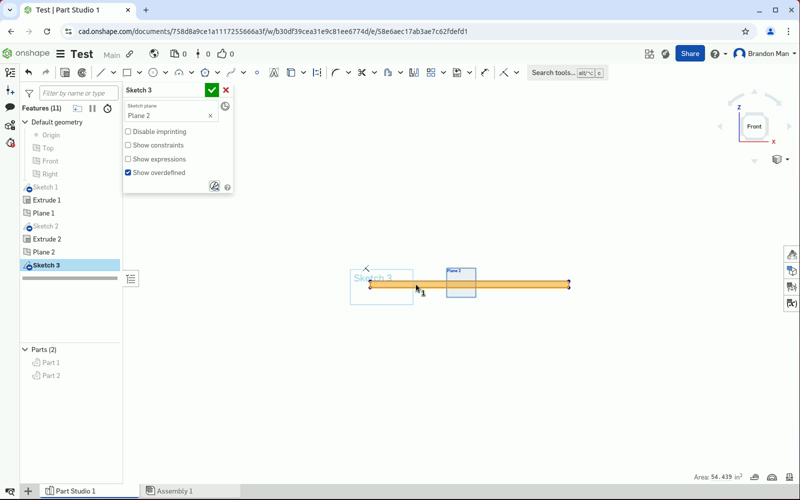
mouse_move(73, 352)
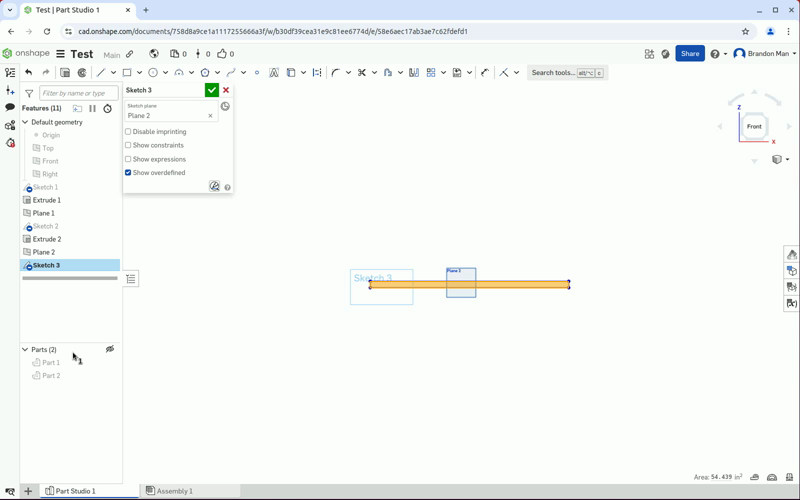
key(shift+y)
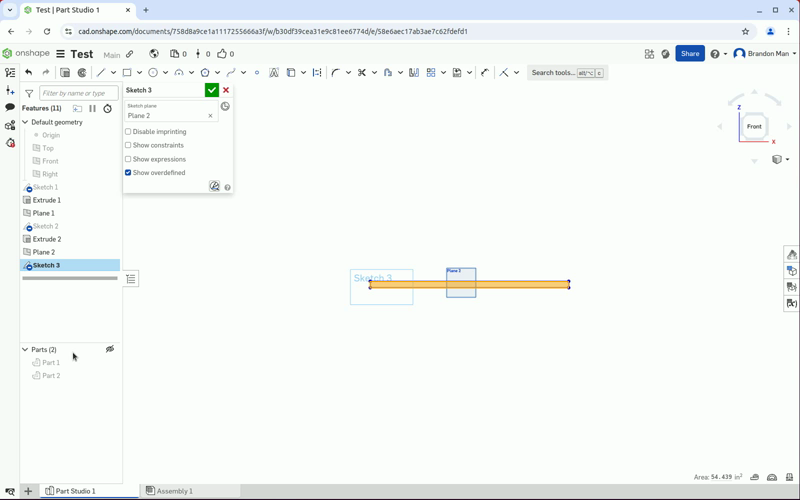
key(shift+e)
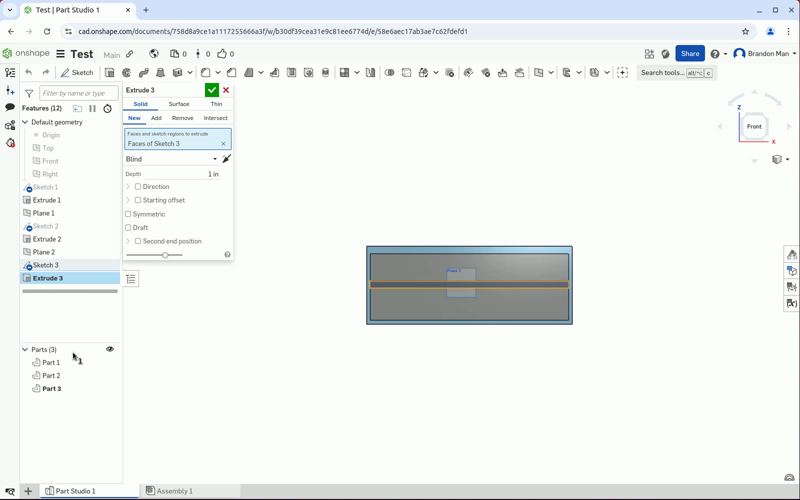
mouse_move(143, 106)
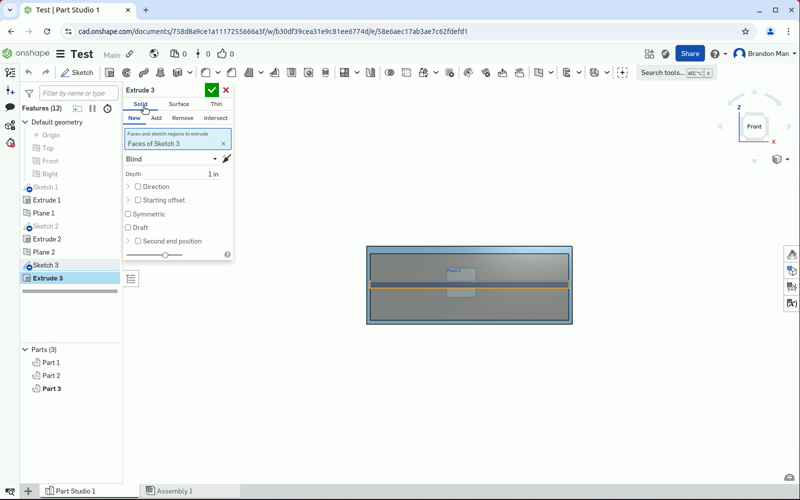
click(143, 106)
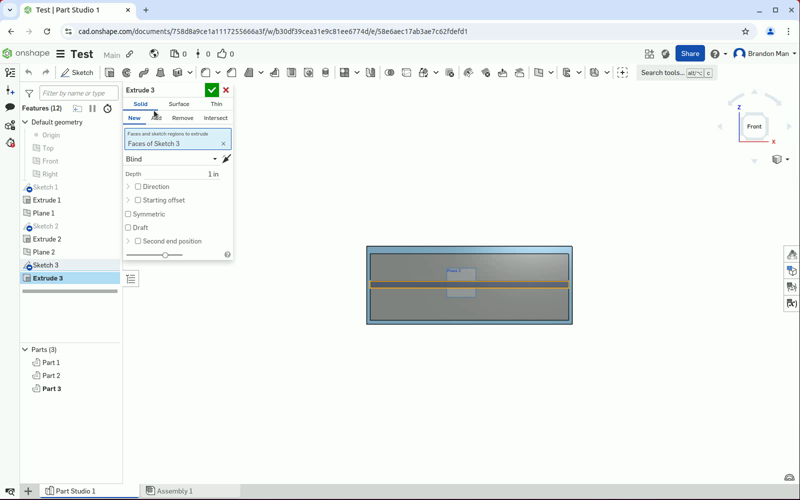
mouse_move(186, 120)
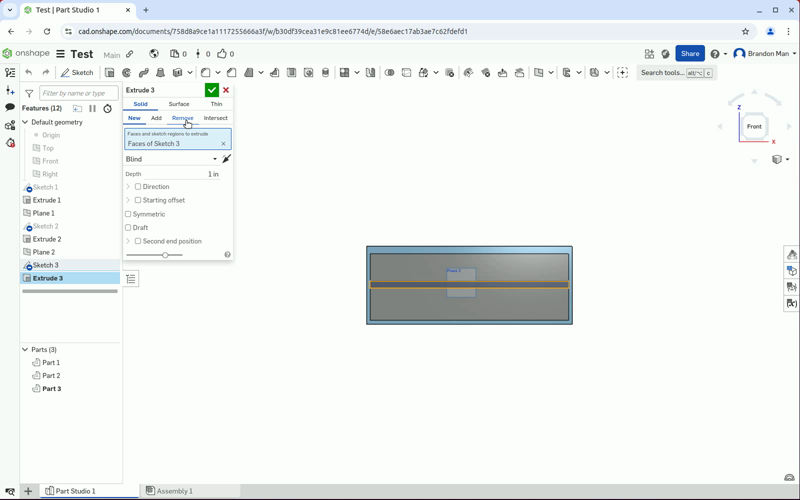
click(186, 120)
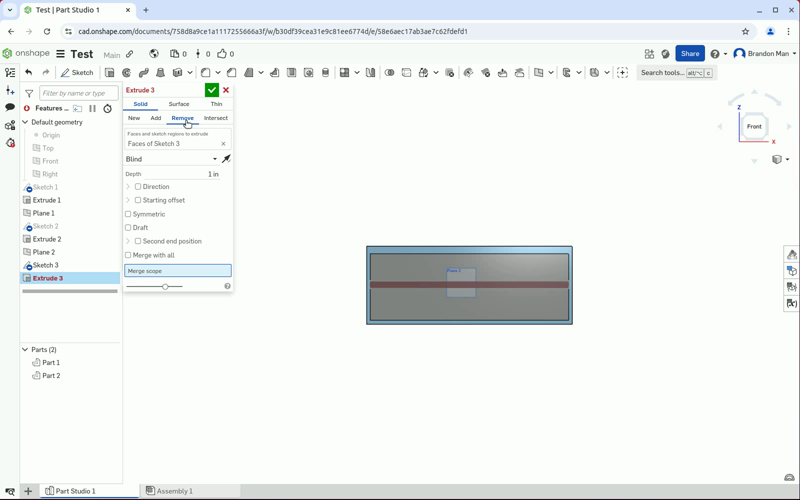
key(tab, 4)
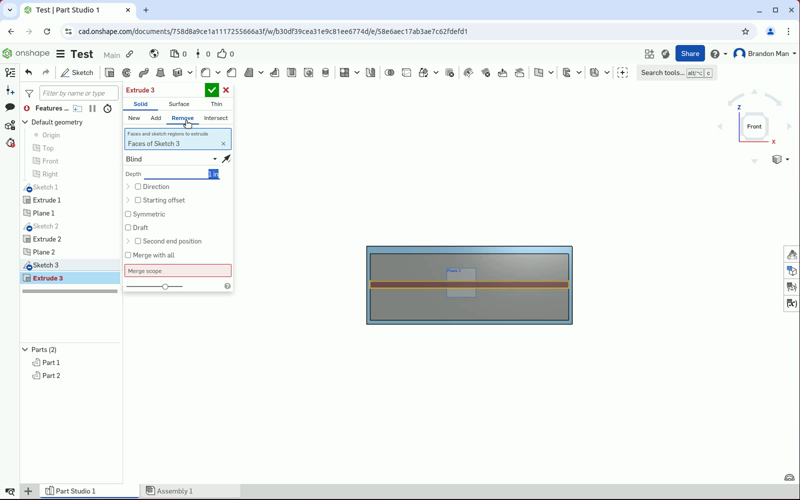
text(0.722)
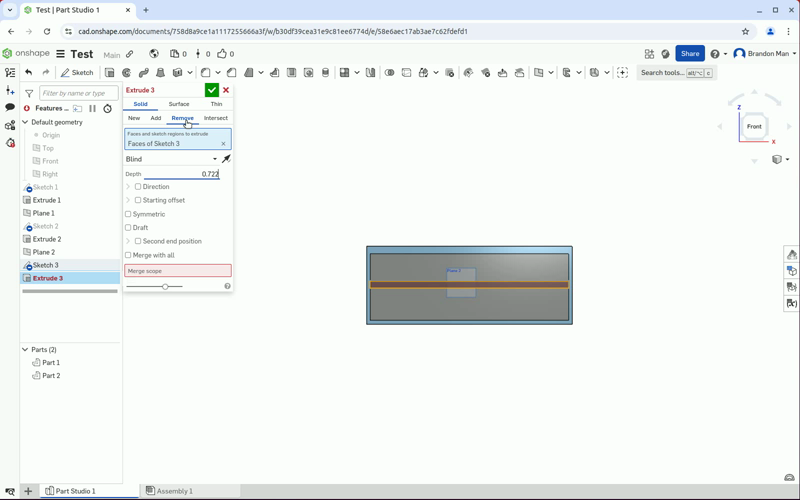
key(tab, 6)
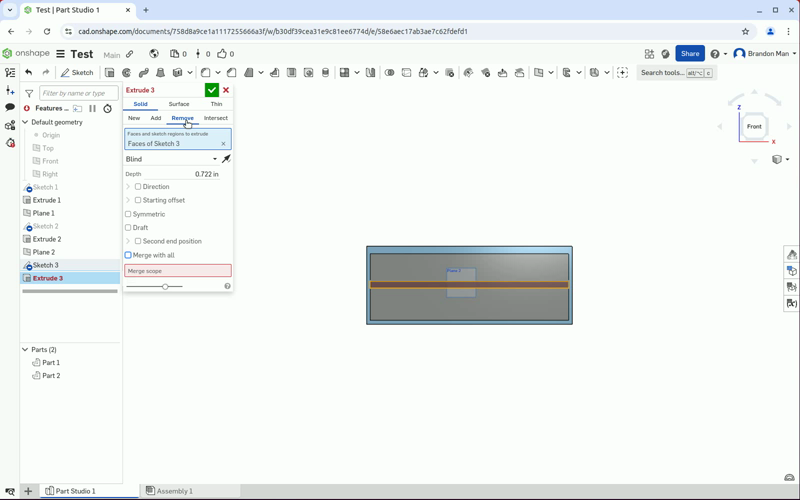
key(space)
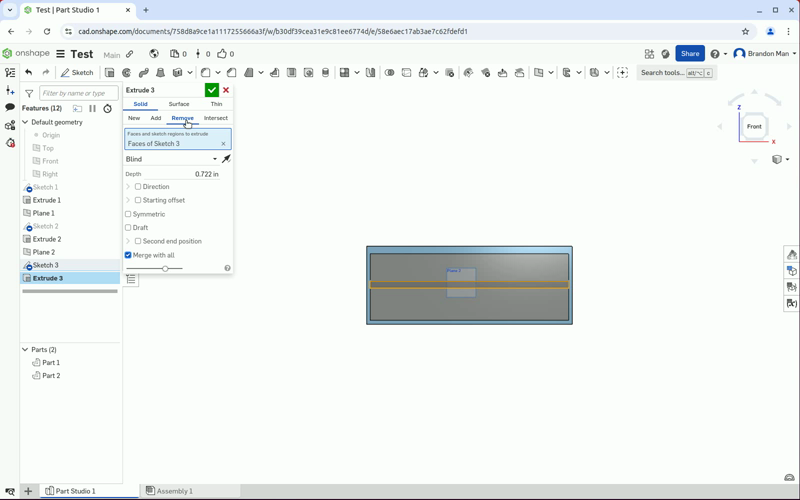
key(enter)
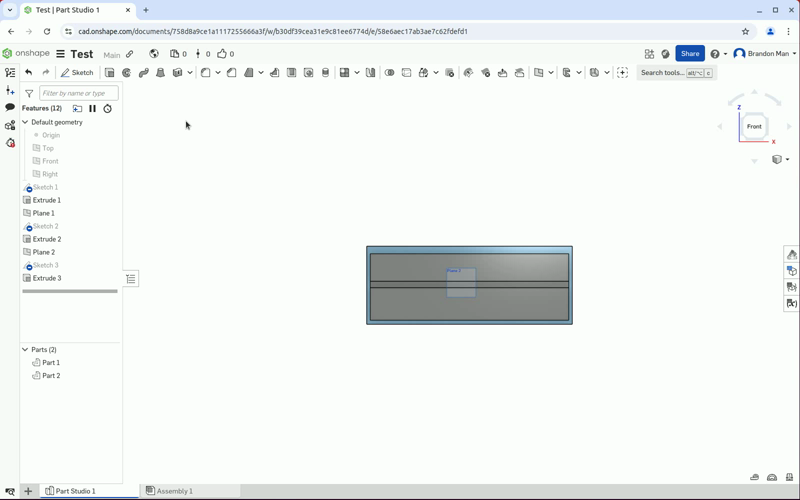
key(shift+h)
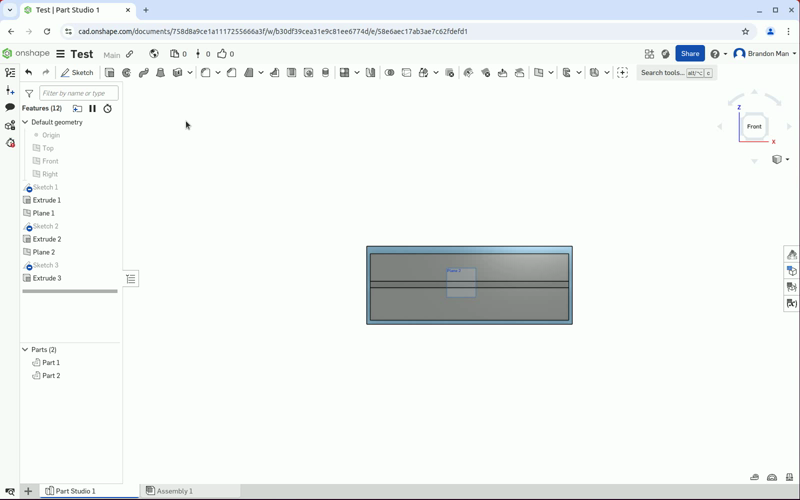
key(shift+h)
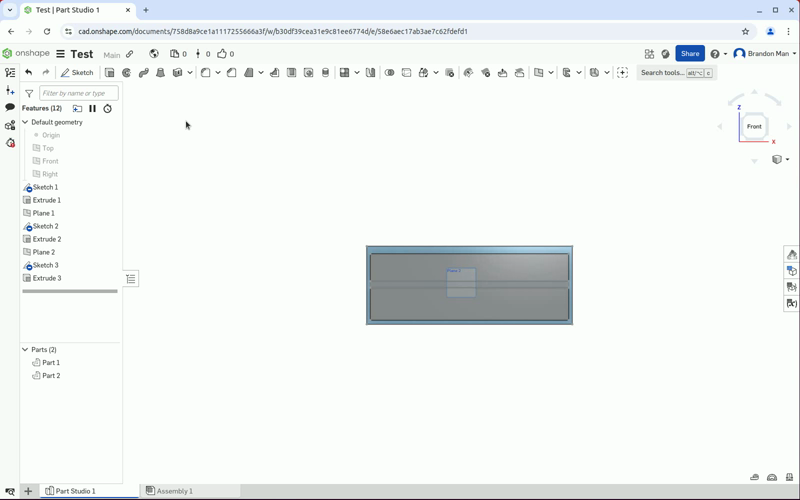
key(shift+7)
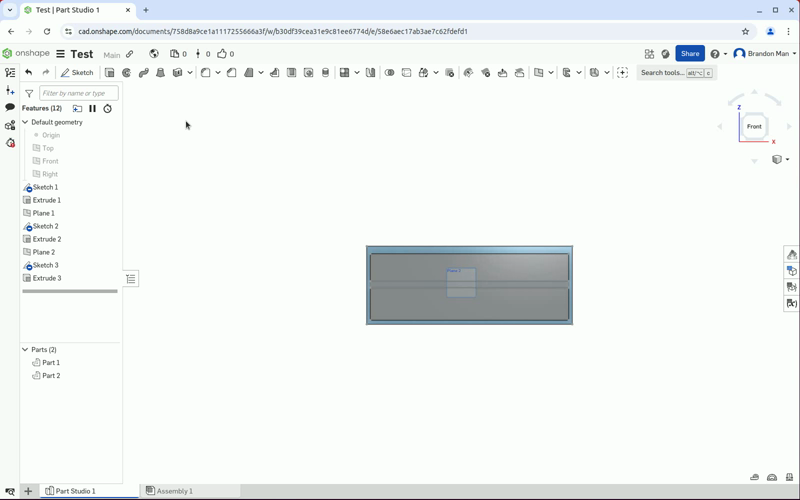
key(left, 2)
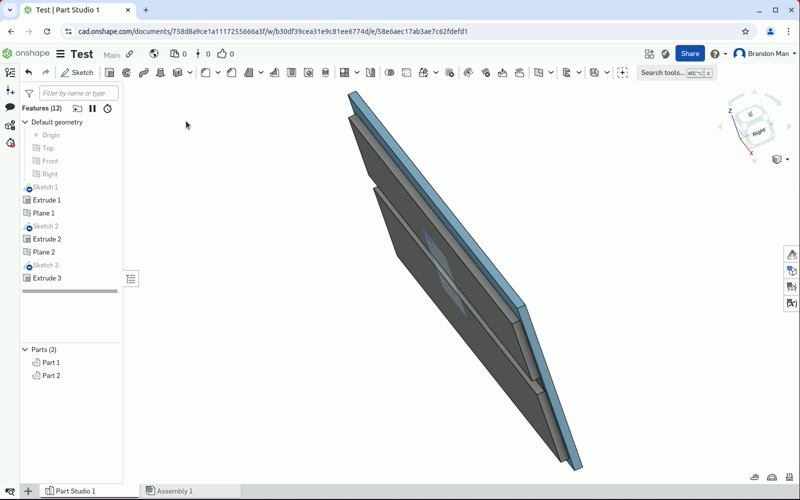
key(down, 2)
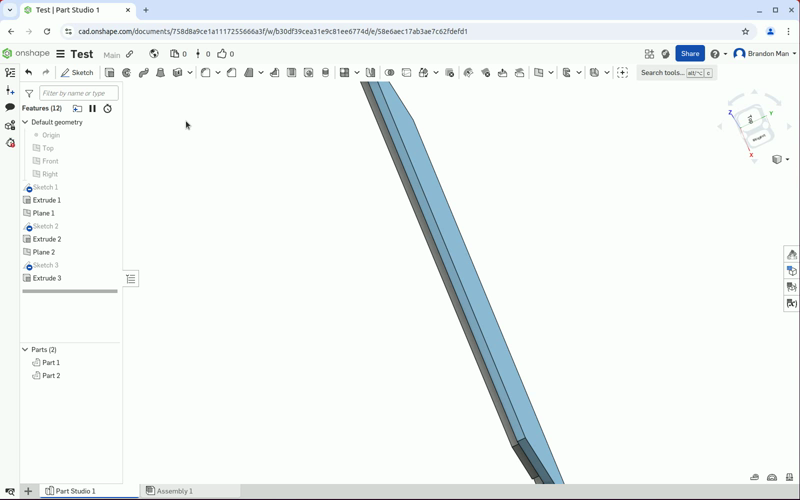
key(up, 2)
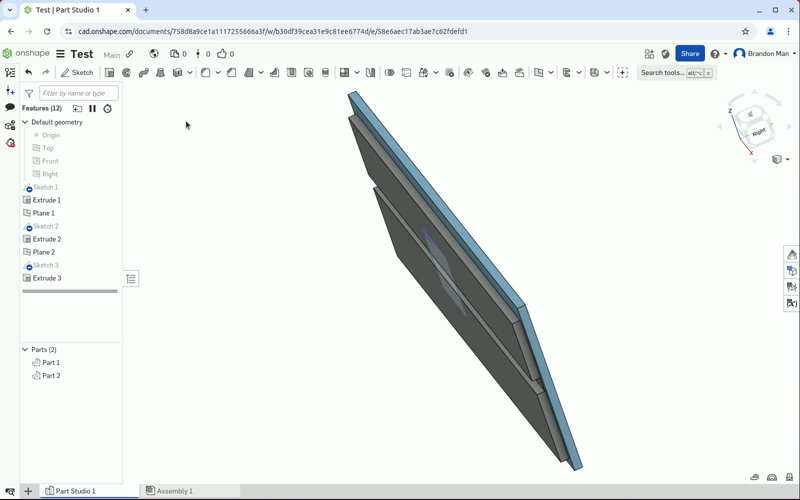
key(right, 2)
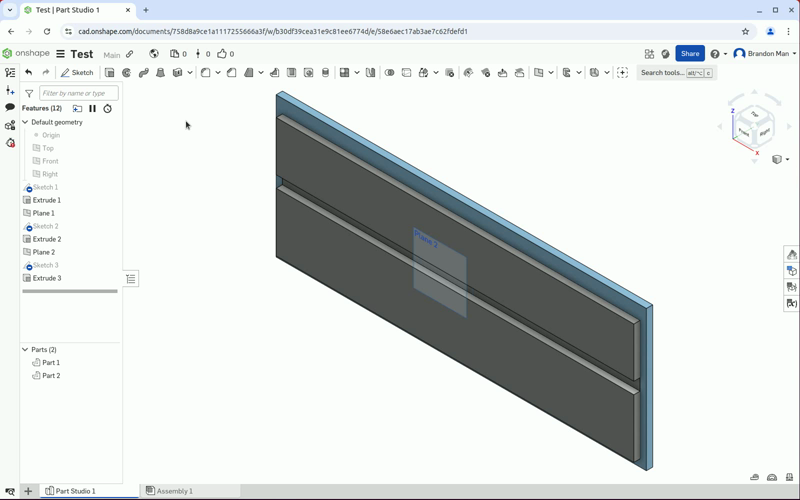
mouse_move(73, 189)
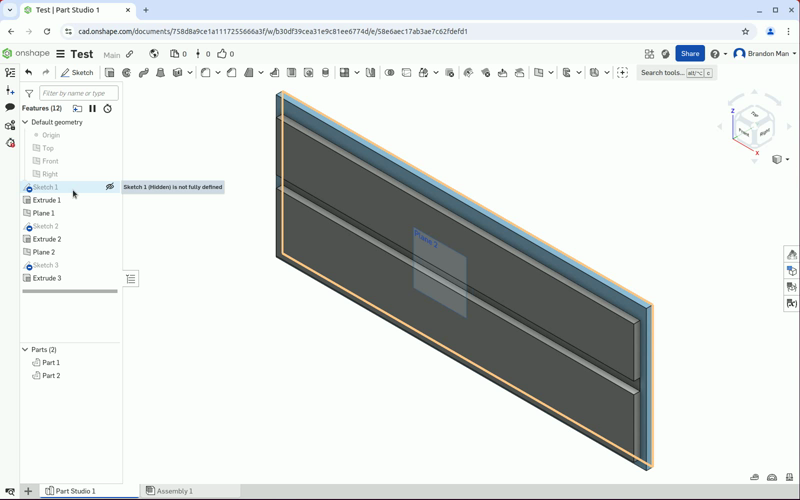
click(73, 189)